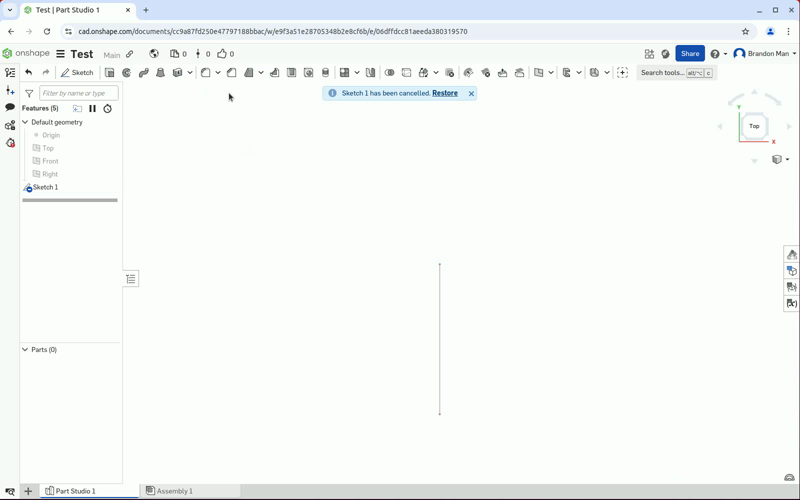
key(shift+h)
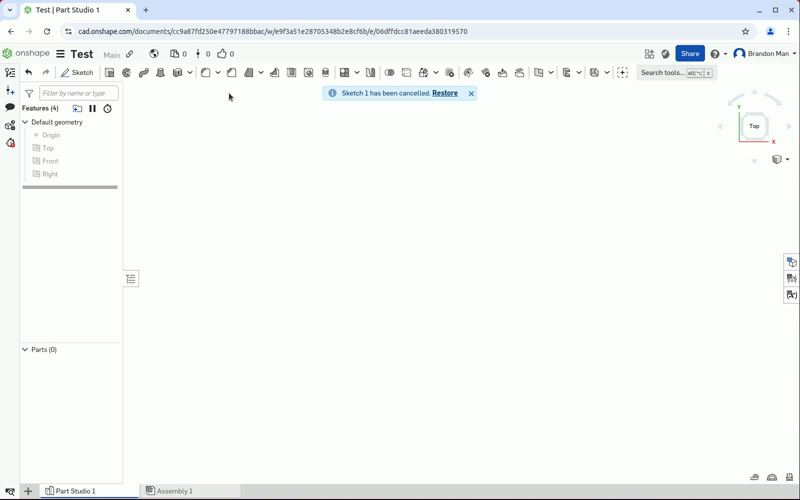
mouse_move(73, 352)
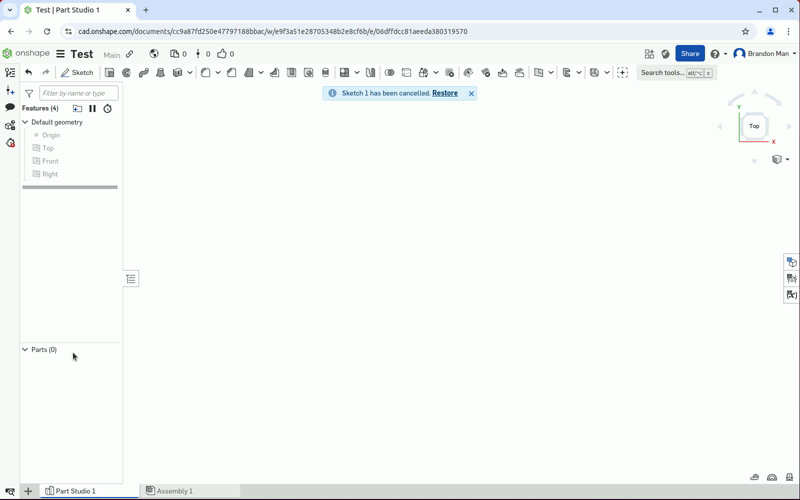
key(y)
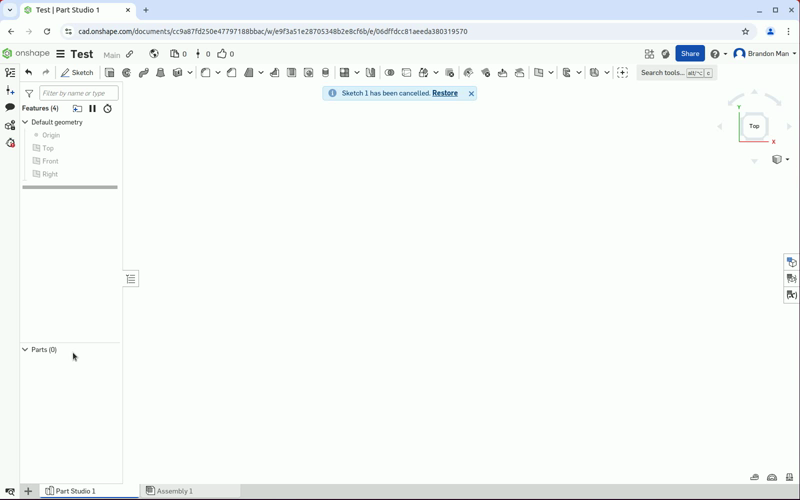
key(shift+p)
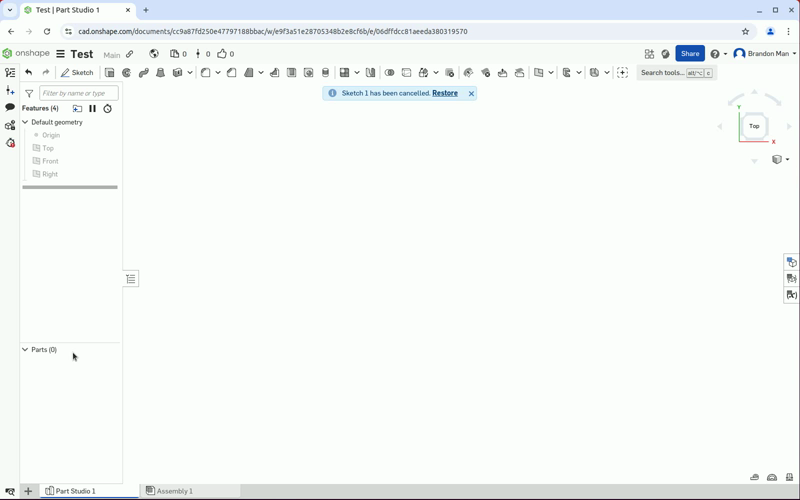
key(space)
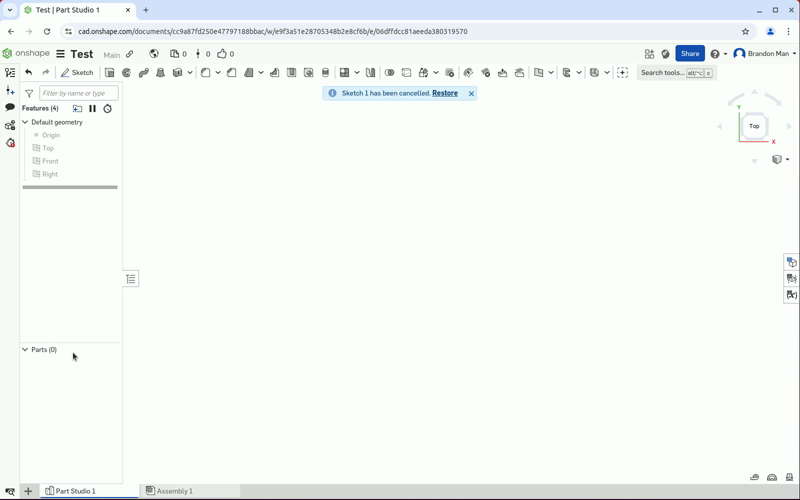
key_down(shift)
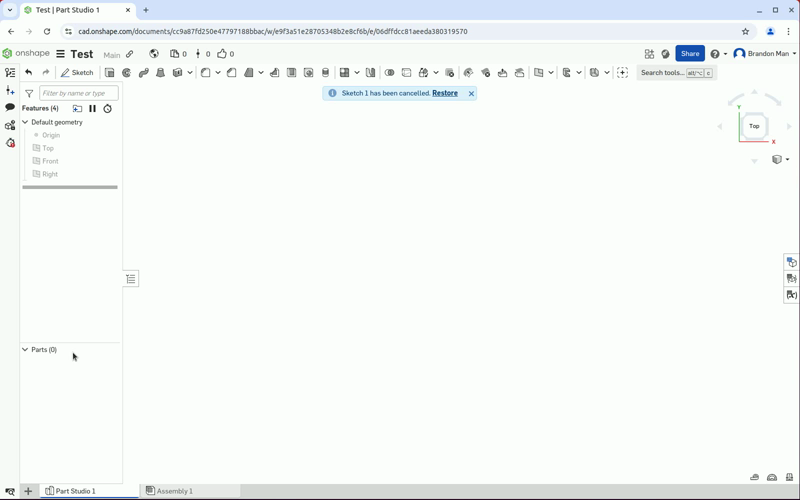
key(up)
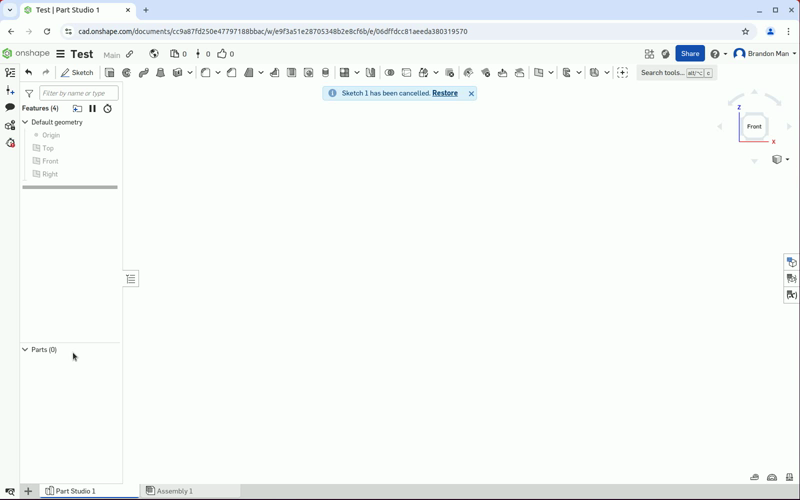
key_up(shift)
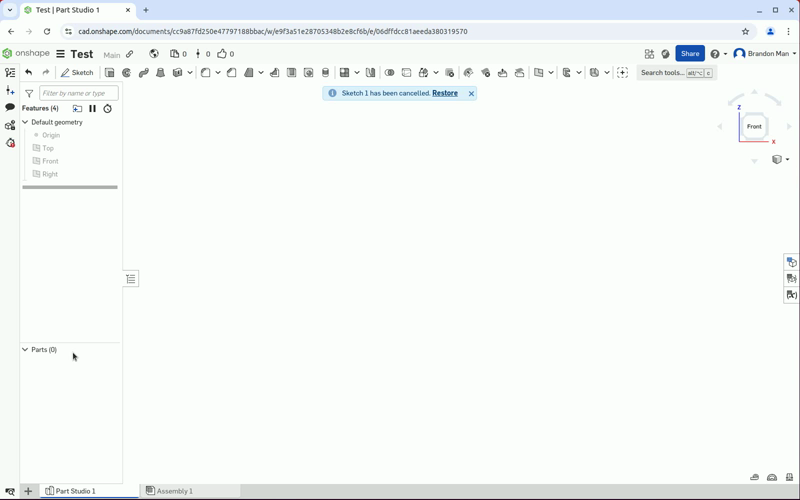
mouse_move(73, 352)
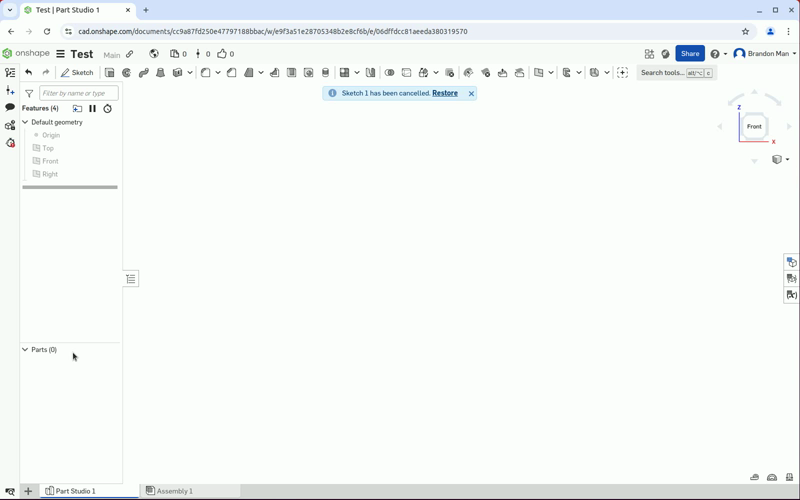
key(shift+y)
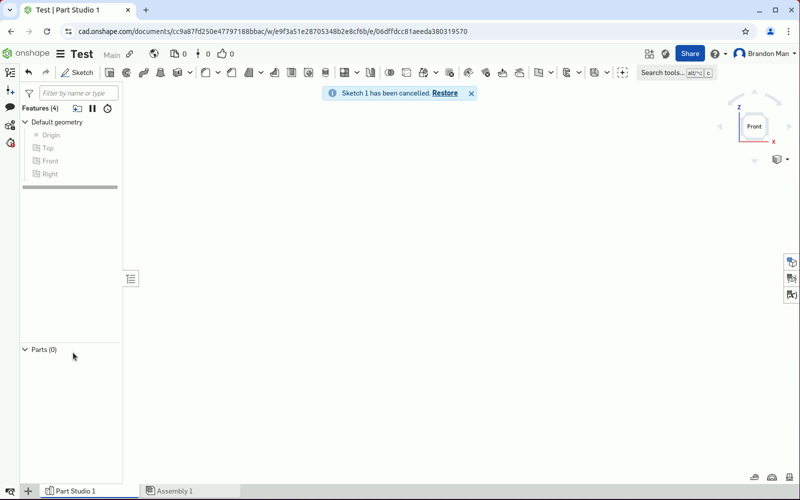
key(shift+s)
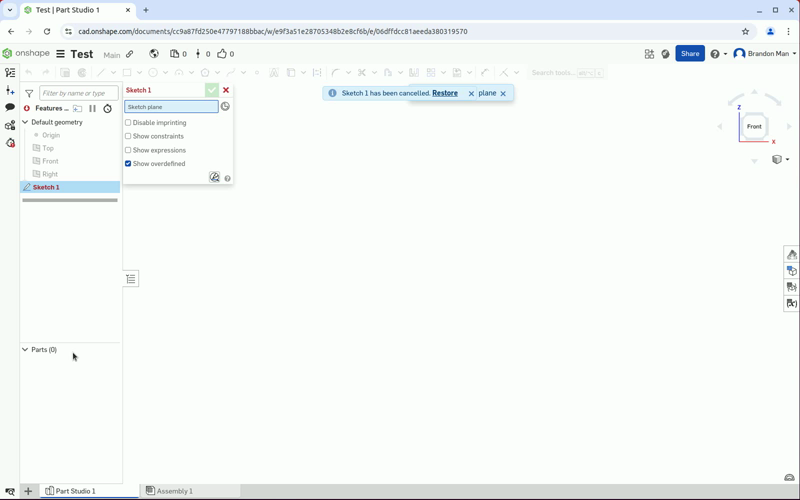
mouse_move(73, 163)
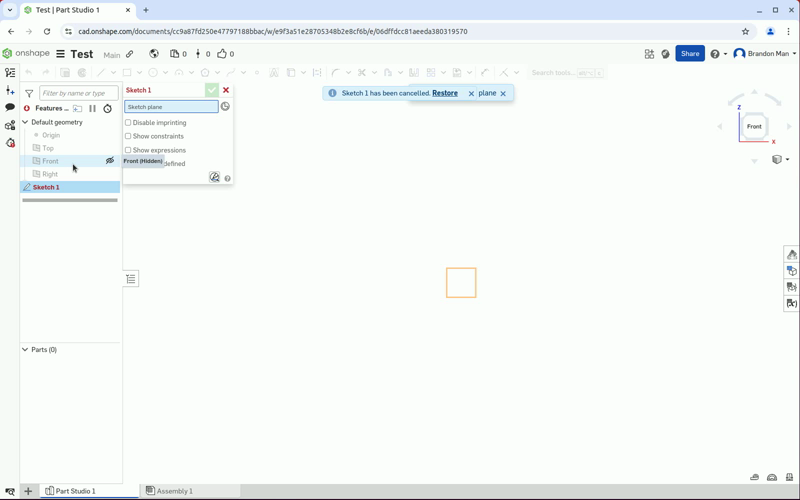
click(73, 163)
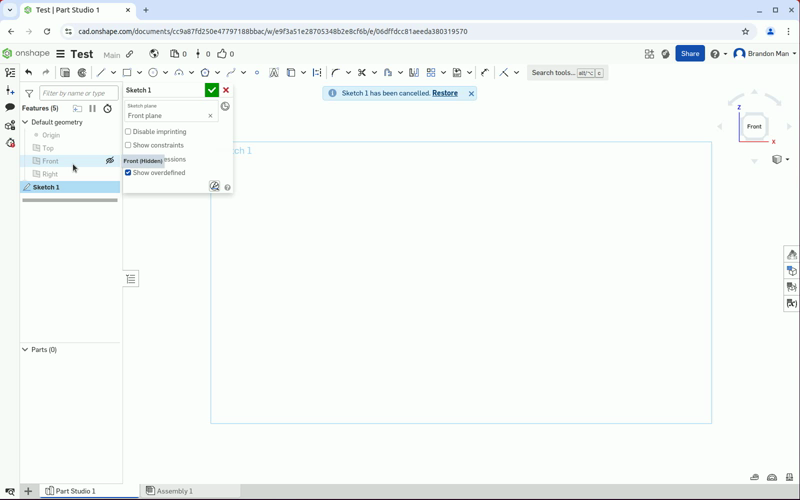
mouse_move(73, 352)
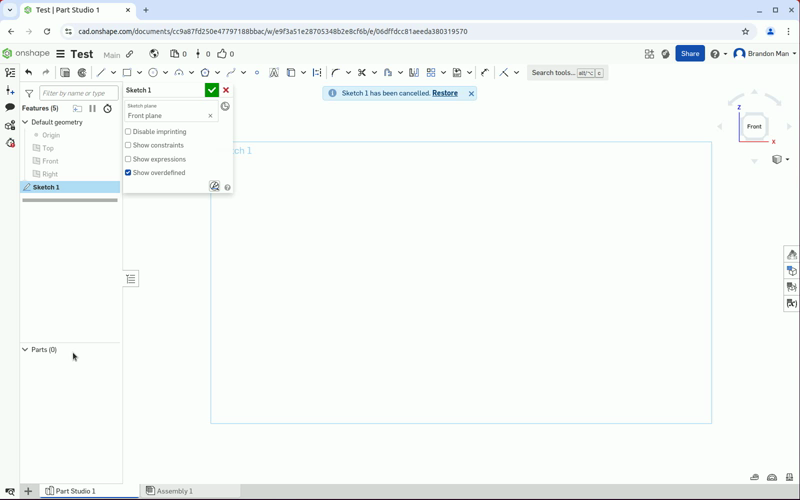
key(y)
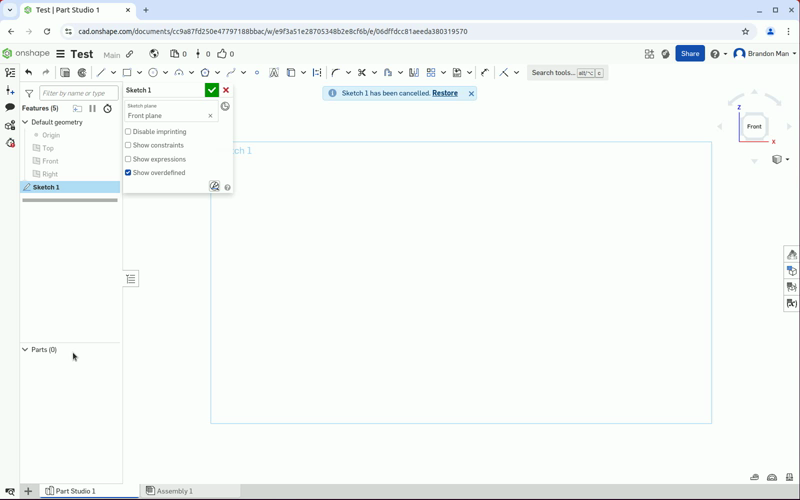
key(l)
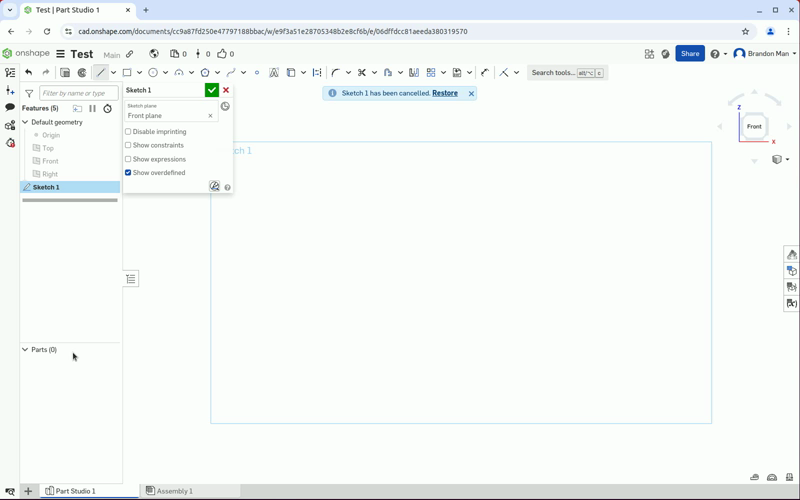
key_down(shift)
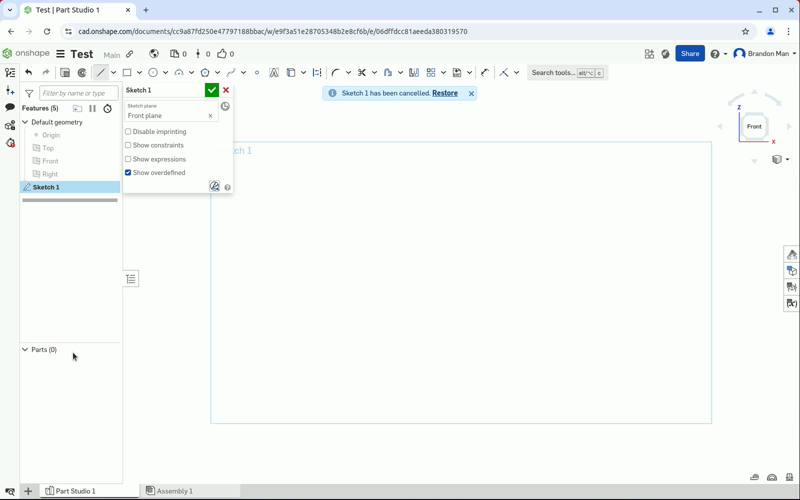
mouse_move(422, 332)
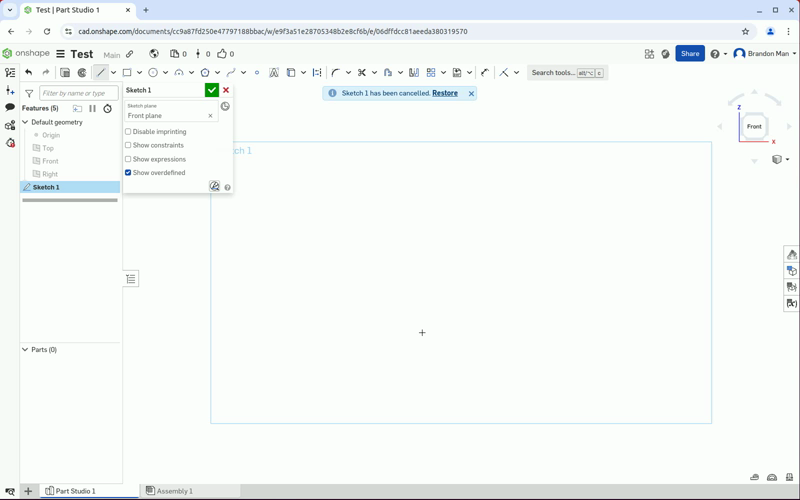
click(422, 332)
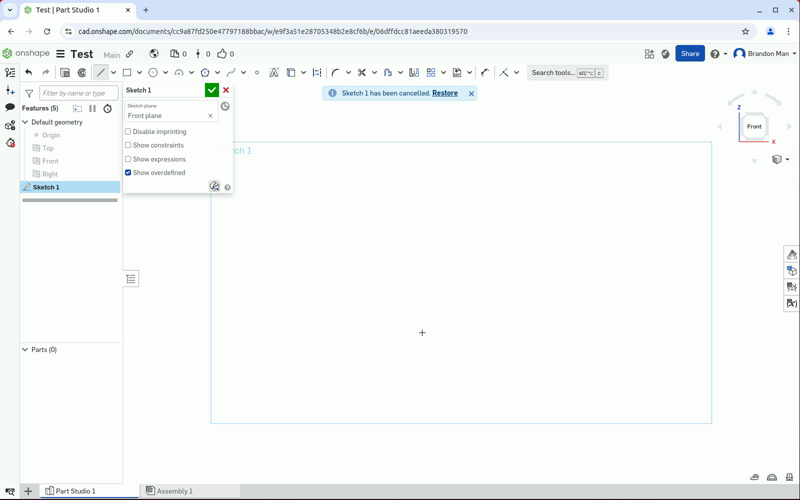
key_up(shift)
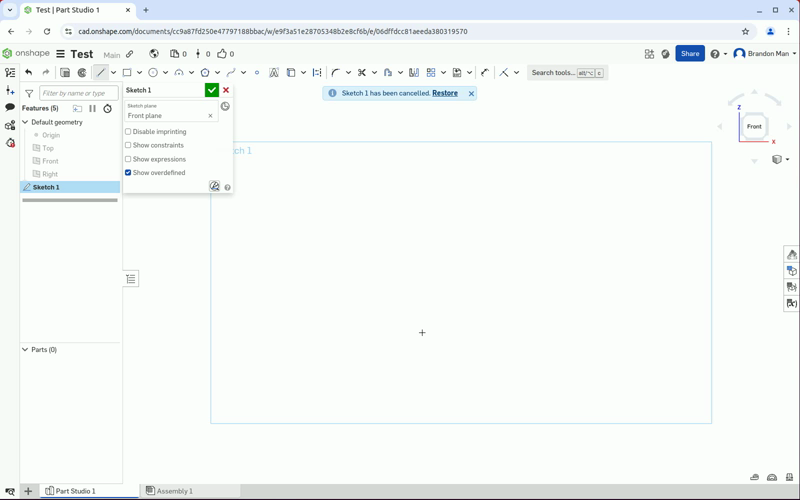
key_down(shift)
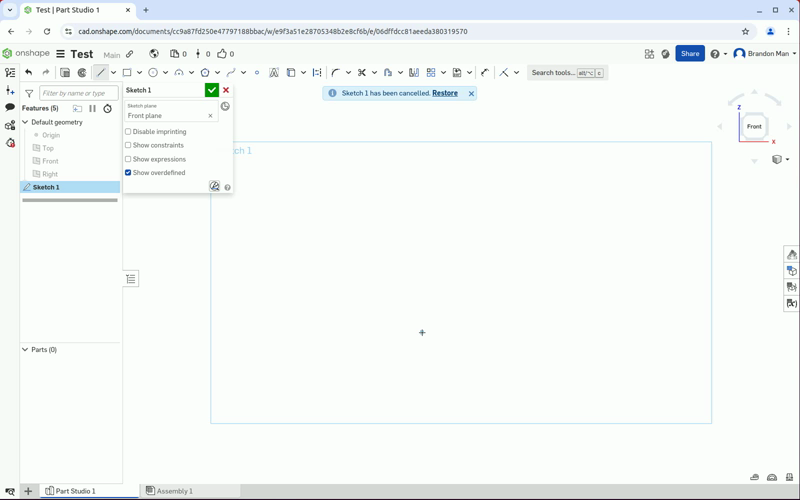
mouse_move(499, 332)
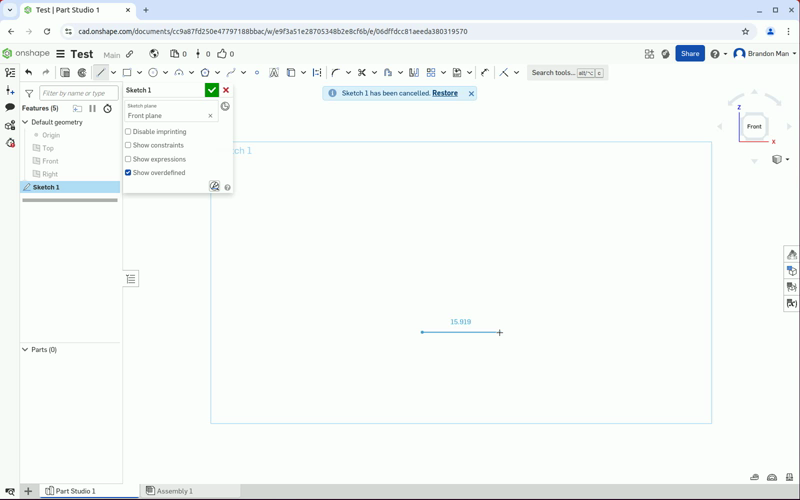
click(499, 332)
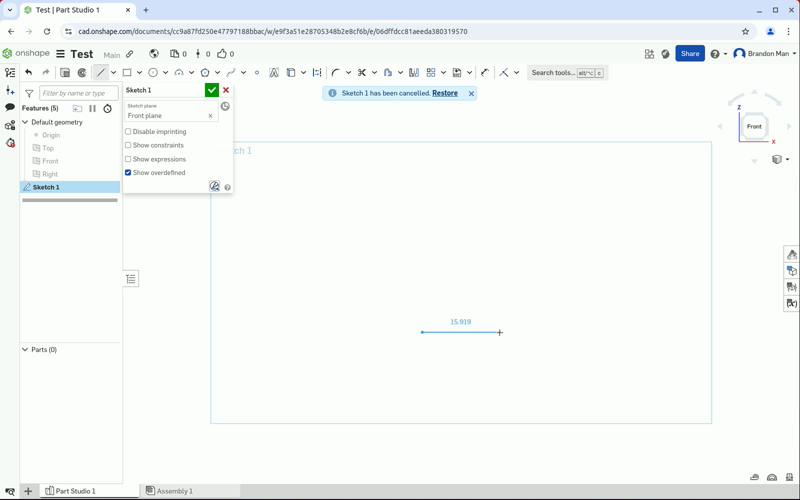
key_up(shift)
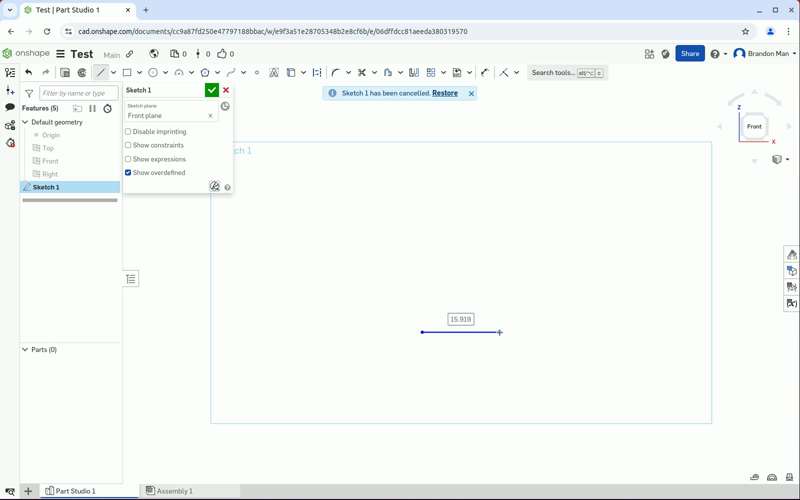
key_down(shift)
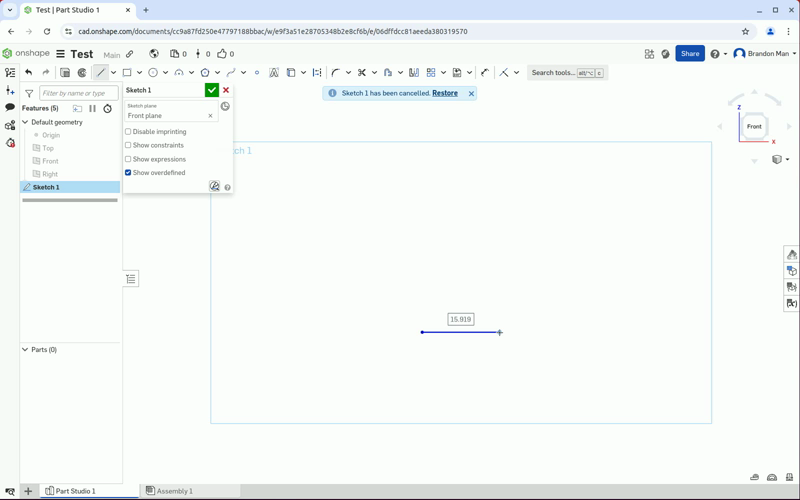
mouse_move(499, 215)
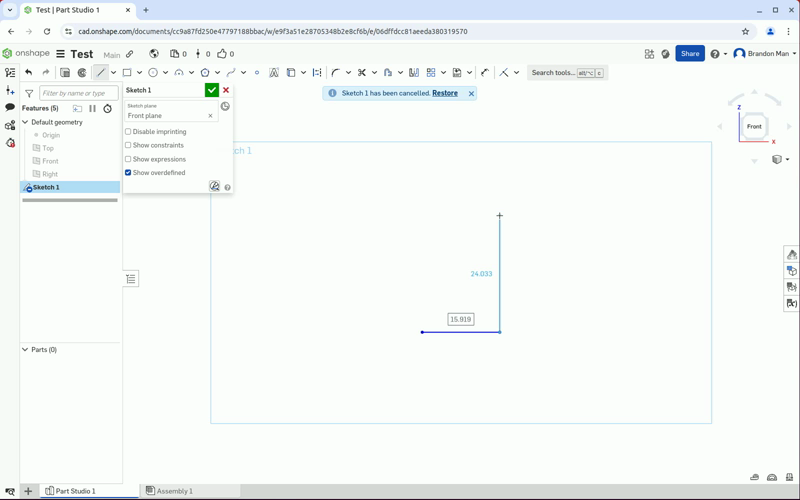
click(499, 215)
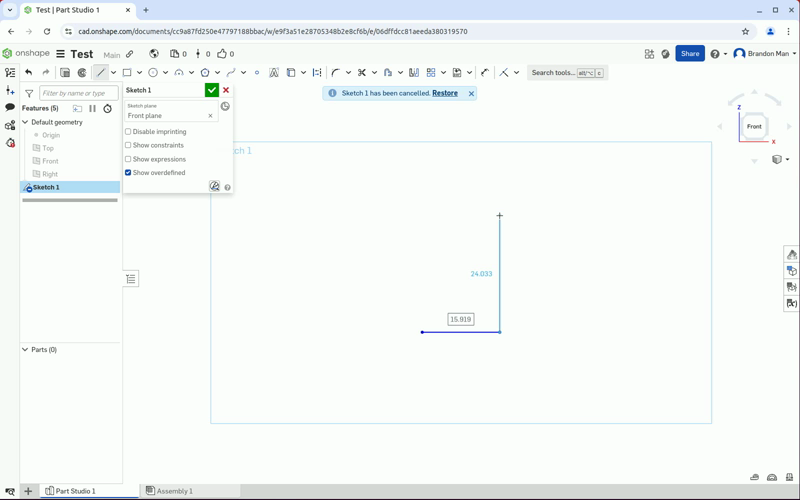
key_up(shift)
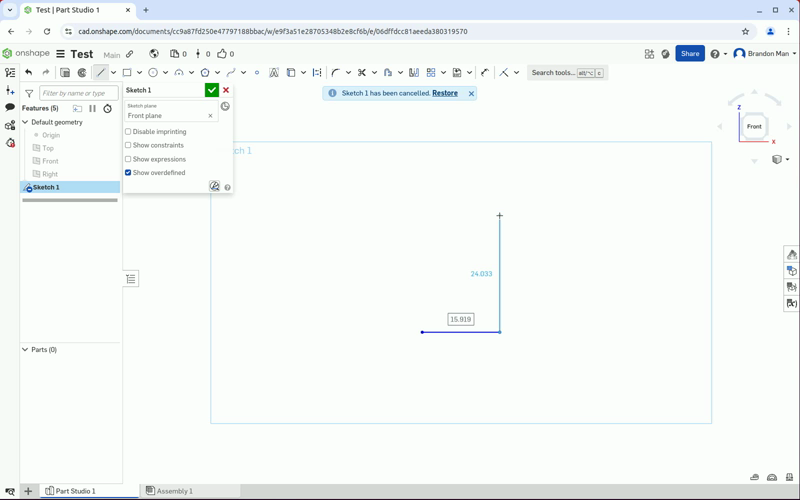
key_down(shift)
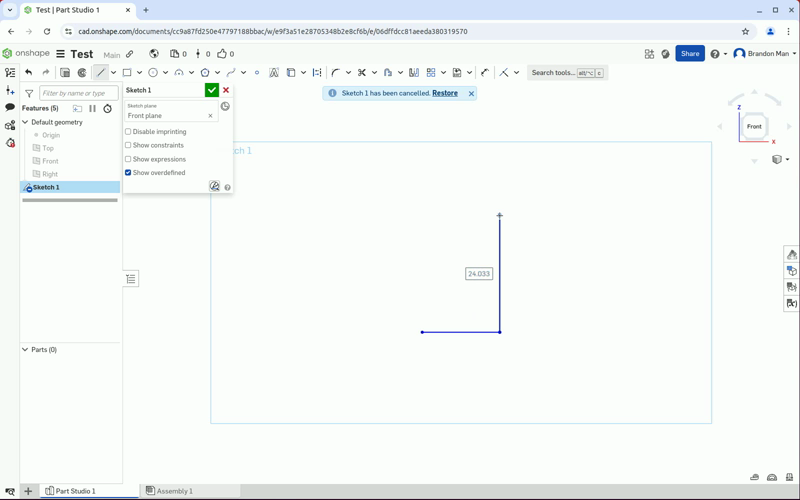
mouse_move(529, 215)
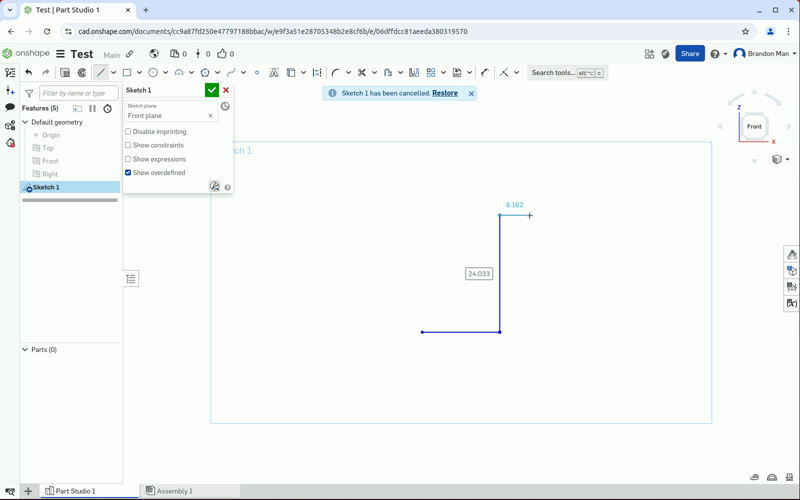
mouse_move(475, 215)
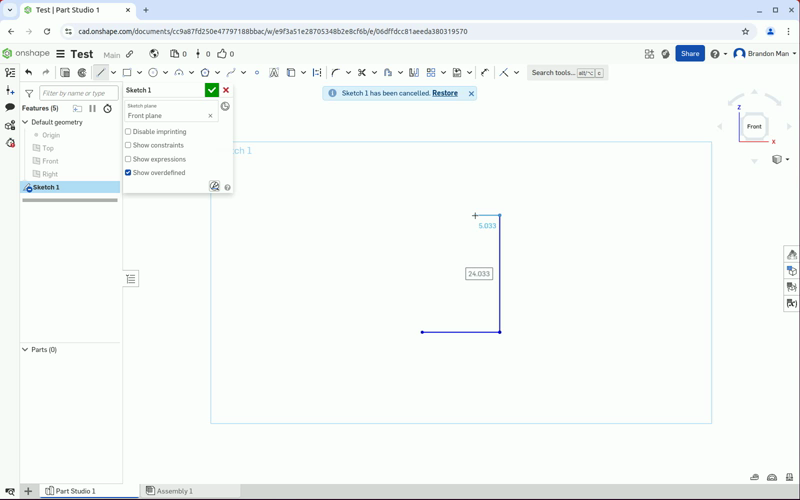
click(475, 215)
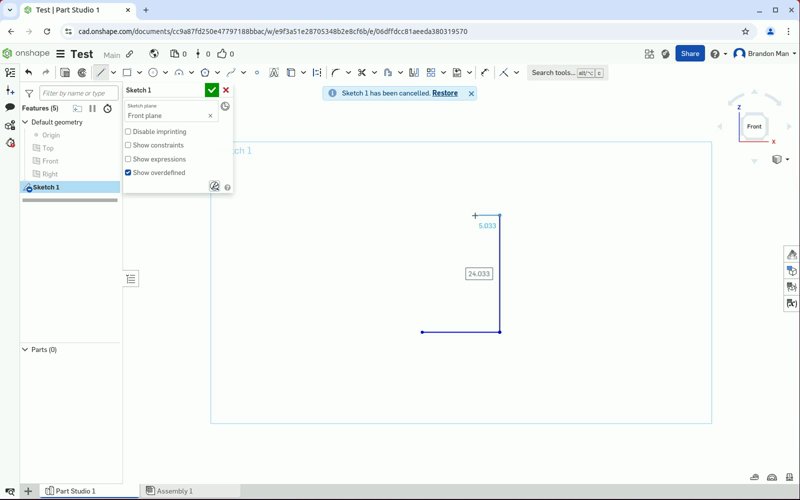
key_up(shift)
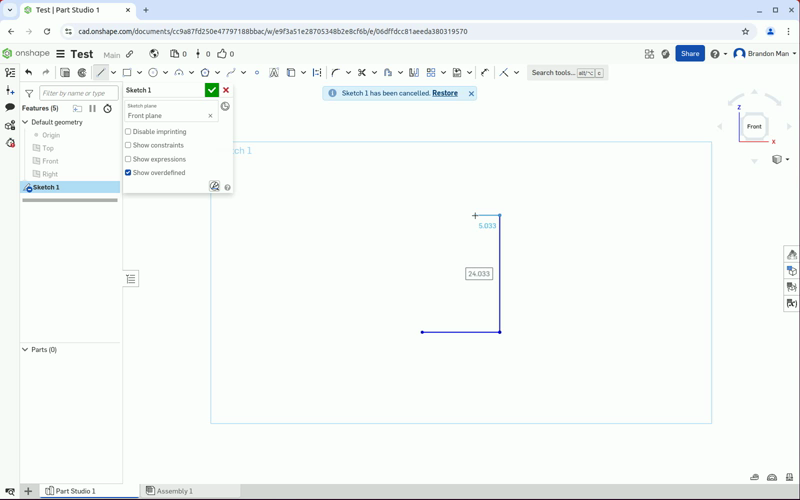
key_down(shift)
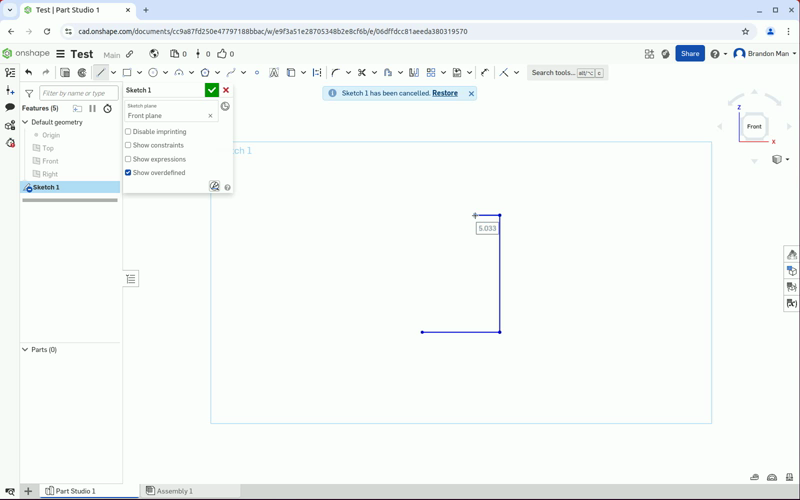
mouse_move(505, 215)
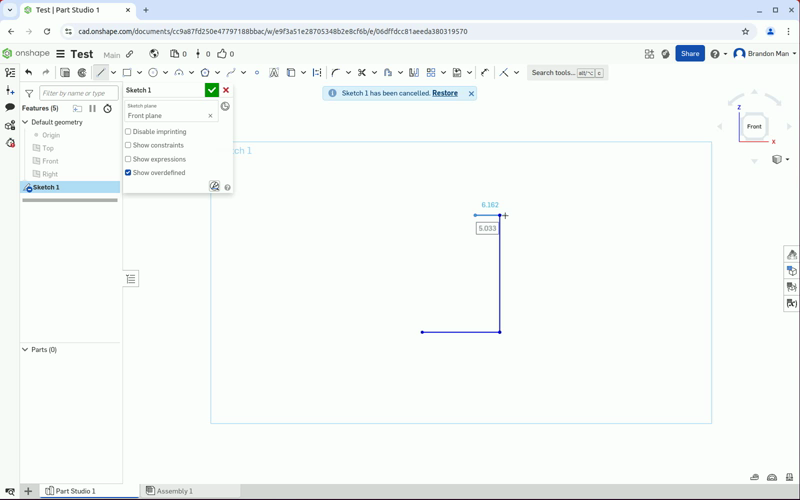
mouse_move(475, 258)
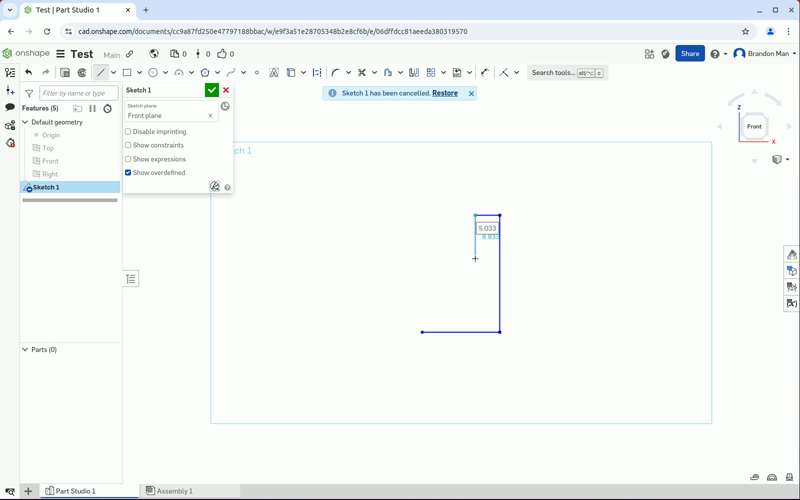
click(475, 258)
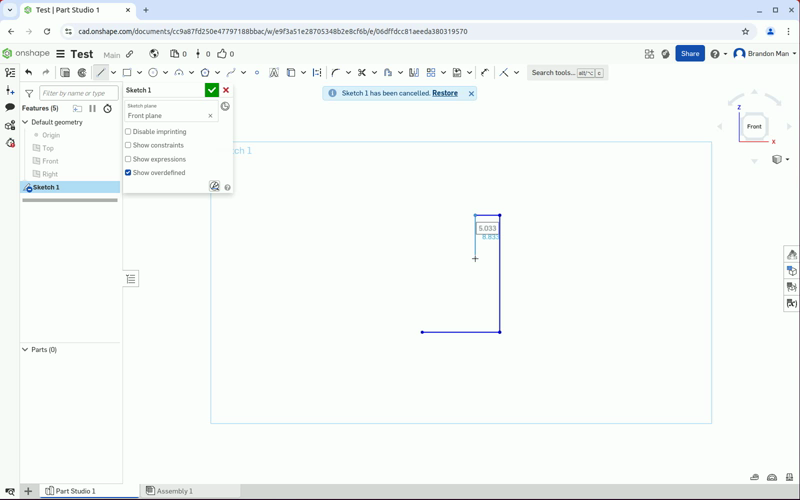
key_up(shift)
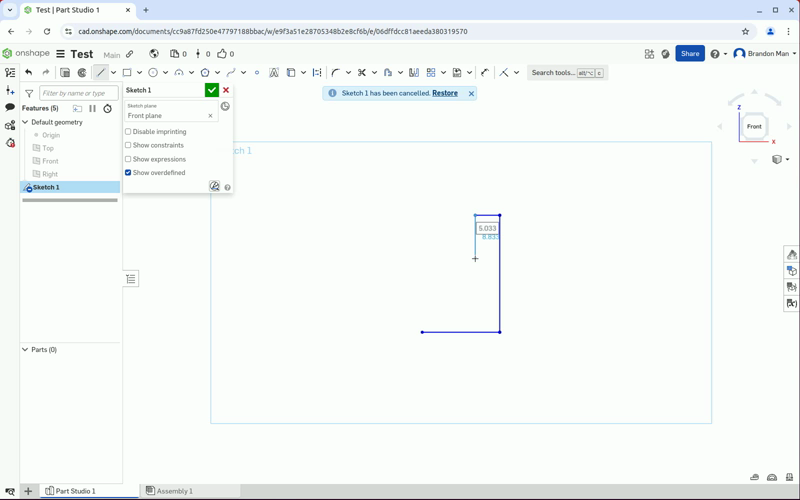
key(esc)
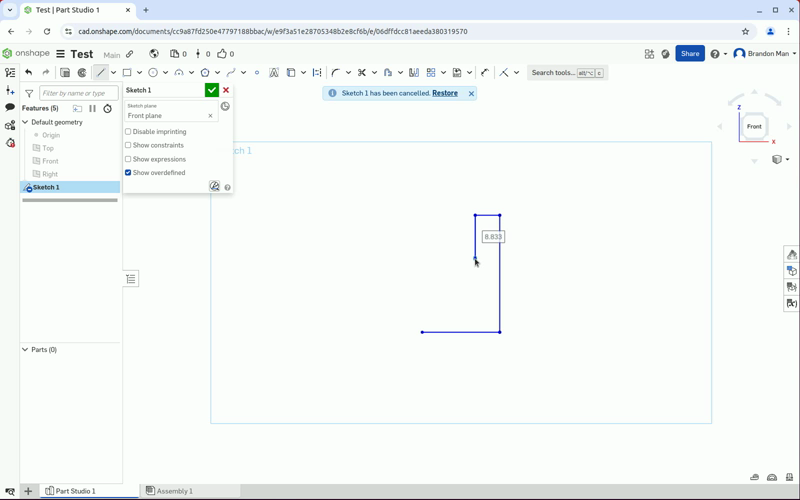
key(a)
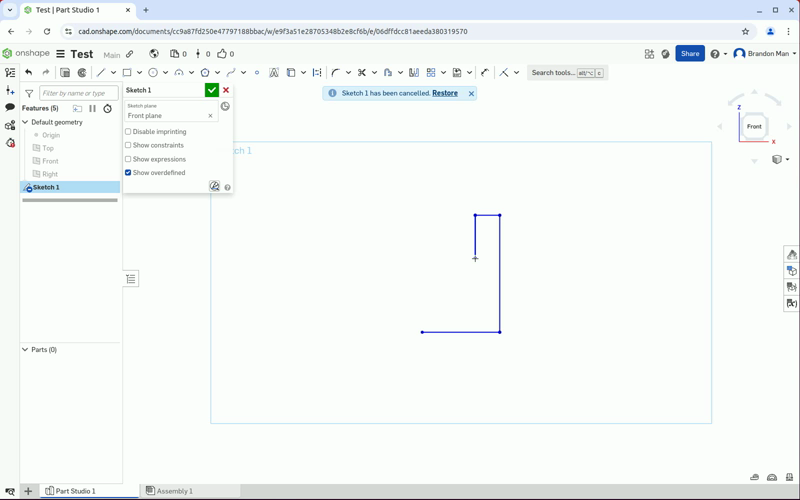
mouse_move(475, 258)
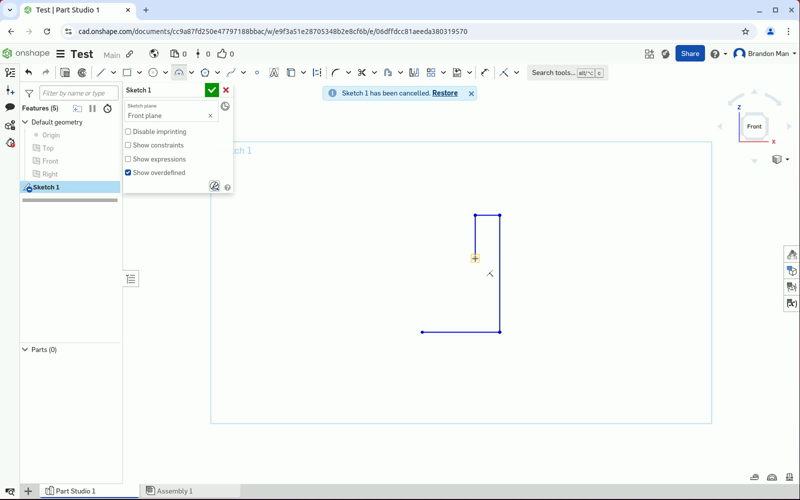
click(475, 258)
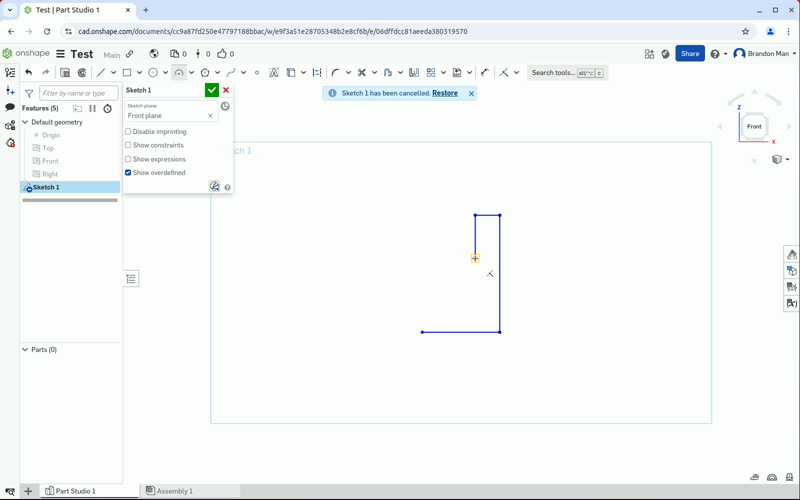
key_down(shift)
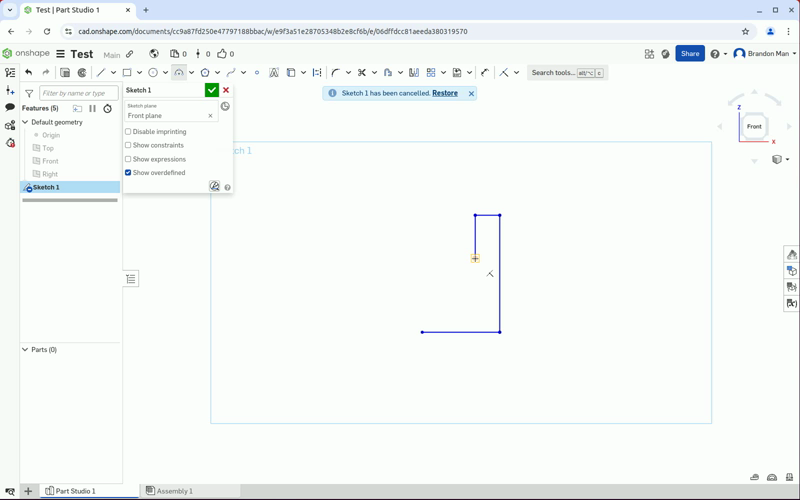
mouse_move(447, 259)
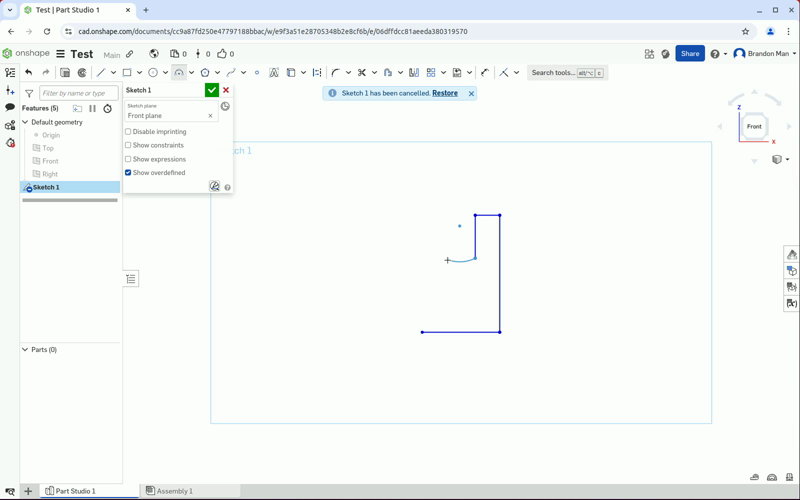
click(447, 259)
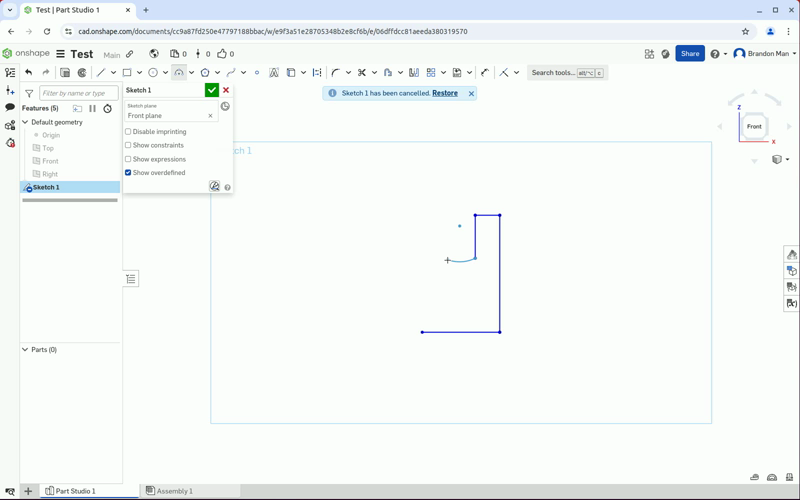
mouse_move(461, 271)
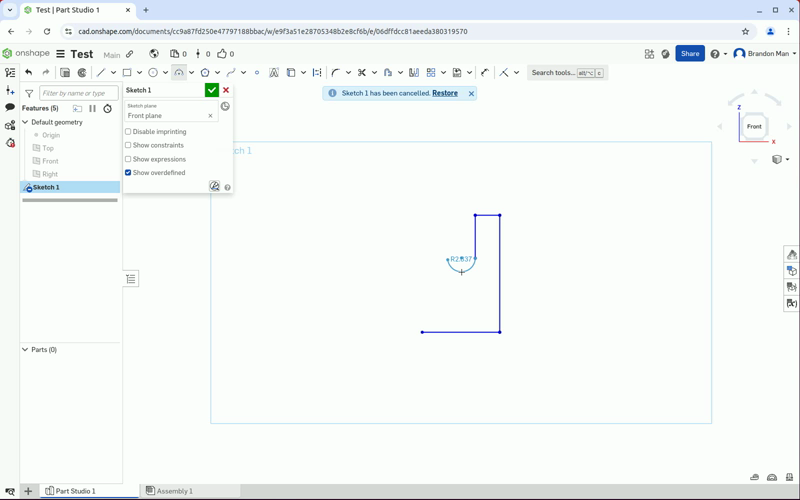
click(461, 271)
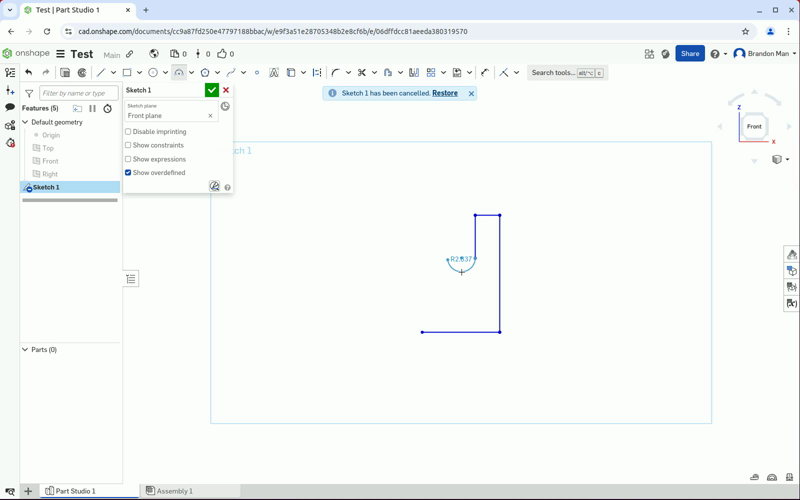
key_up(shift)
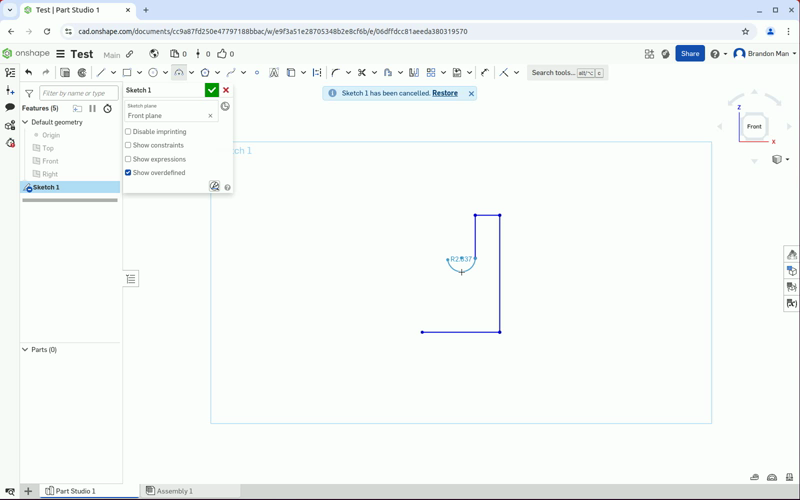
key(esc)
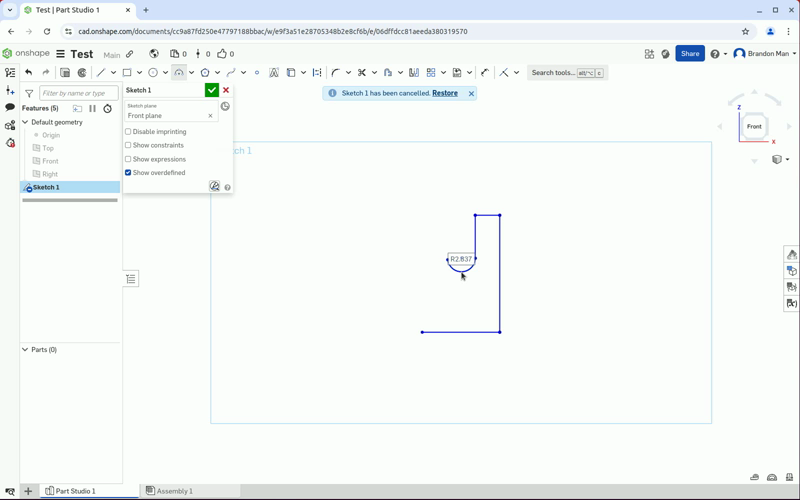
key(l)
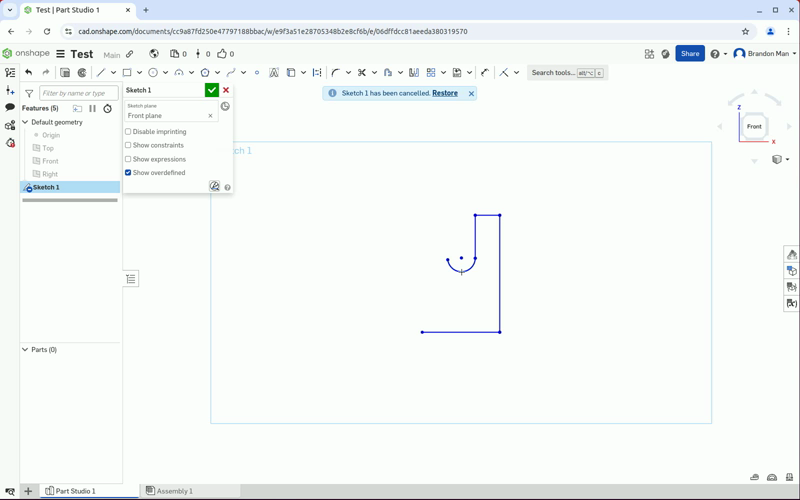
mouse_move(447, 259)
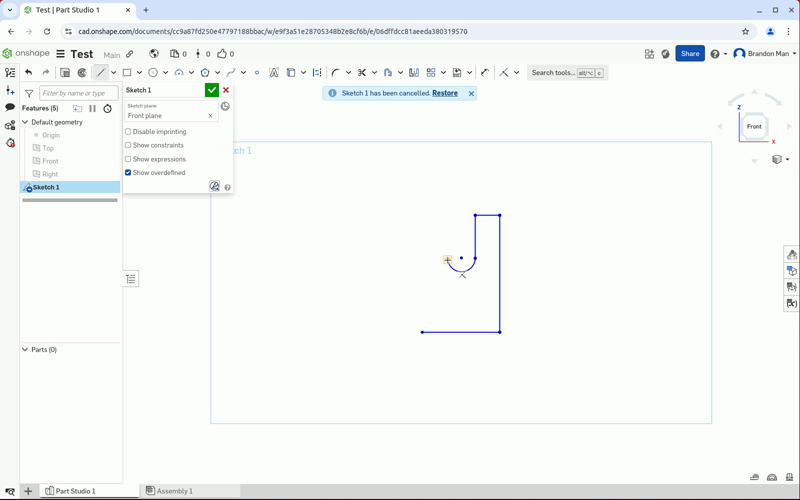
click(447, 259)
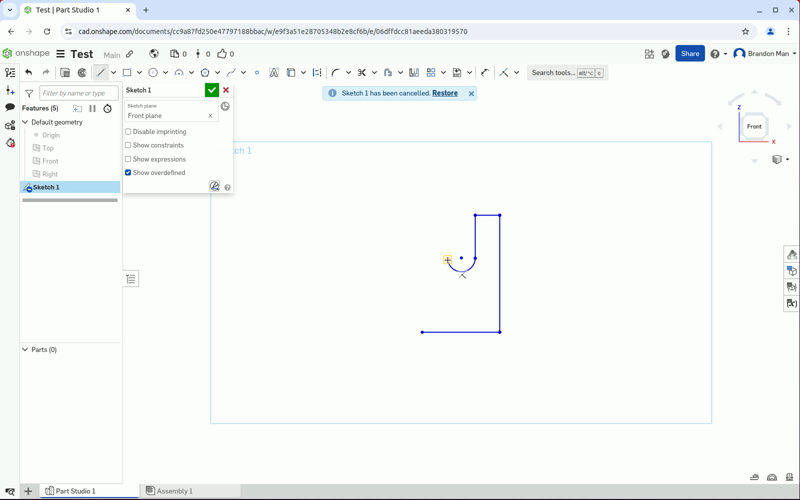
key_down(shift)
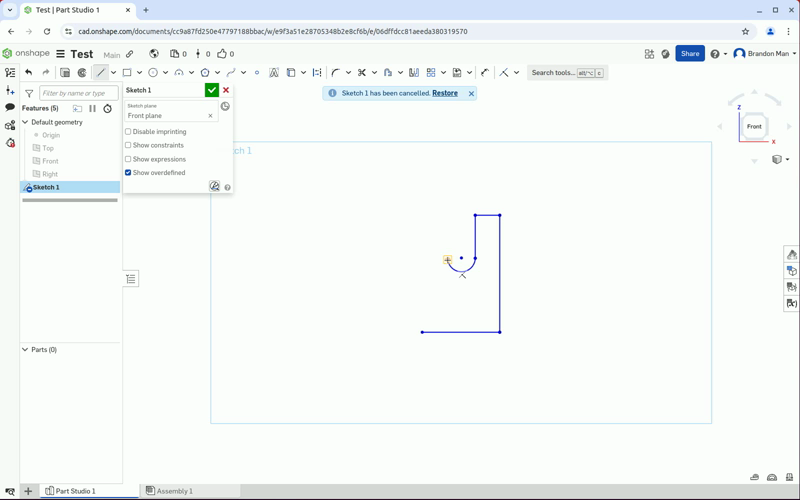
mouse_move(477, 259)
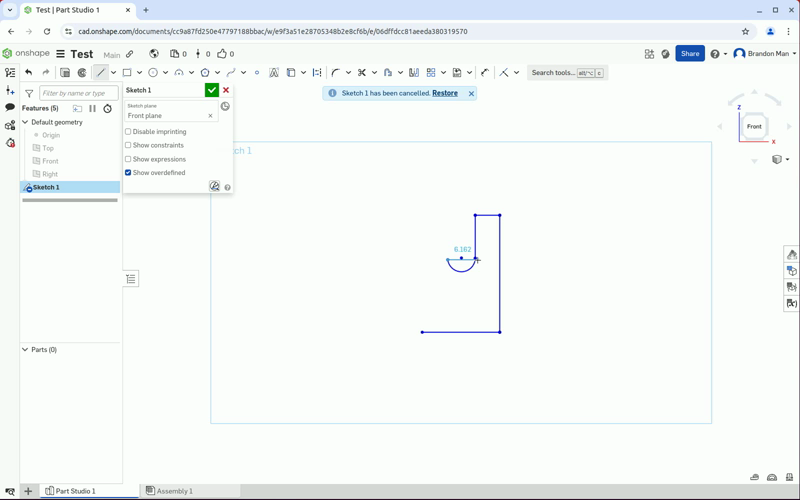
mouse_move(446, 215)
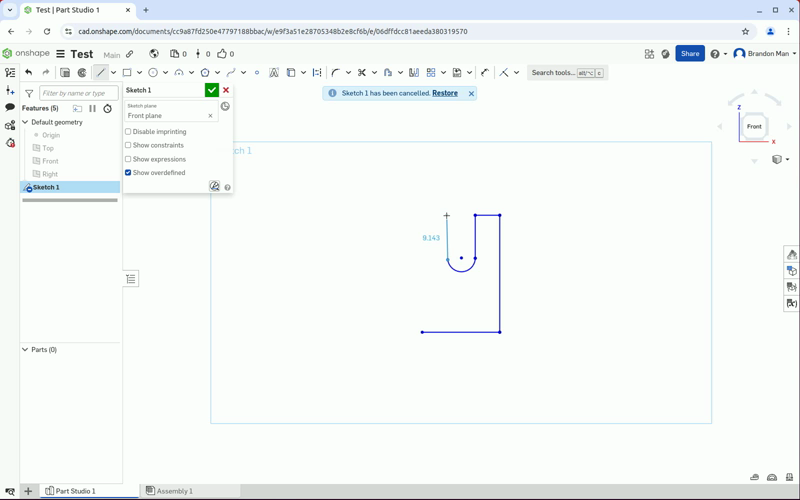
click(446, 215)
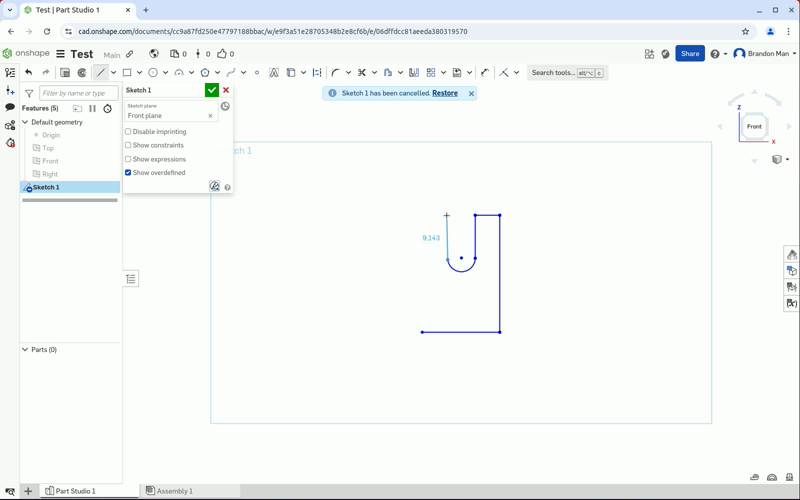
key_up(shift)
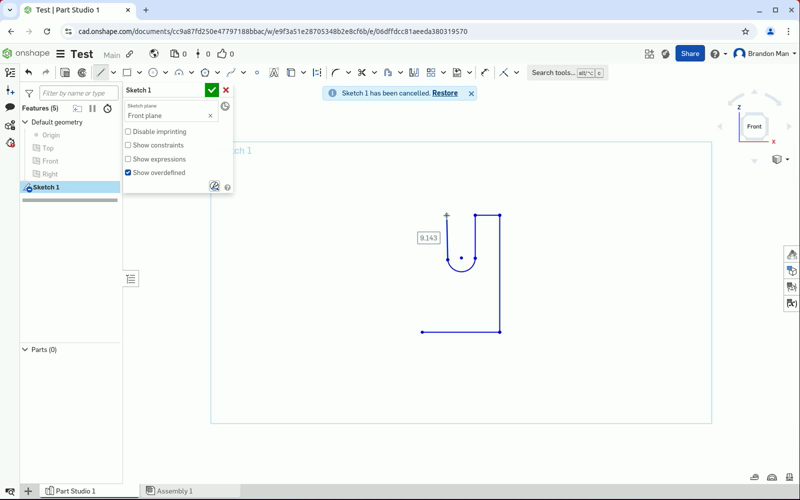
key_down(shift)
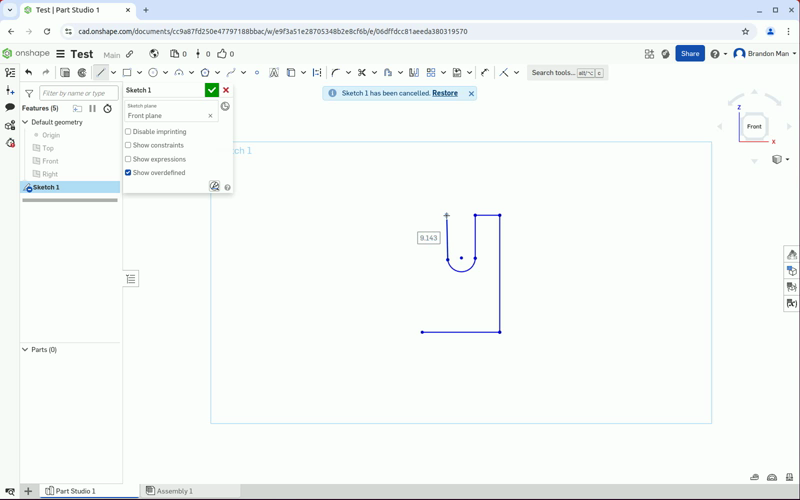
mouse_move(476, 215)
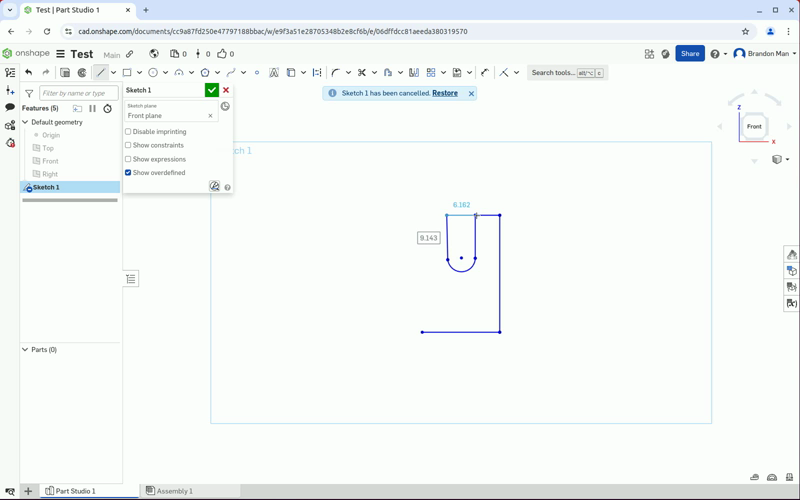
mouse_move(422, 215)
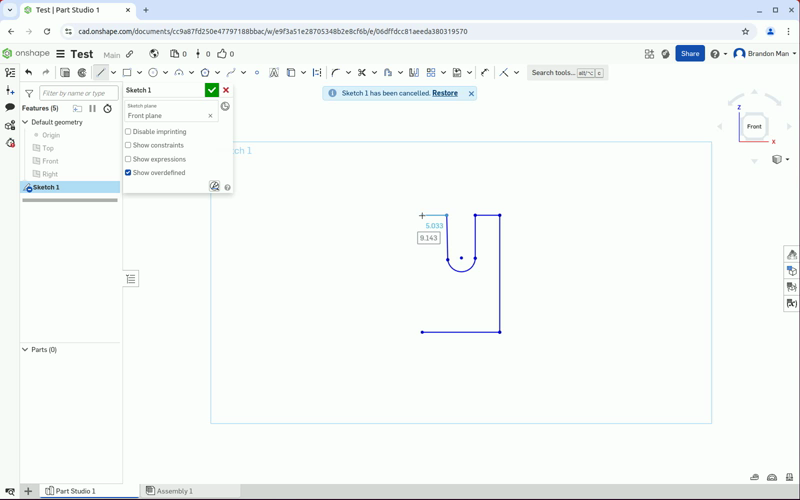
click(422, 215)
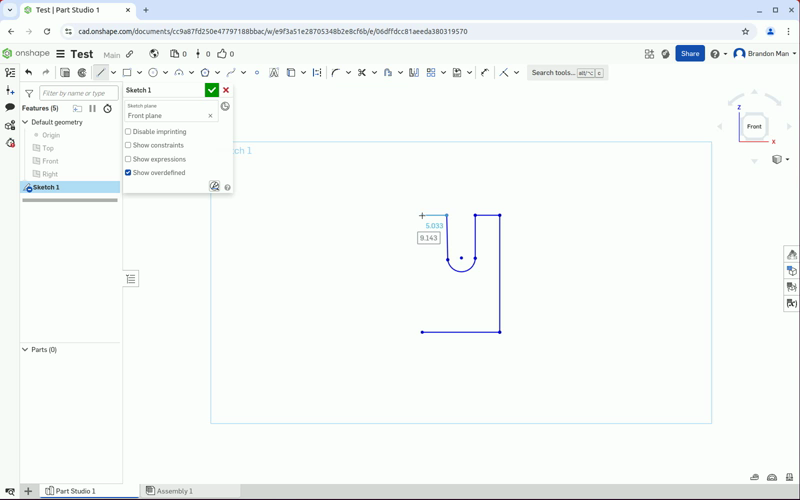
key_up(shift)
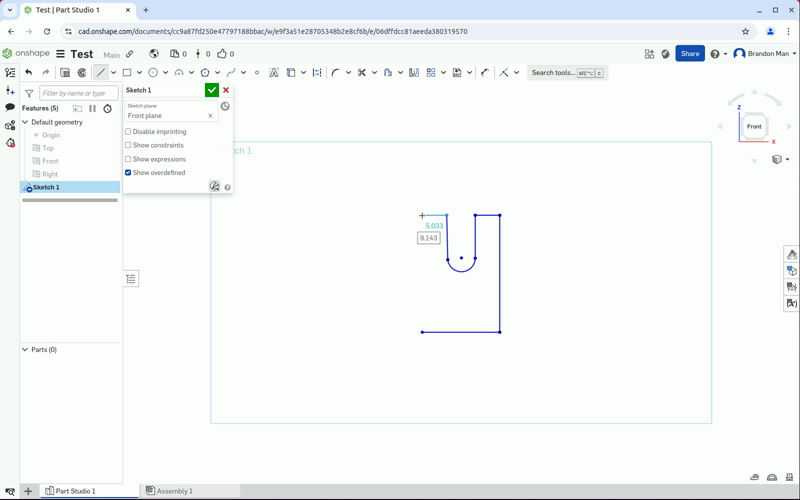
key_down(shift)
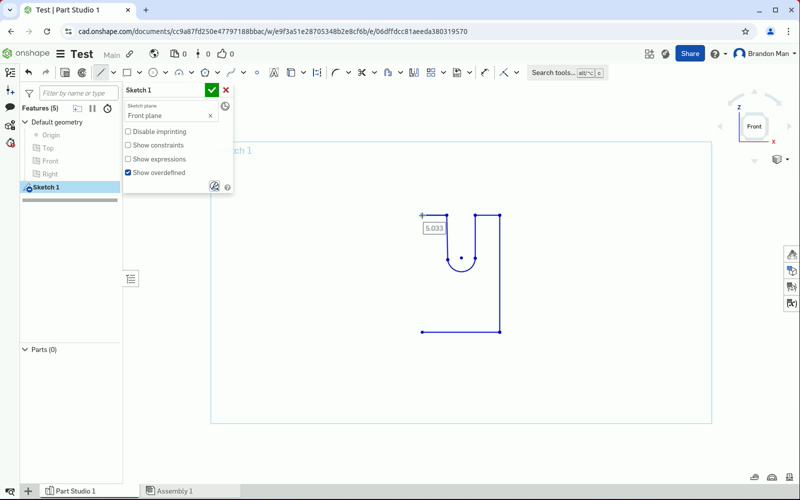
mouse_move(422, 332)
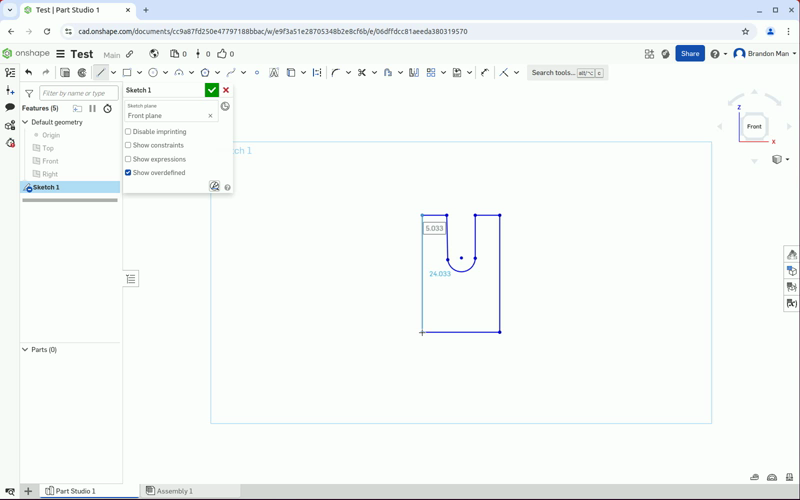
key_up(shift)
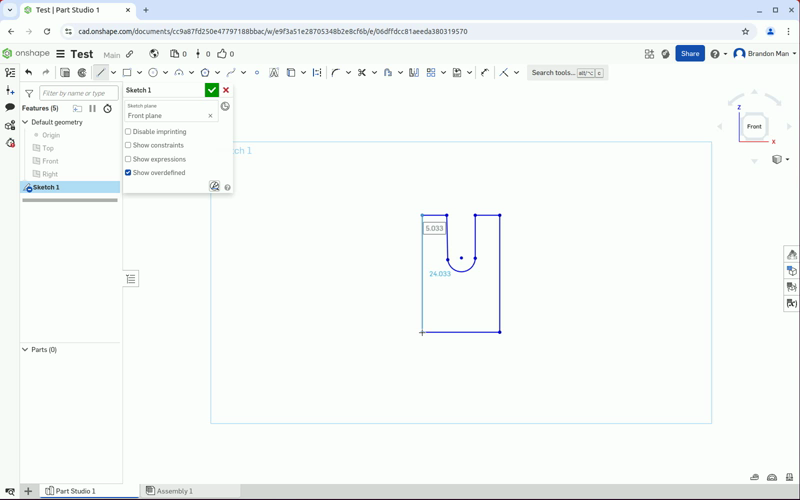
click(422, 332)
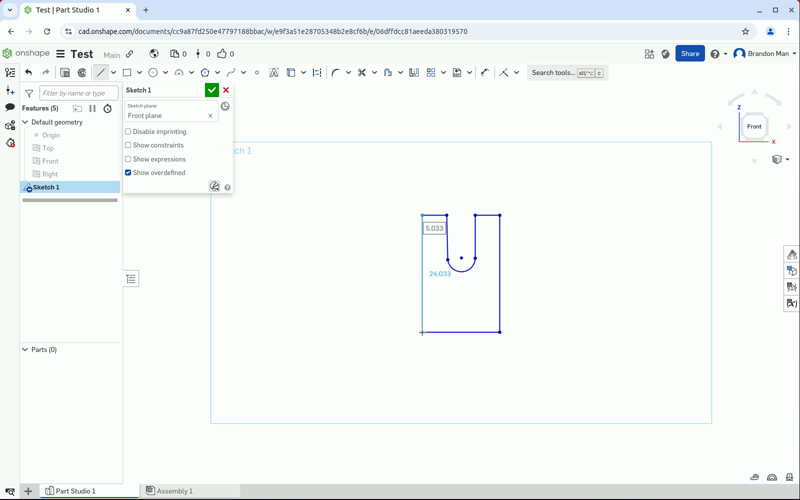
key(esc)
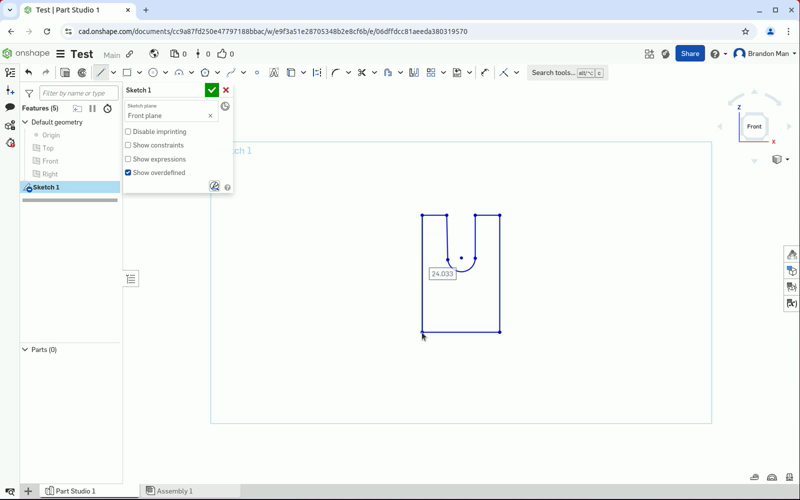
mouse_move(438, 303)
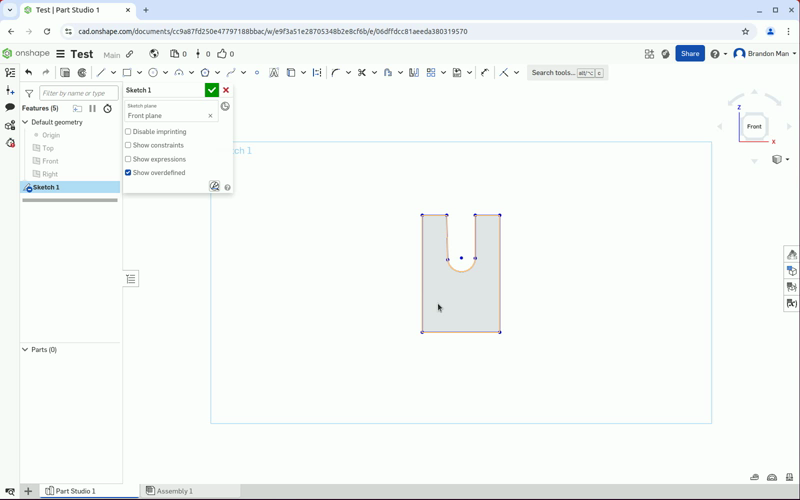
click(438, 303)
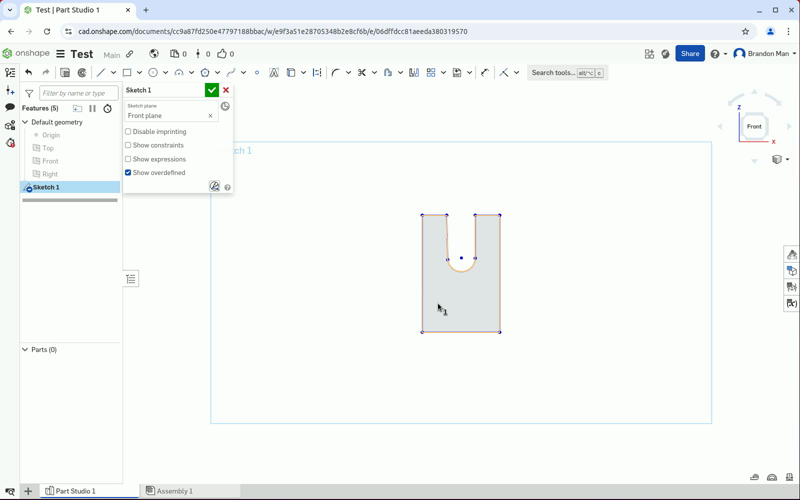
mouse_move(73, 352)
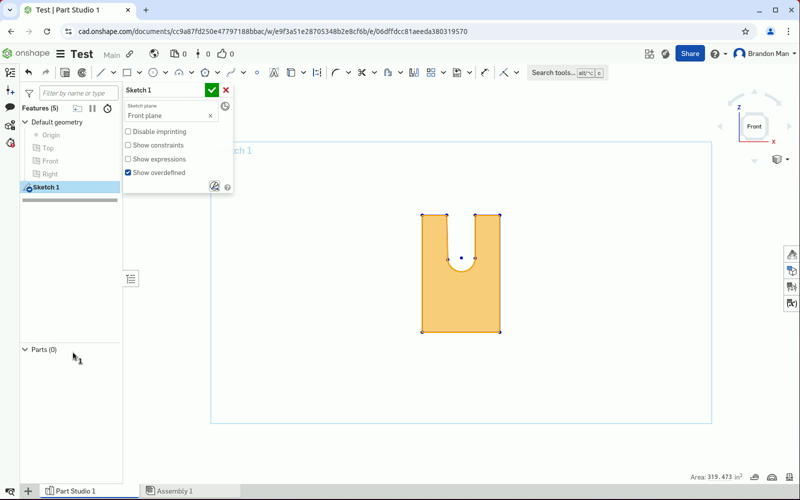
key(shift+y)
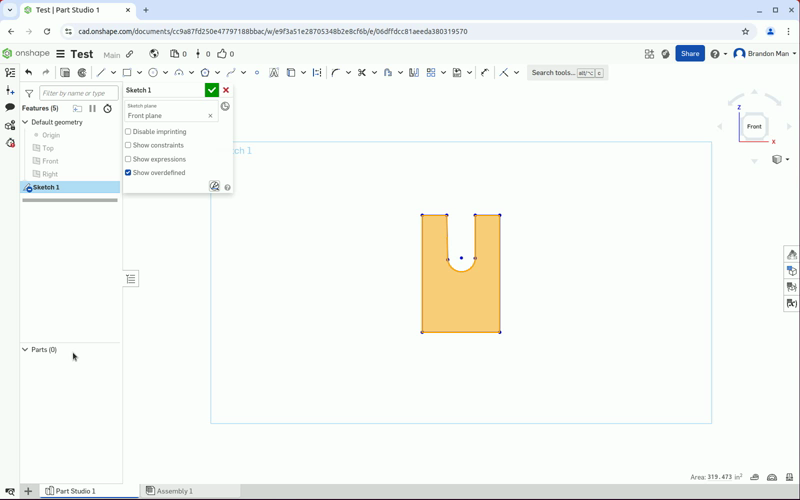
key(shift+e)
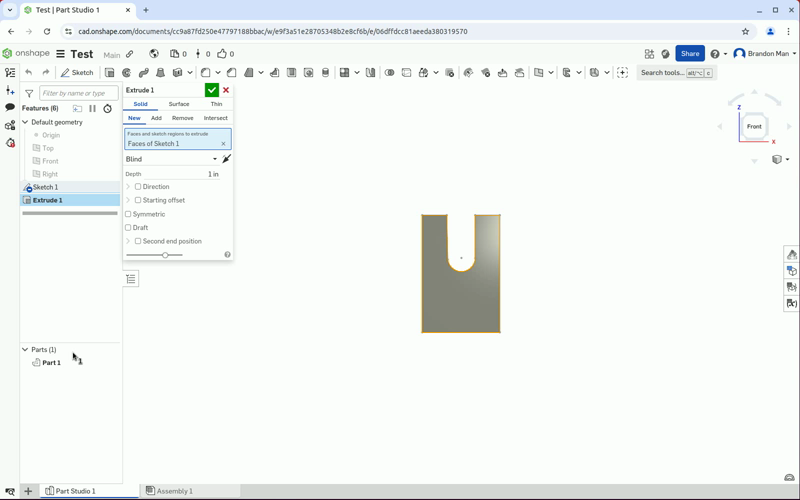
mouse_move(143, 106)
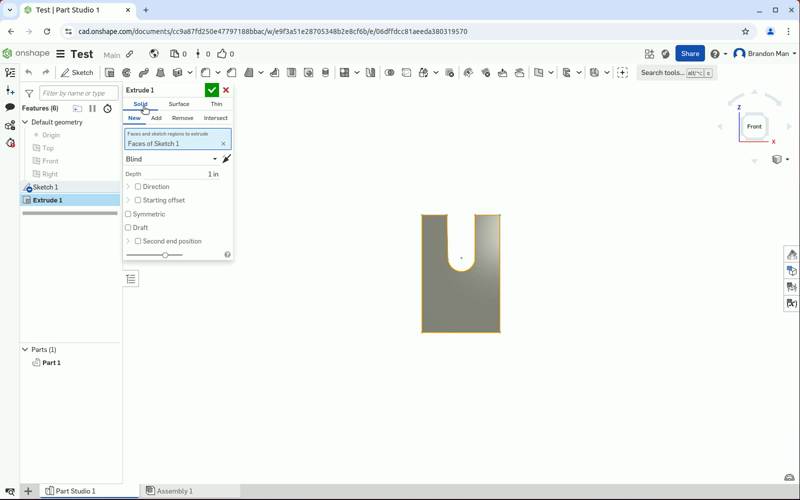
click(143, 106)
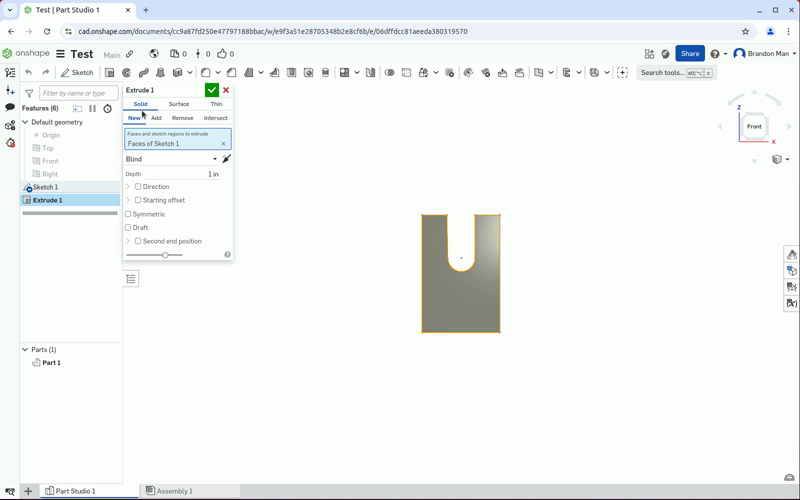
mouse_move(137, 120)
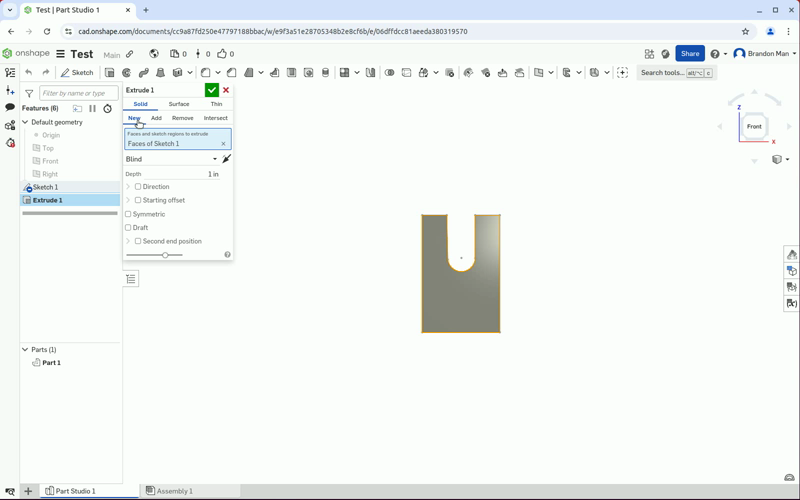
click(137, 120)
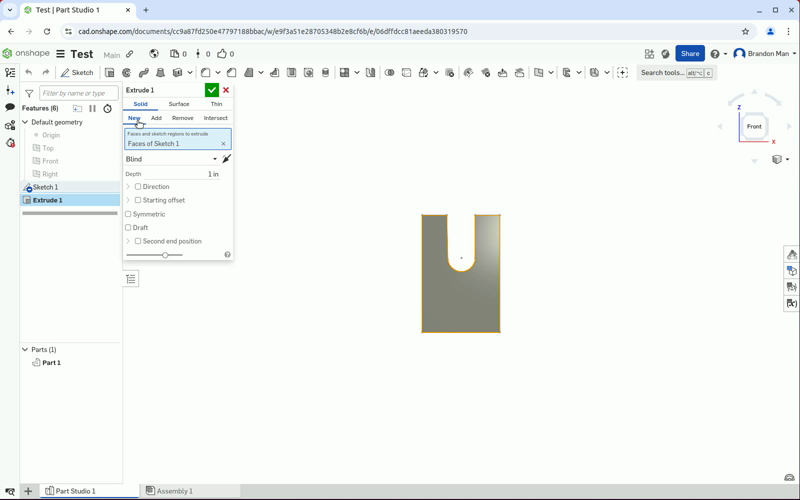
key(tab, 4)
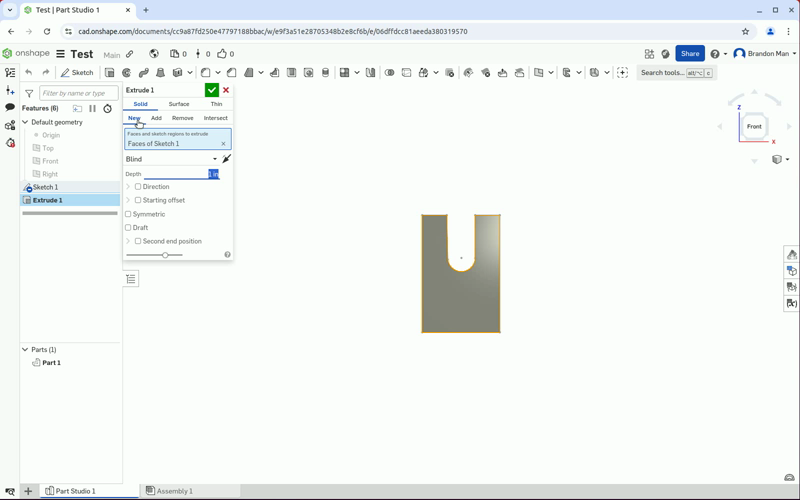
text(5.296)
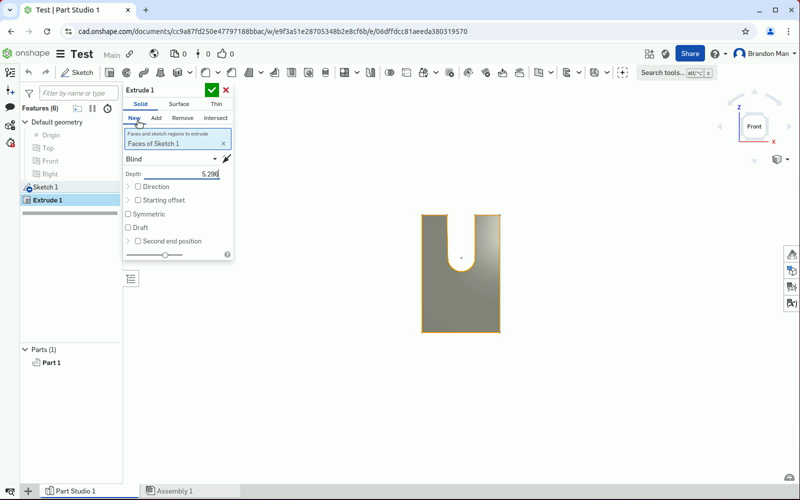
key(enter)
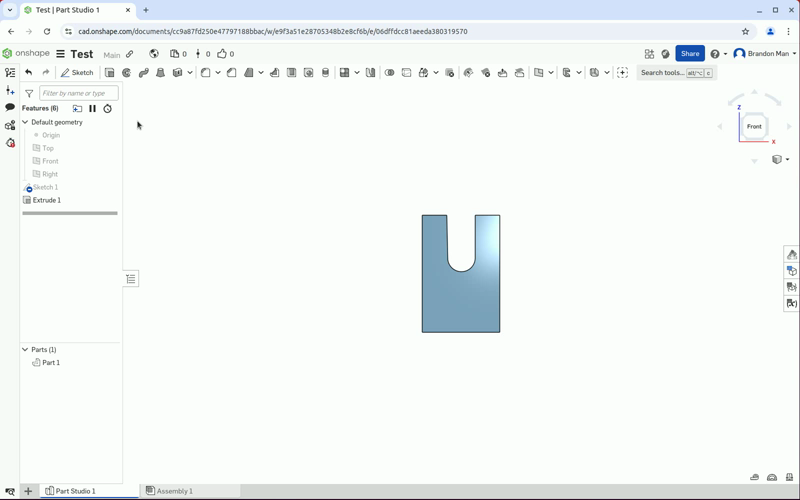
key(shift+h)
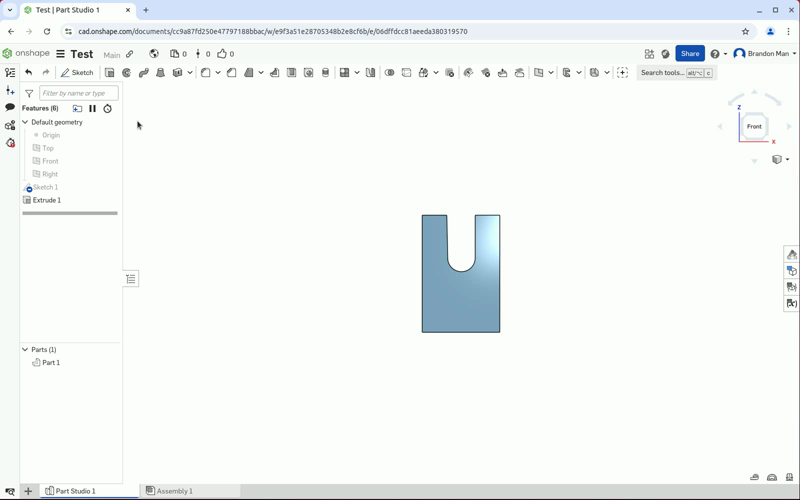
key(shift+h)
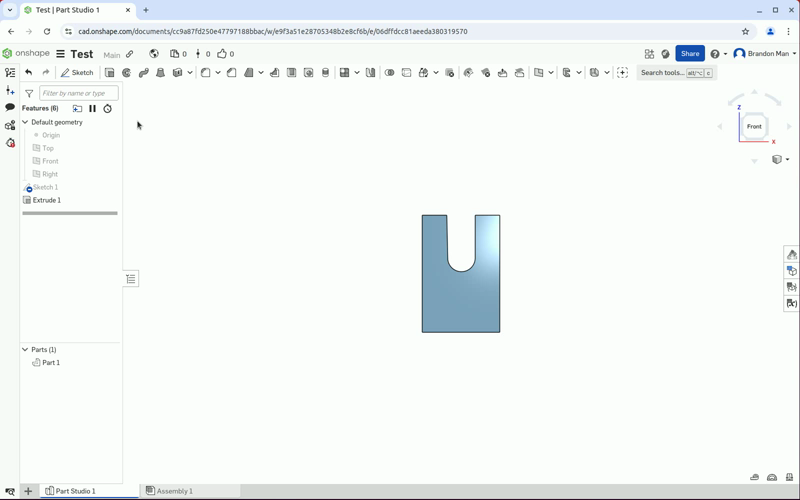
mouse_move(73, 189)
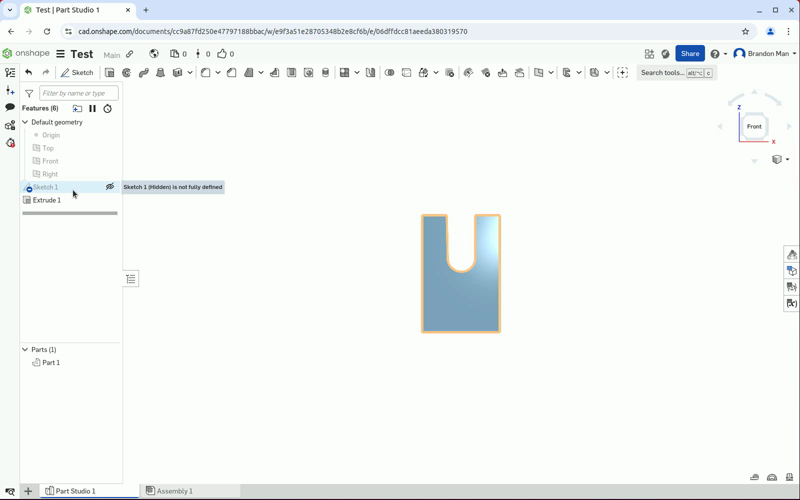
click(73, 189)
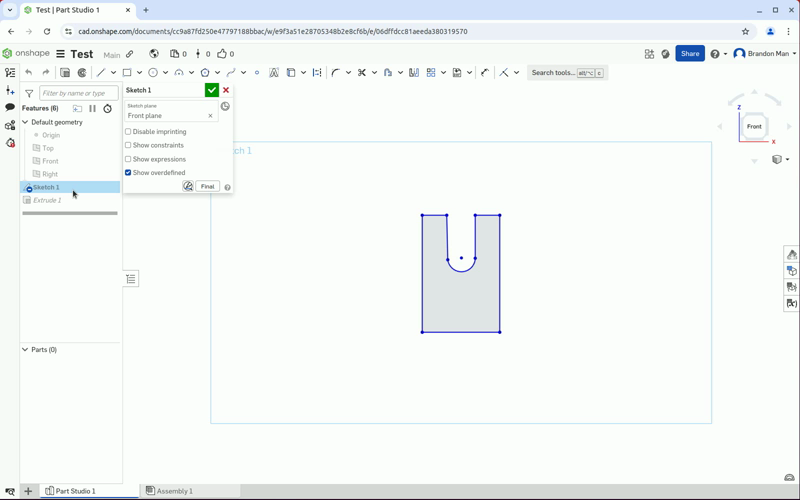
mouse_move(229, 92)
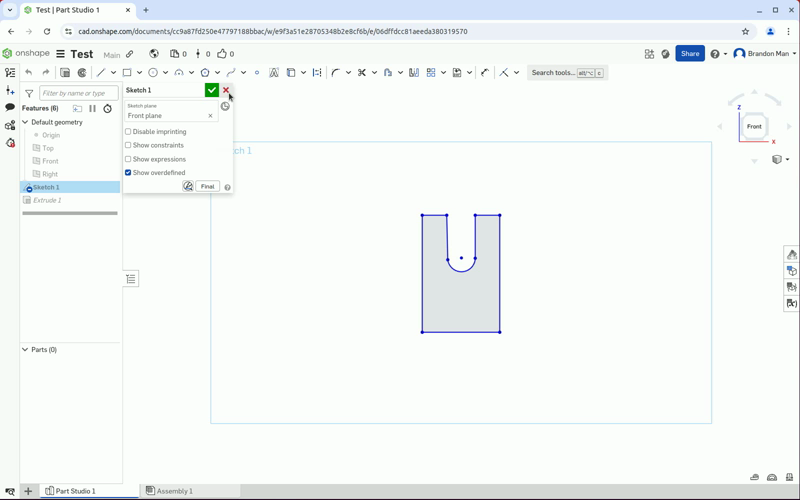
click(229, 92)
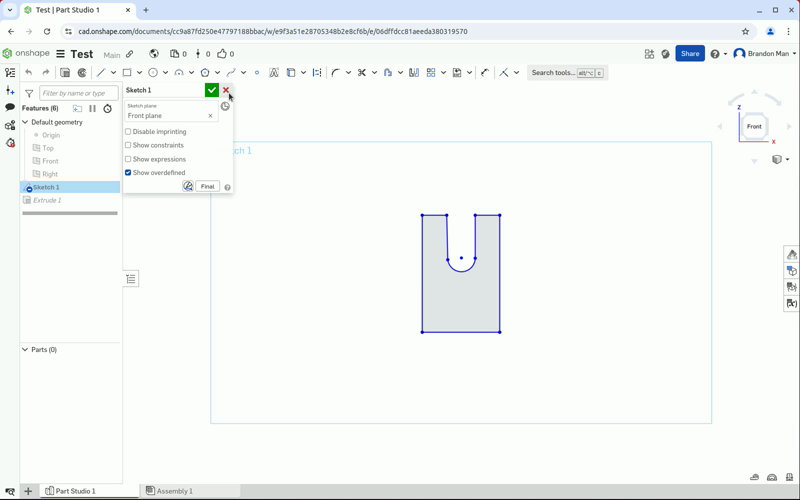
key(shift+s)
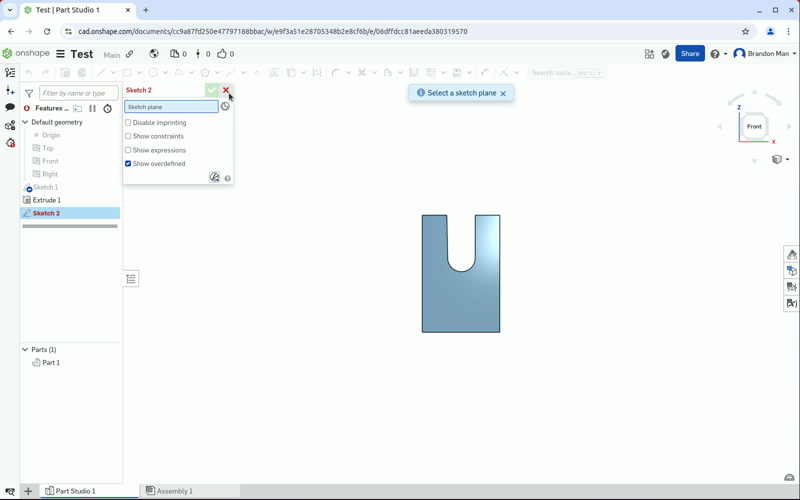
mouse_move(73, 163)
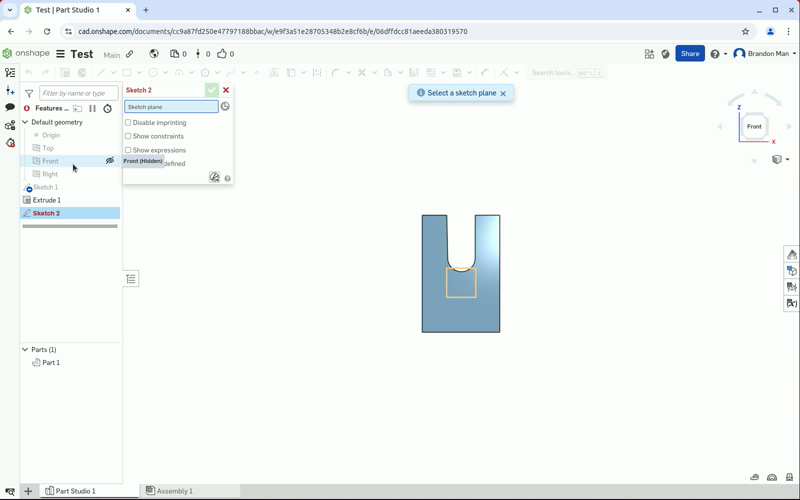
click(73, 163)
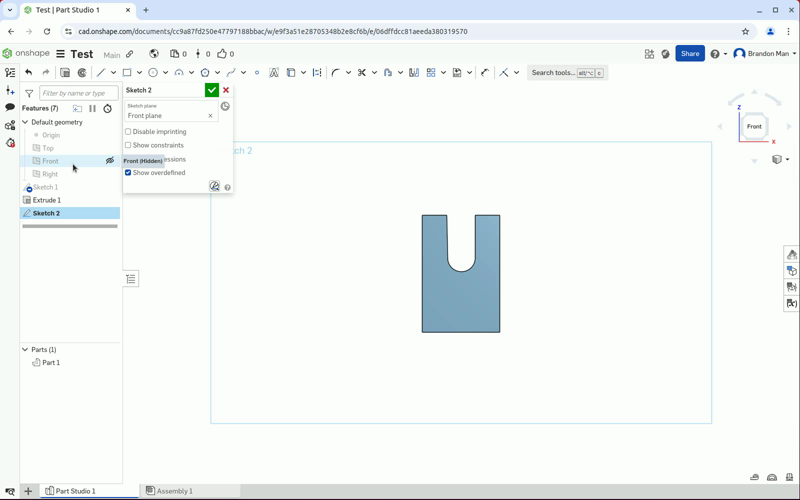
mouse_move(73, 352)
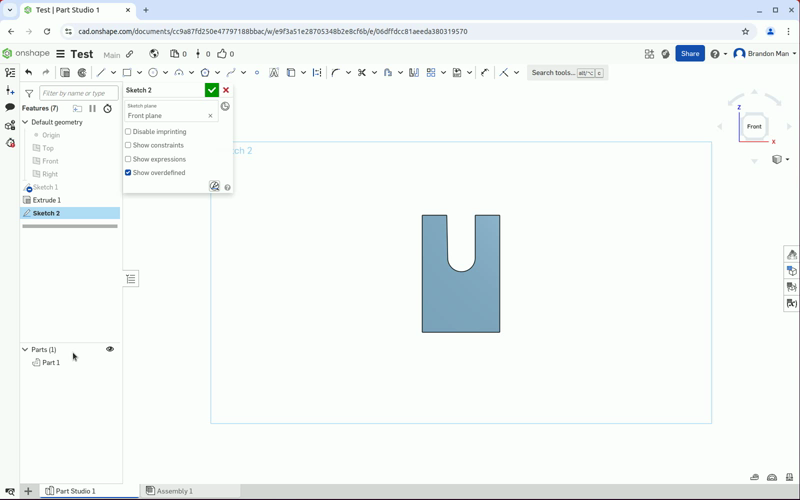
key(y)
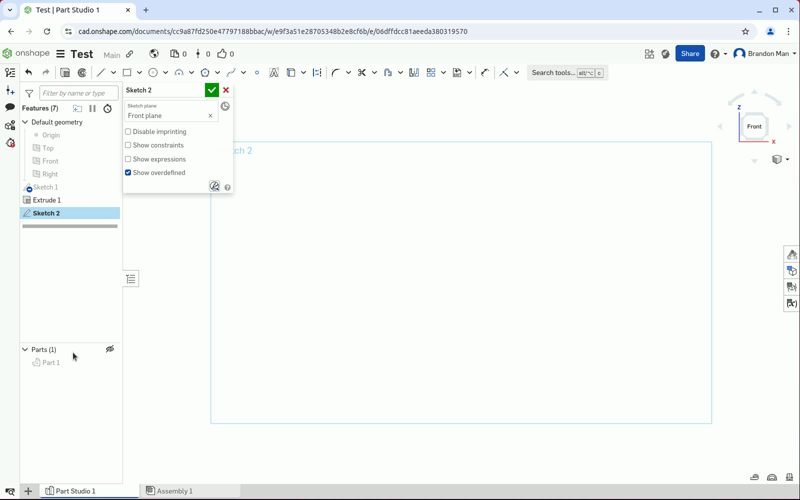
key(l)
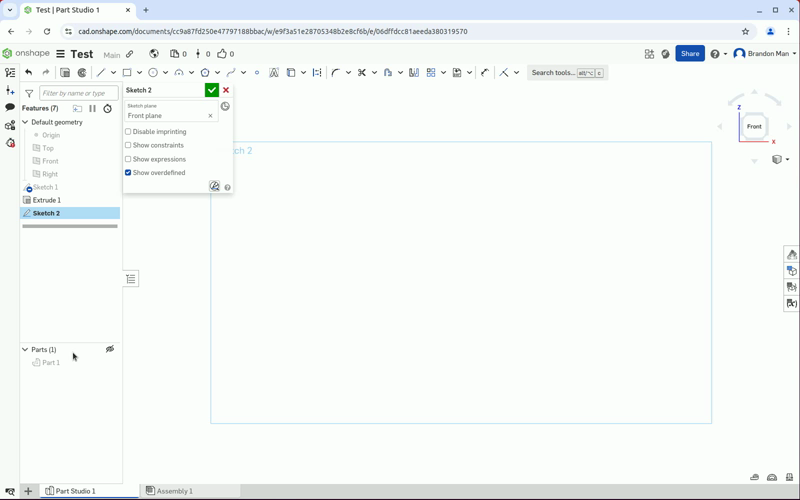
key_down(shift)
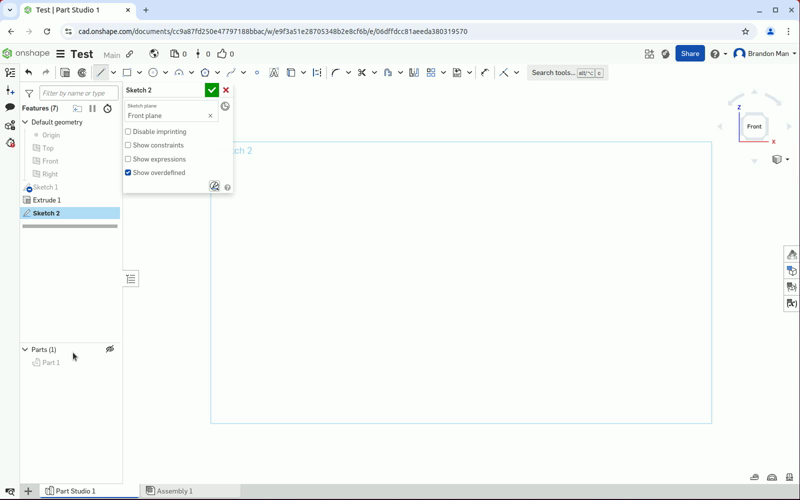
mouse_move(422, 348)
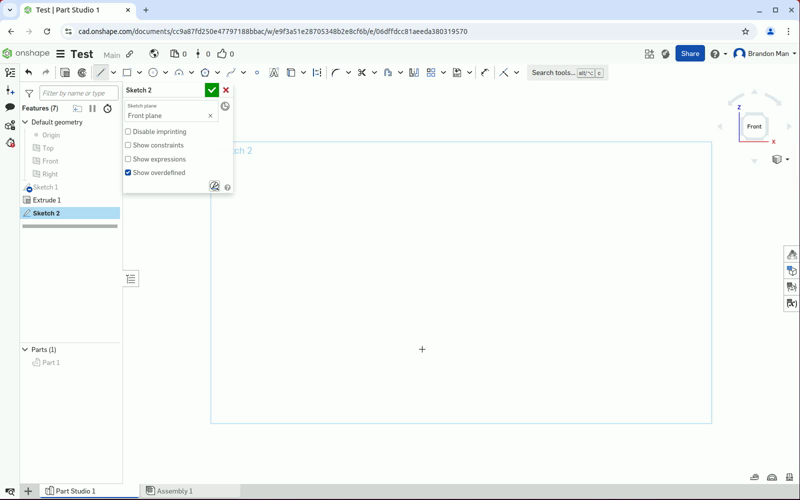
click(422, 348)
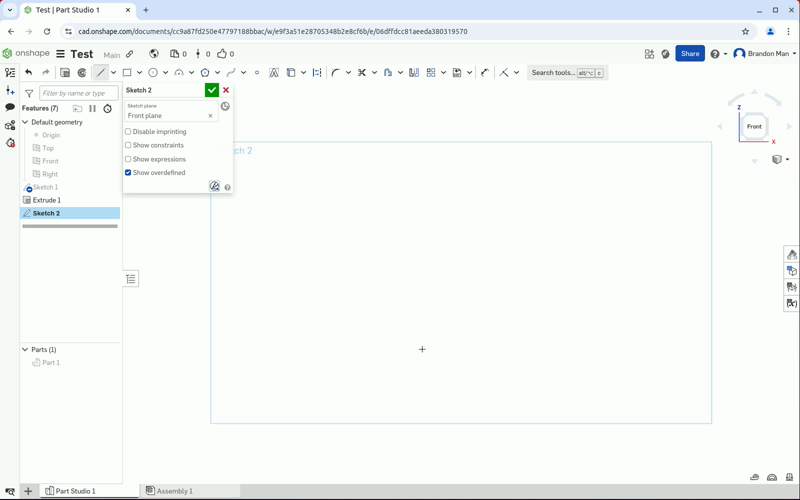
key_up(shift)
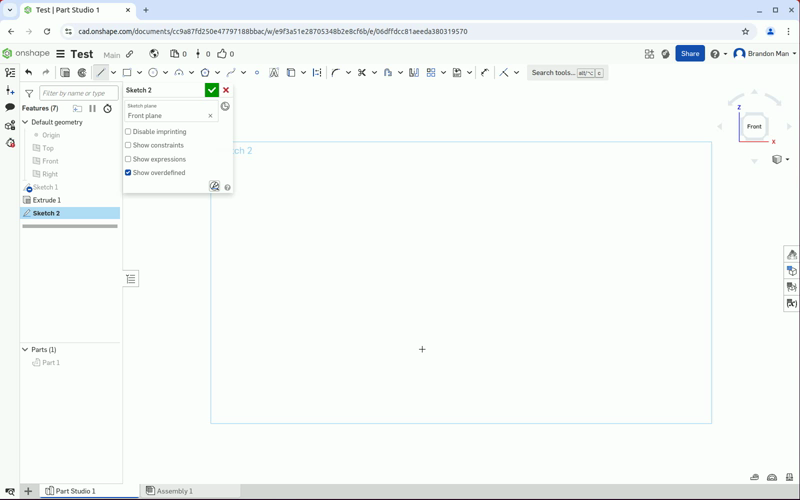
key_down(shift)
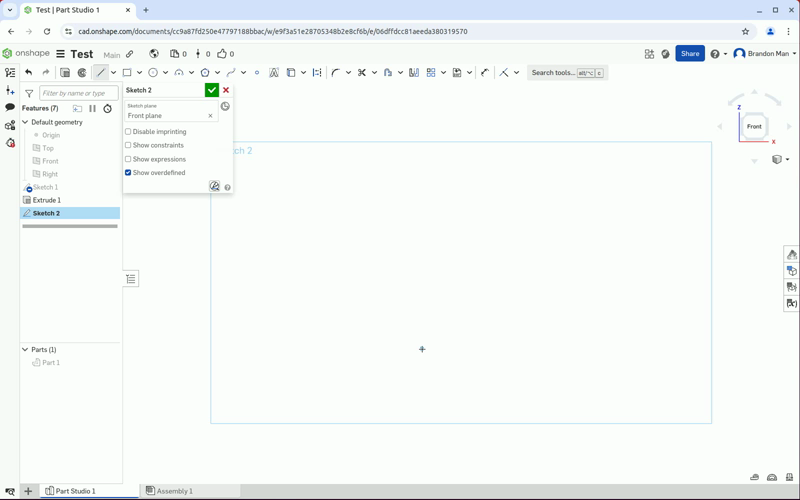
mouse_move(499, 348)
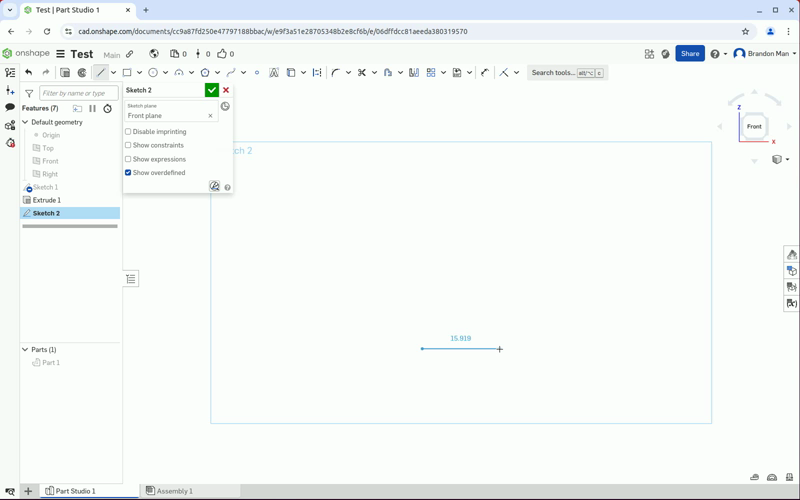
click(499, 348)
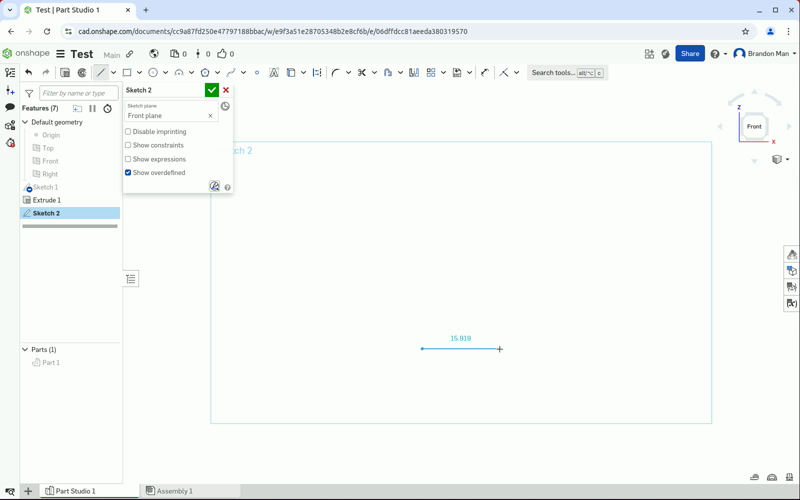
key_up(shift)
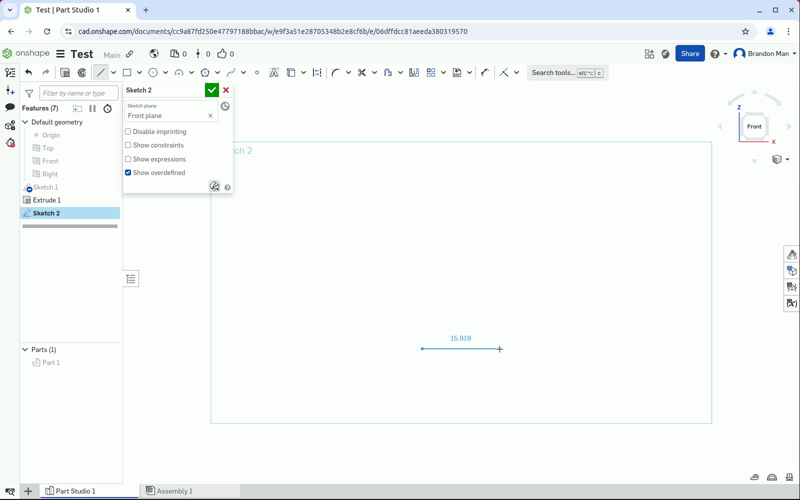
key_down(shift)
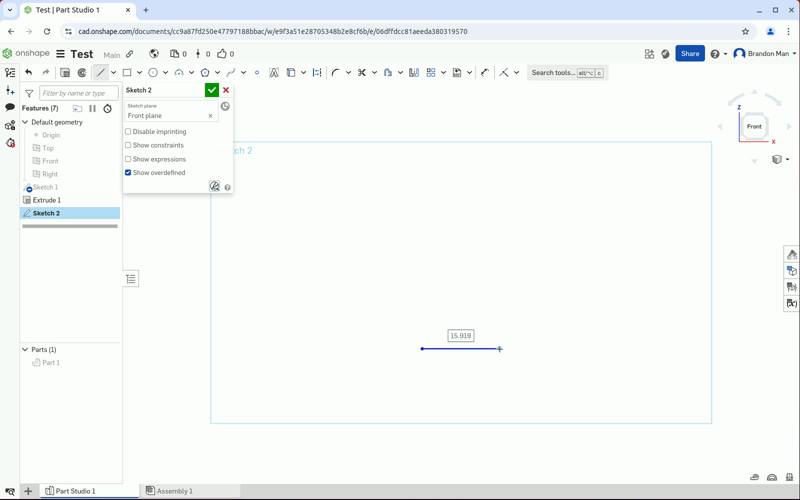
mouse_move(529, 348)
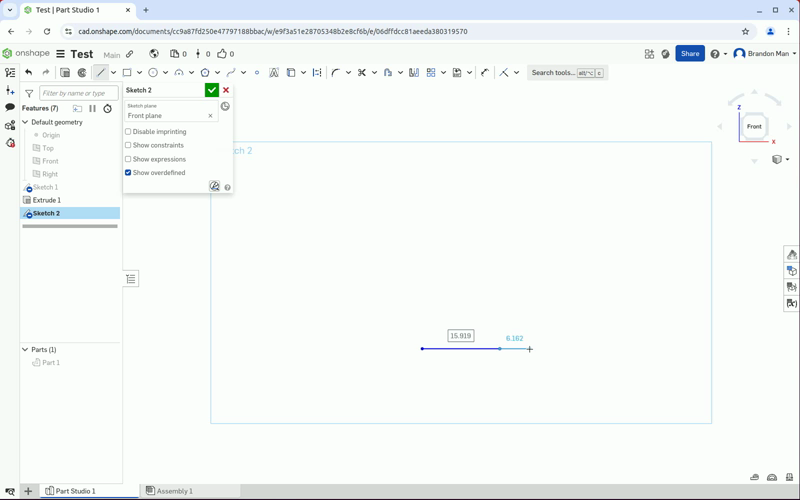
mouse_move(499, 331)
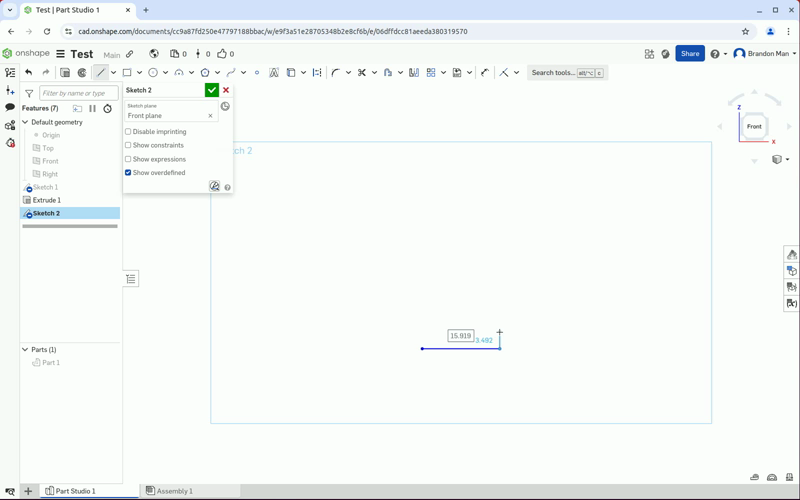
click(499, 331)
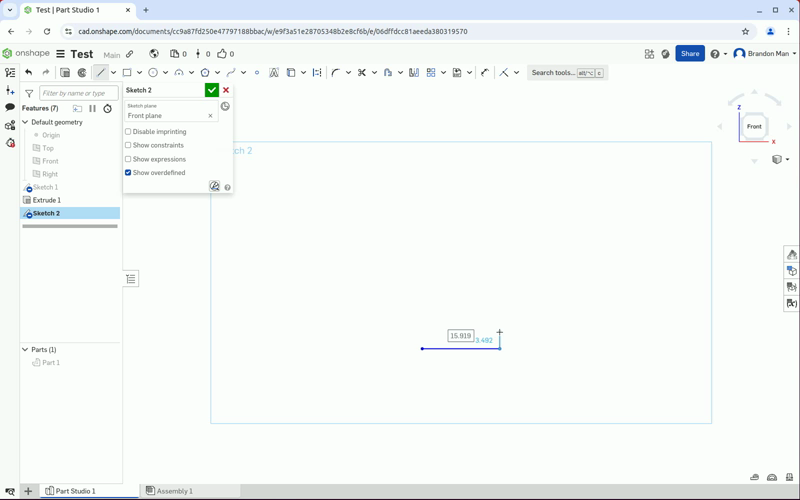
key_up(shift)
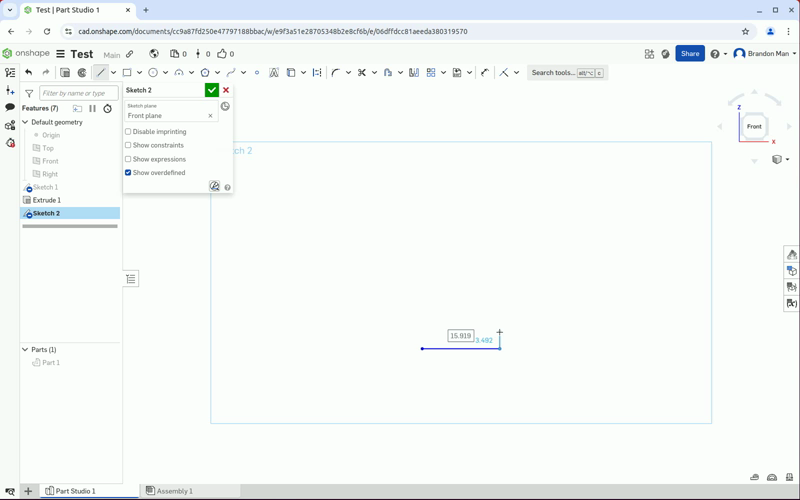
key_down(shift)
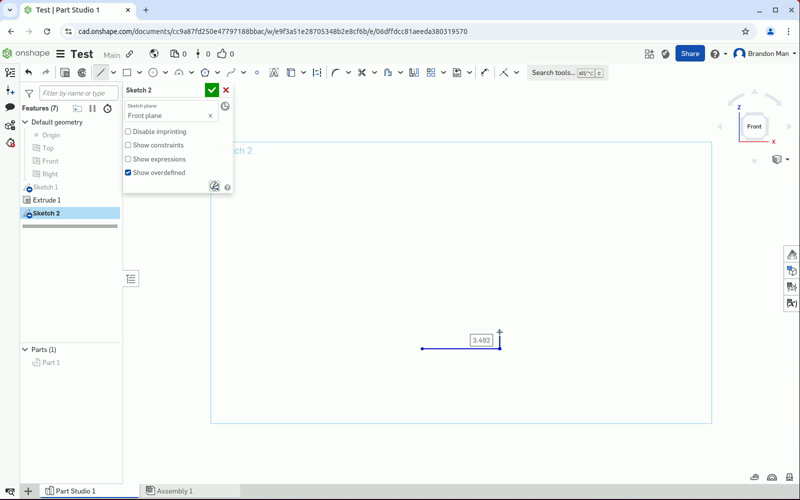
mouse_move(422, 331)
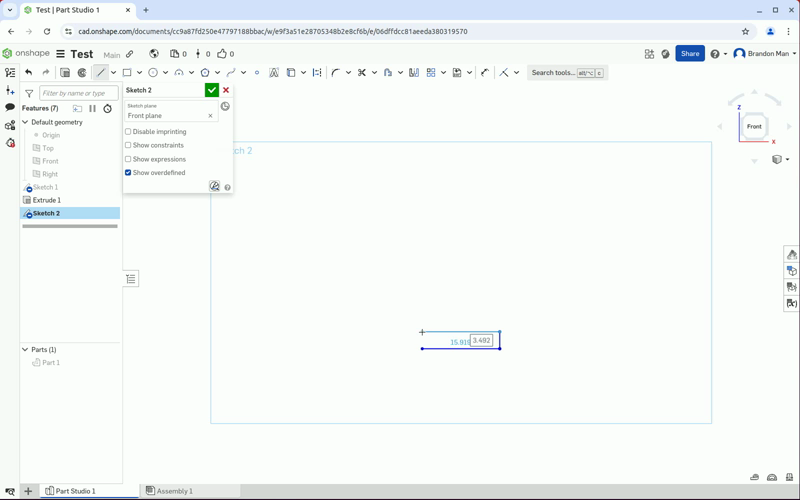
click(422, 331)
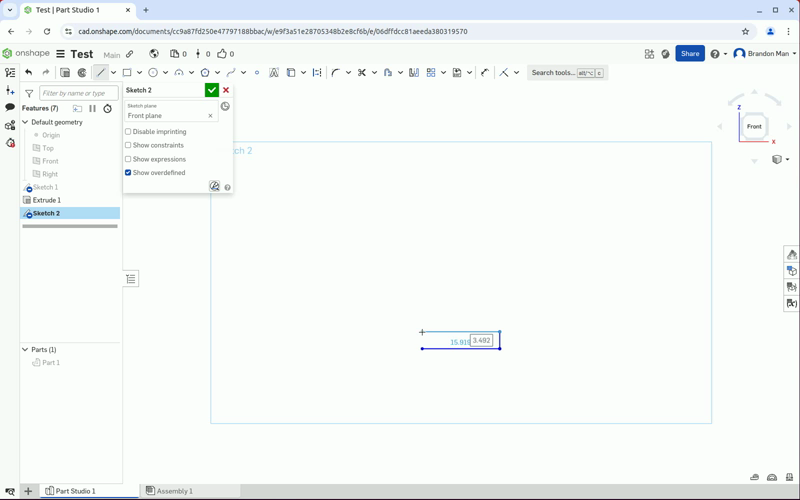
key_up(shift)
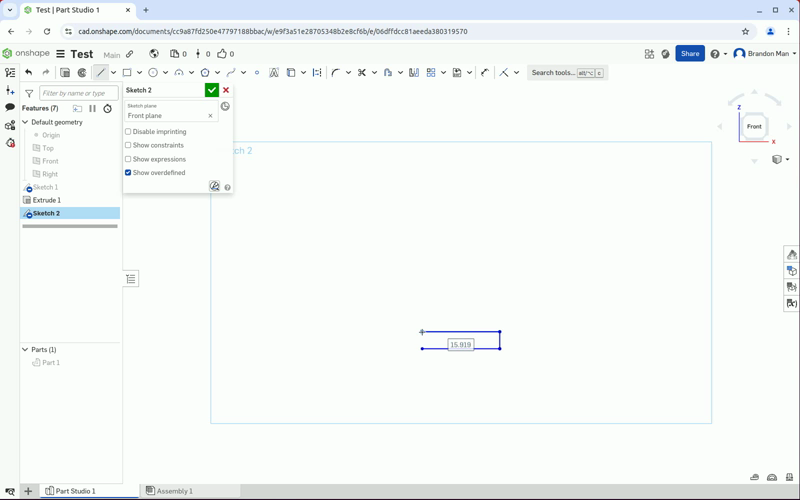
mouse_move(452, 331)
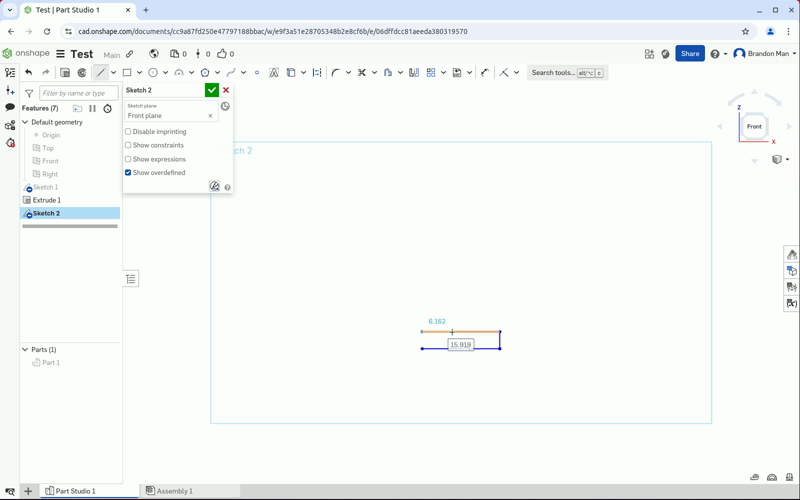
key_down(shift)
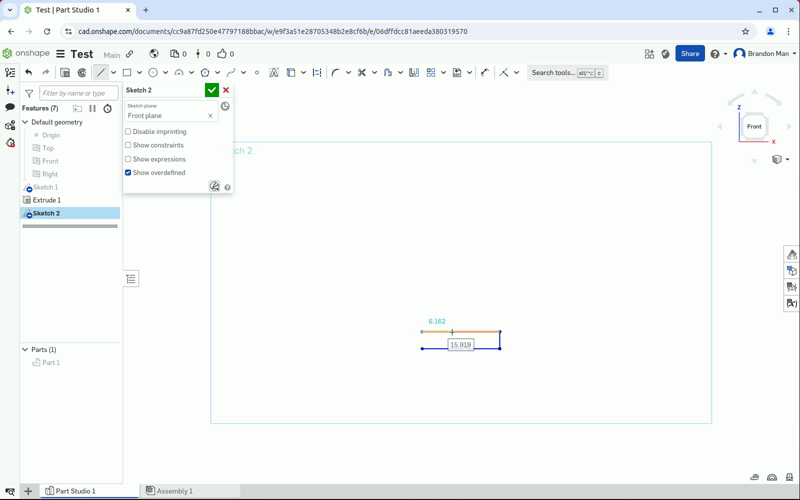
mouse_move(422, 348)
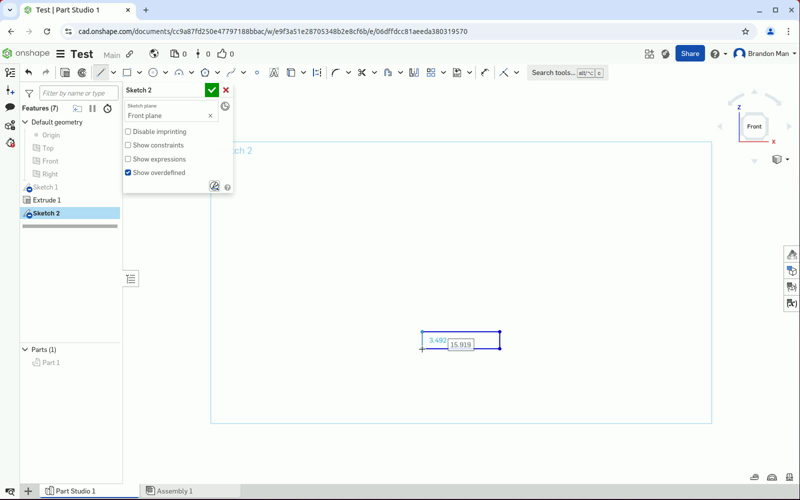
key_up(shift)
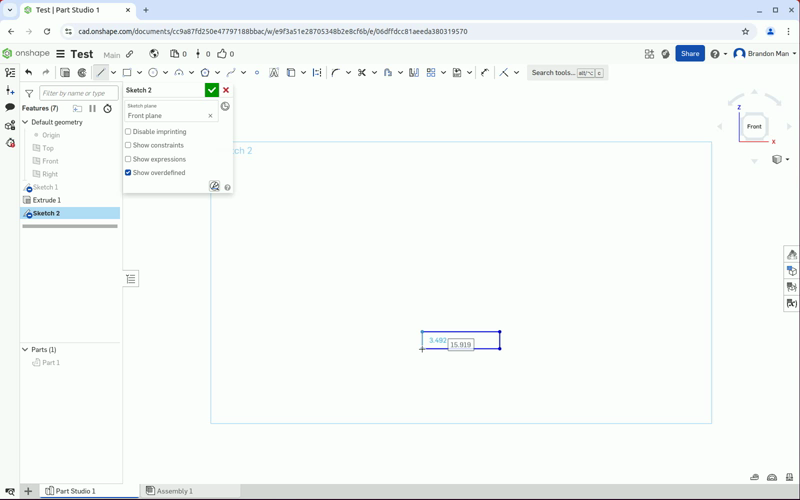
click(422, 348)
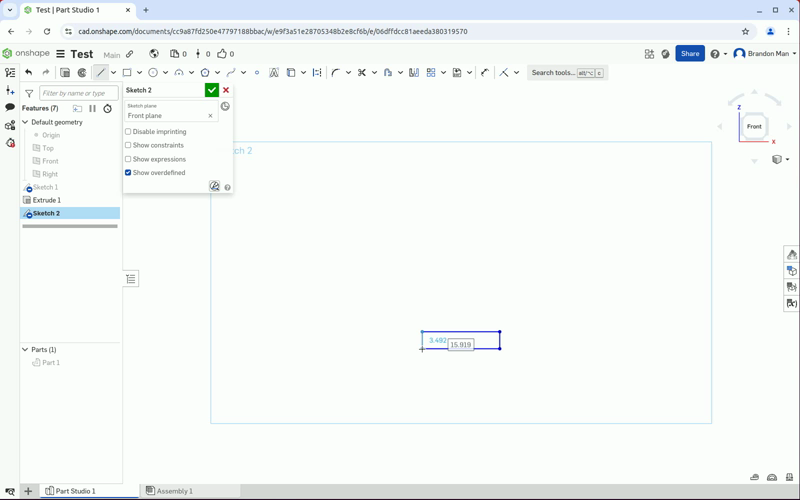
key(esc)
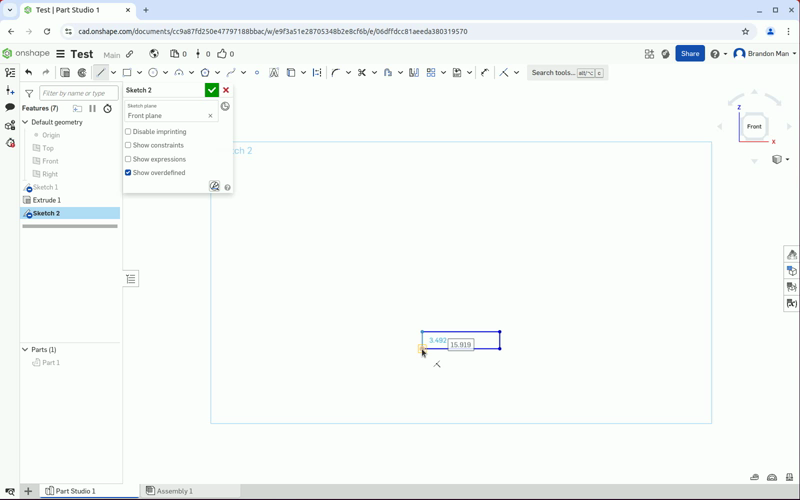
mouse_move(443, 334)
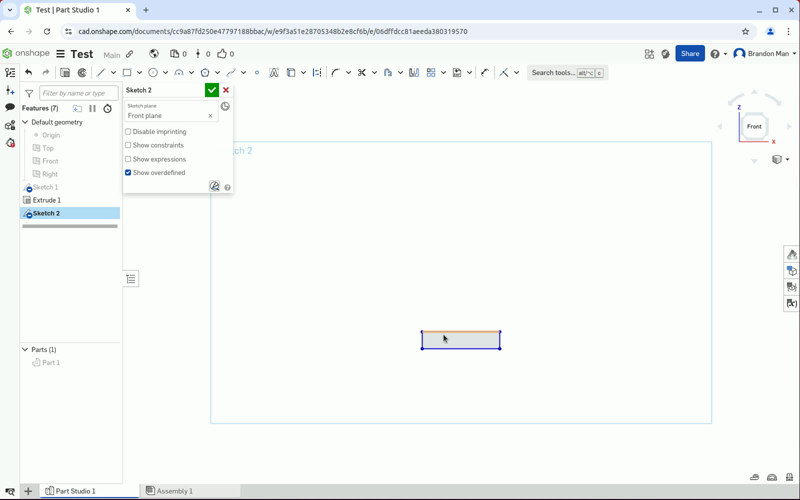
scroll(6)
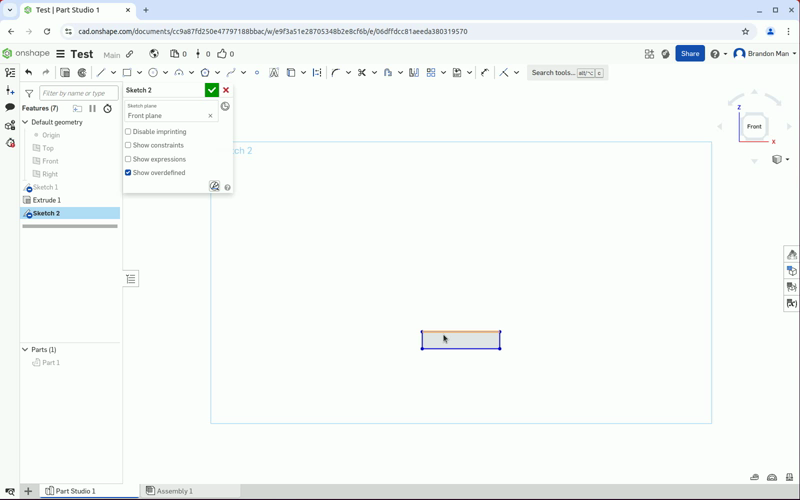
scroll(6)
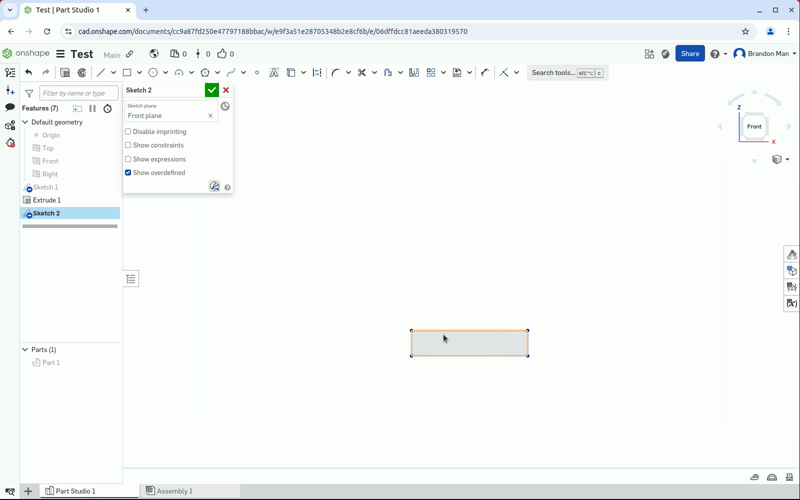
scroll(6)
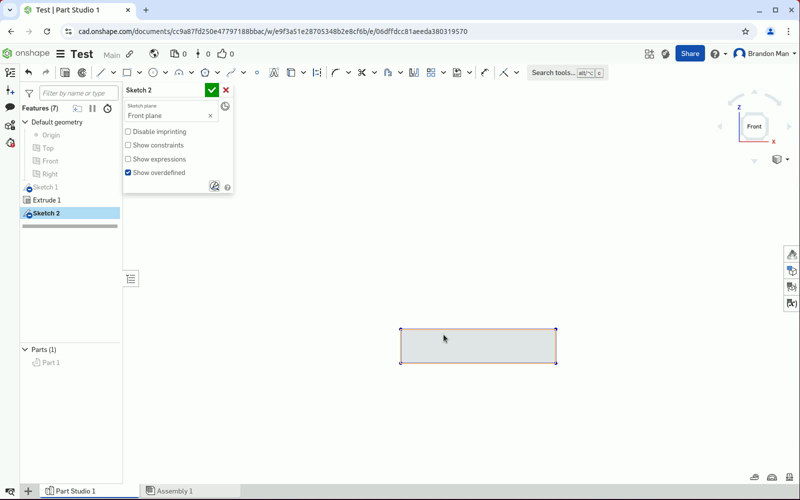
scroll(6)
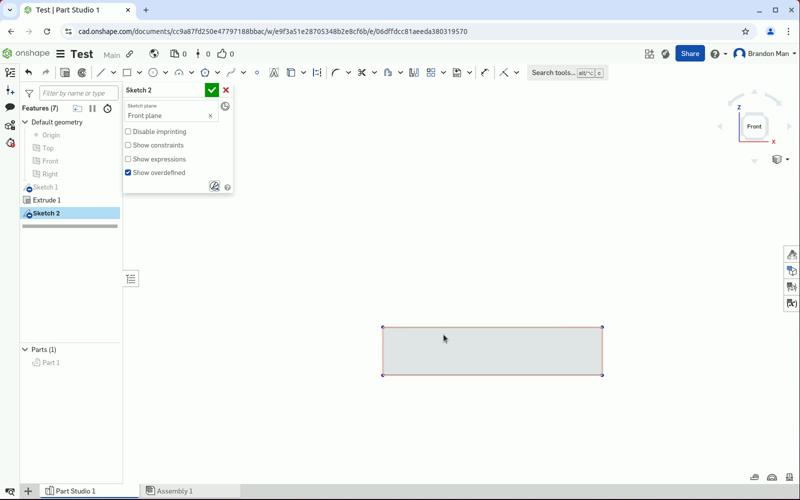
scroll(6)
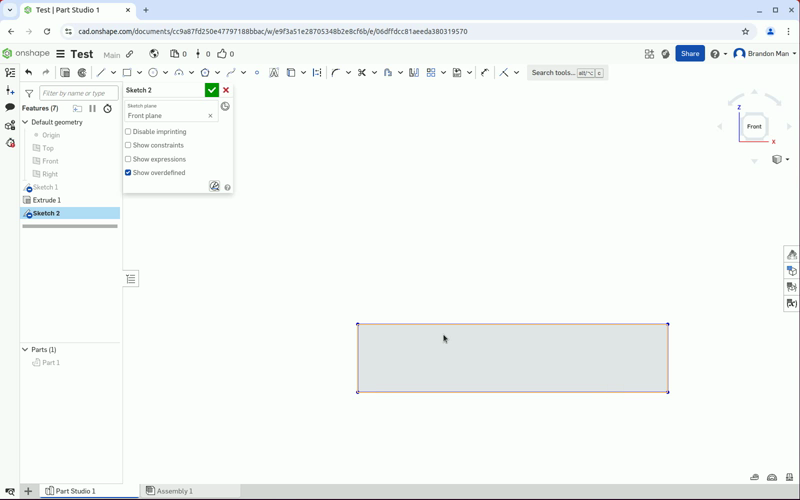
scroll(6)
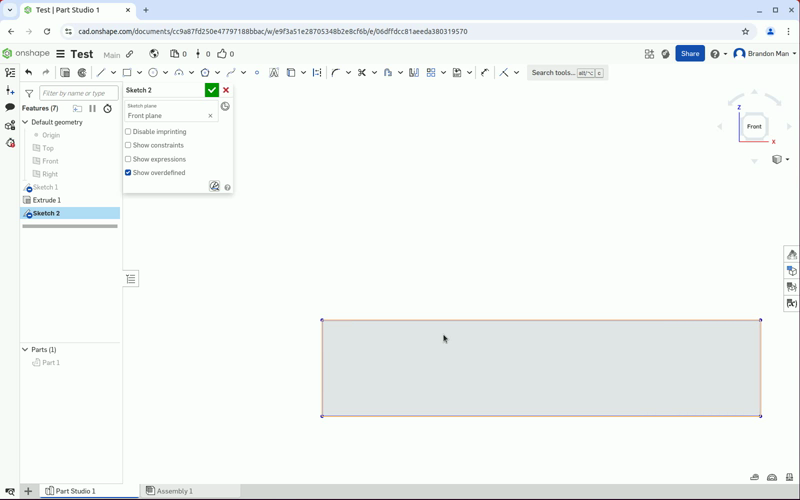
scroll(6)
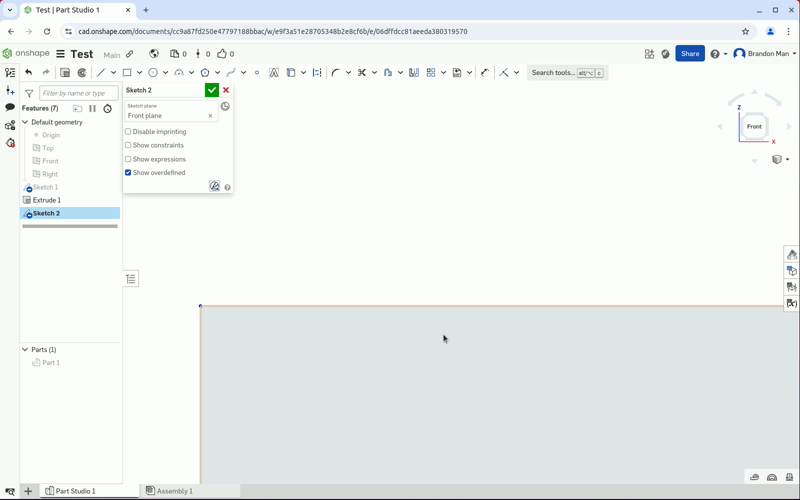
click(443, 334)
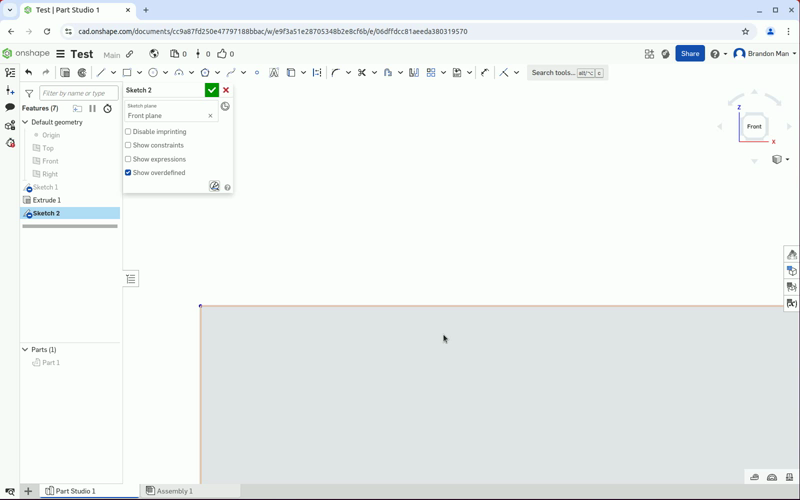
scroll(-6)
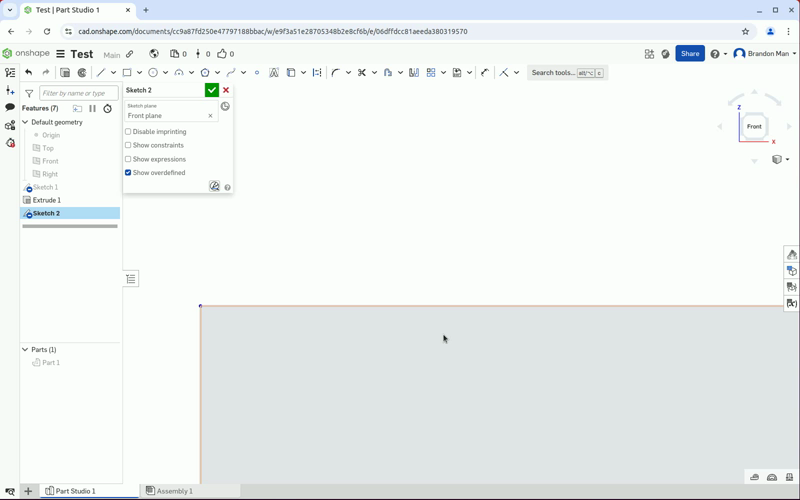
scroll(-6)
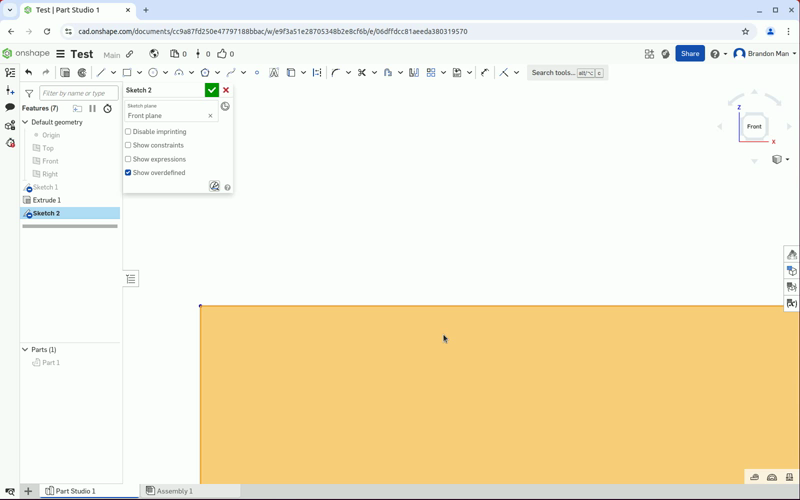
scroll(-6)
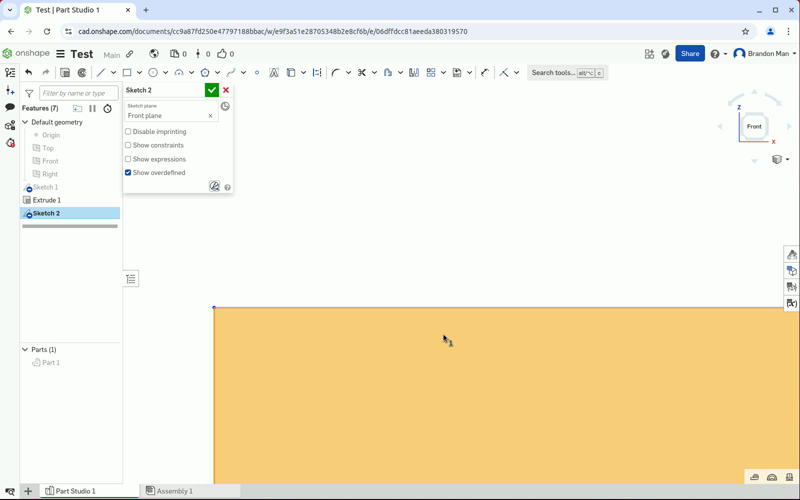
scroll(-6)
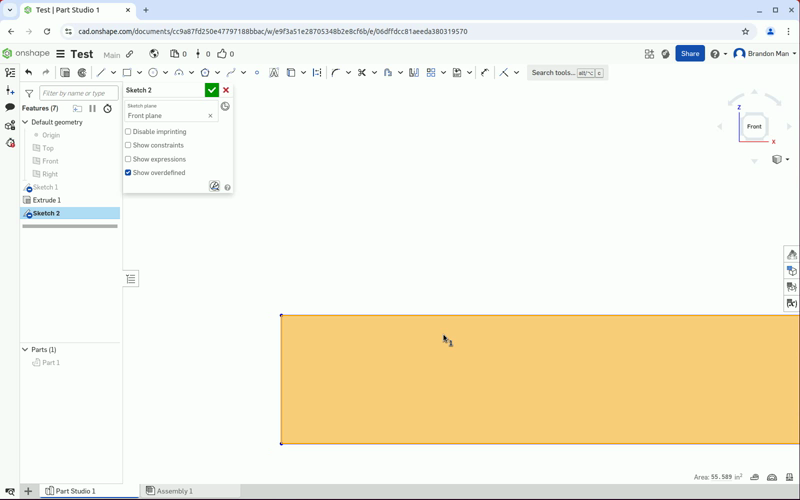
scroll(-6)
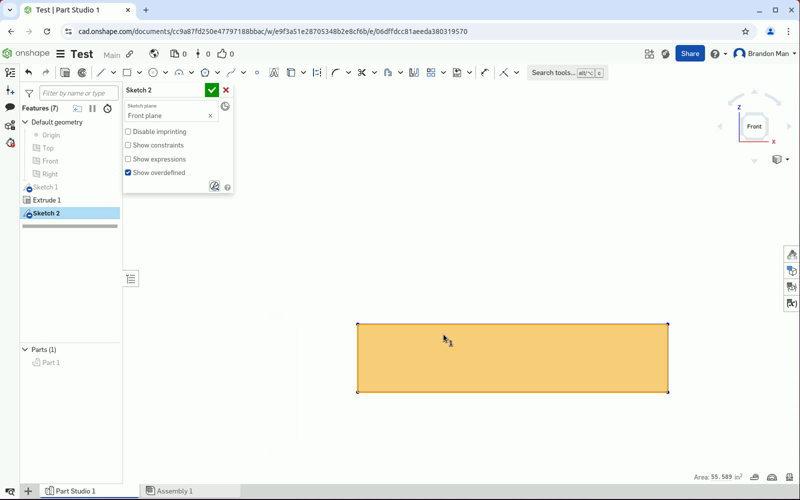
scroll(-6)
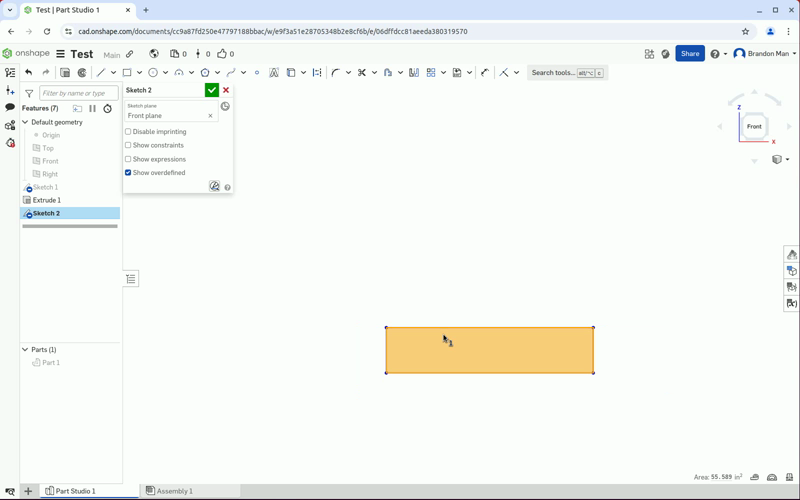
scroll(-6)
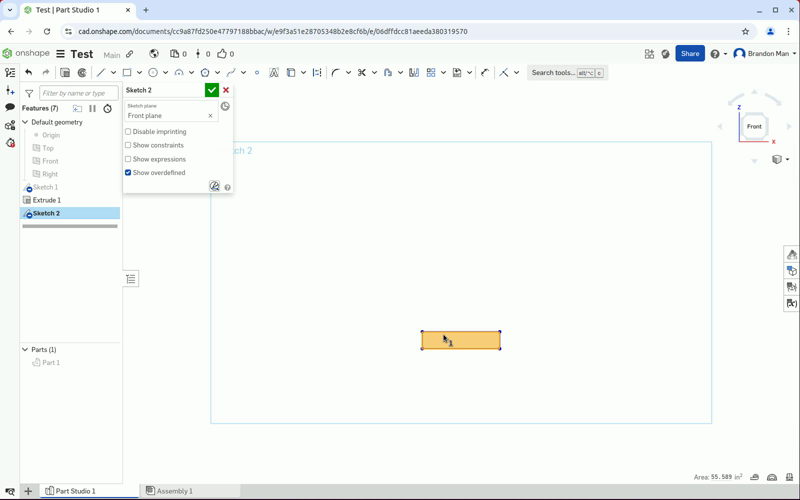
mouse_move(73, 352)
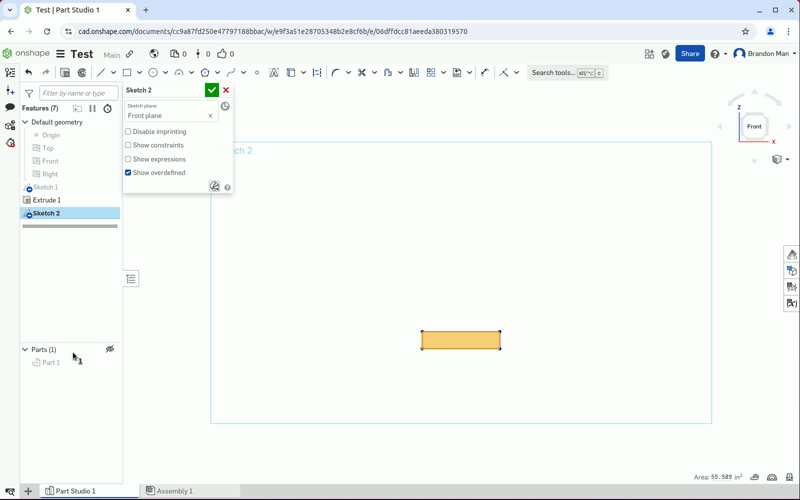
key(shift+y)
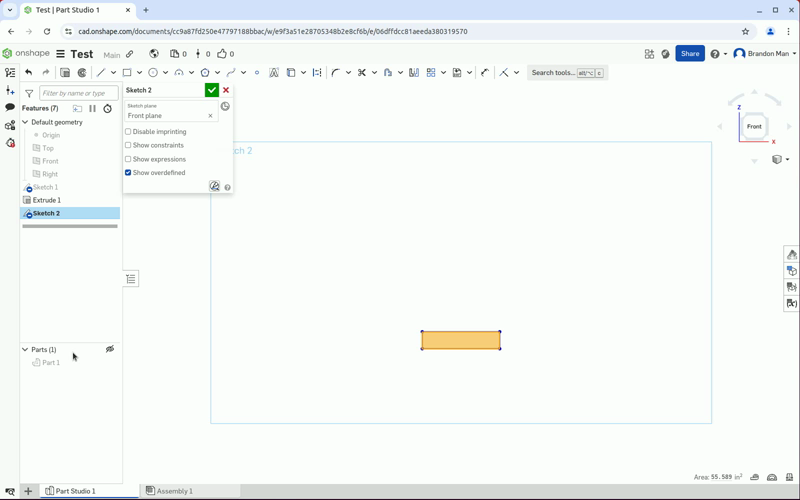
key(shift+e)
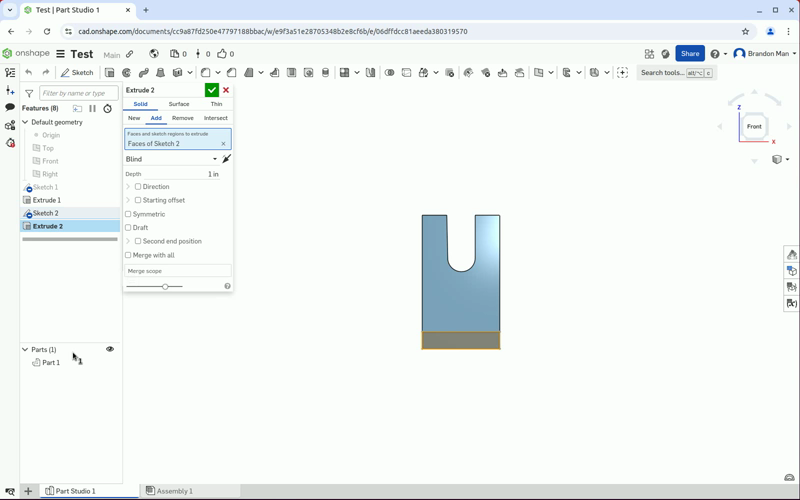
mouse_move(143, 106)
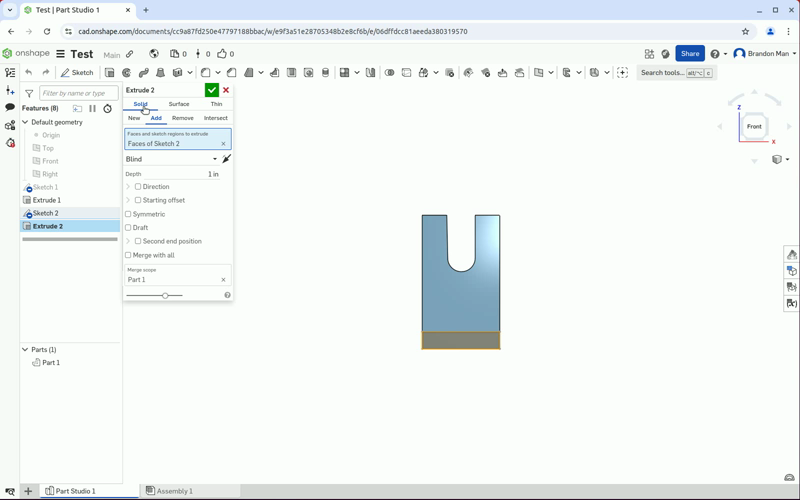
click(143, 106)
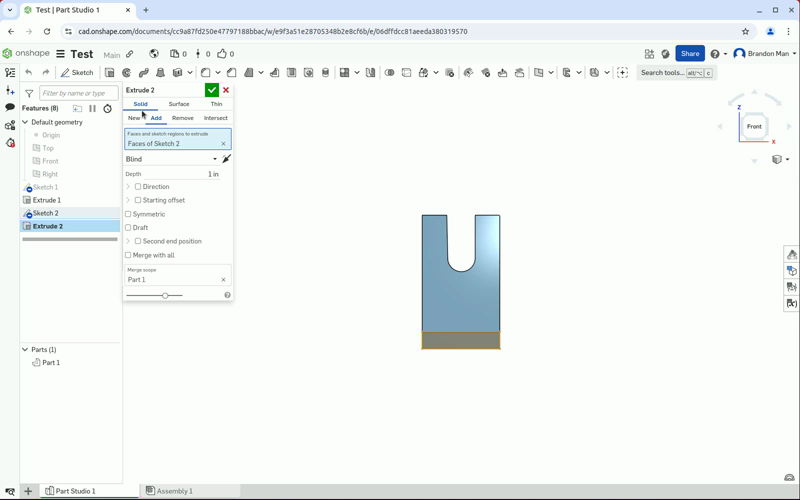
mouse_move(137, 120)
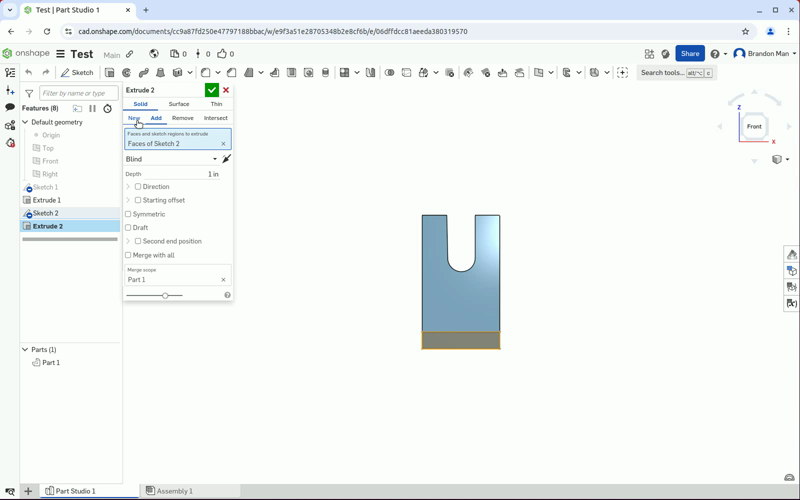
click(137, 120)
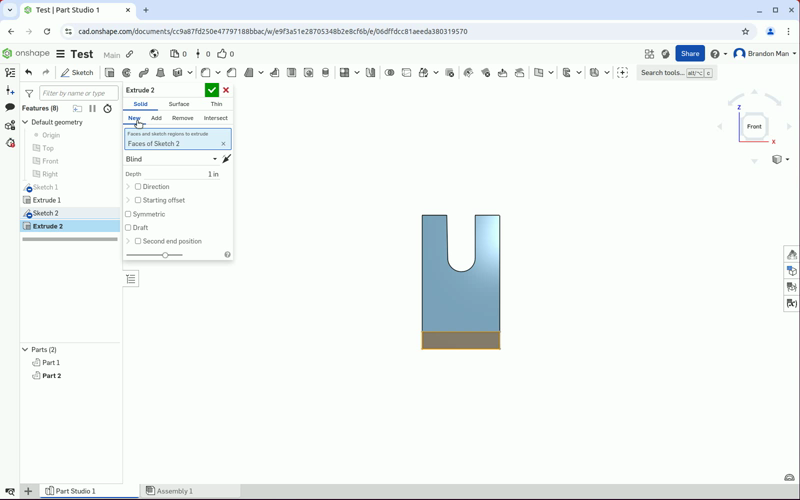
key(tab, 4)
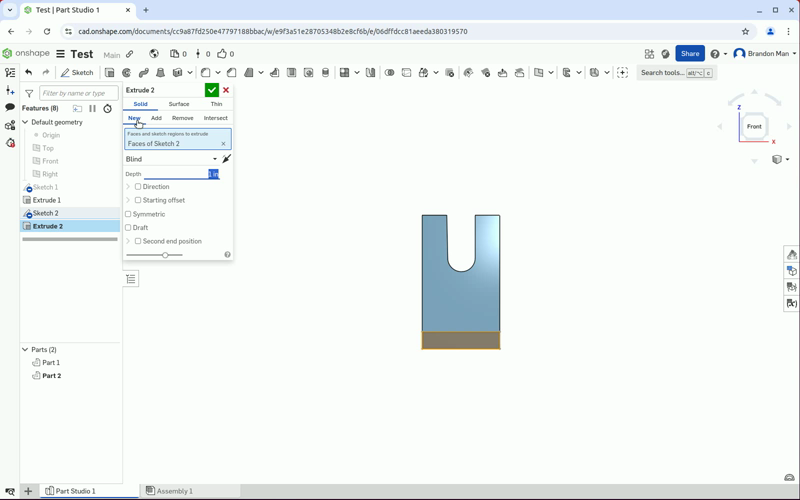
text(5.296)
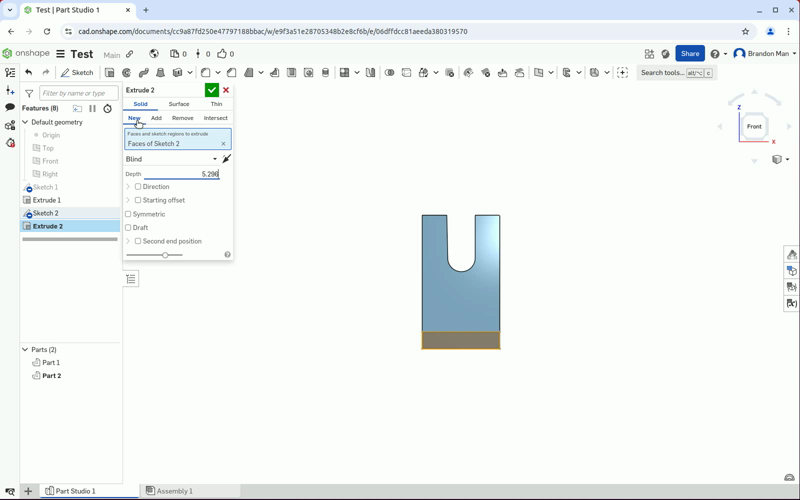
key(enter)
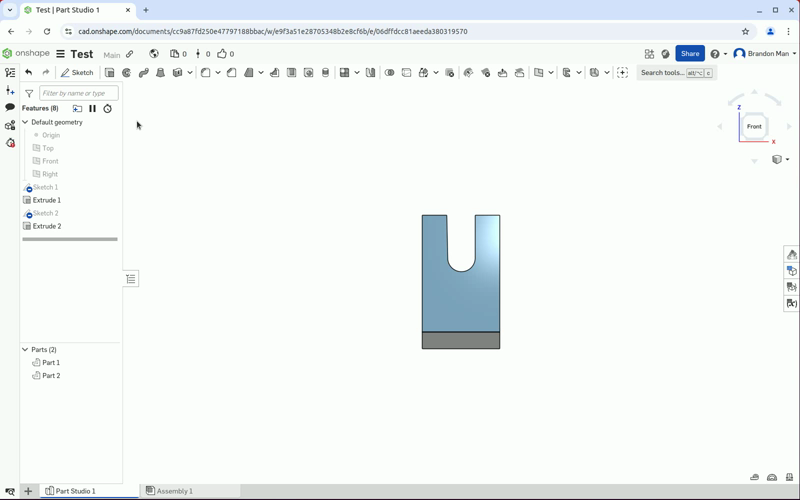
key(shift+h)
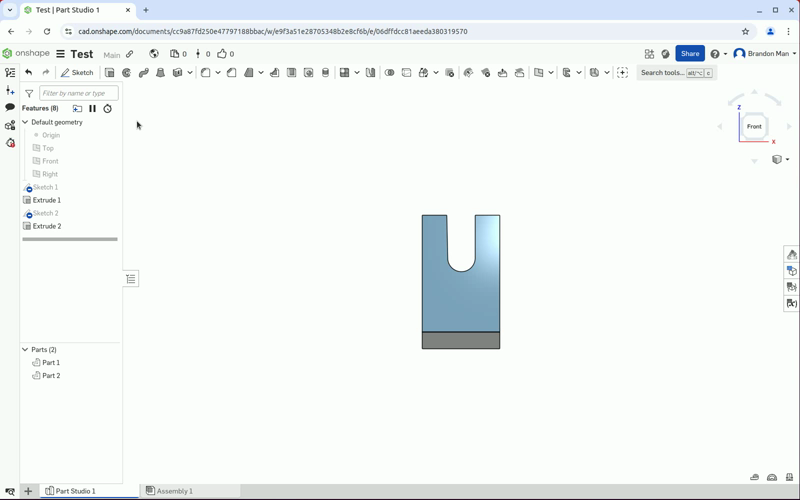
key(shift+h)
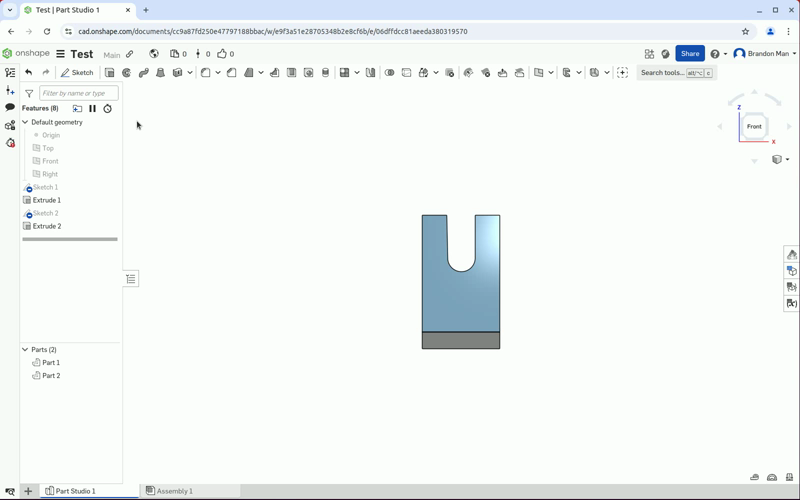
mouse_move(73, 189)
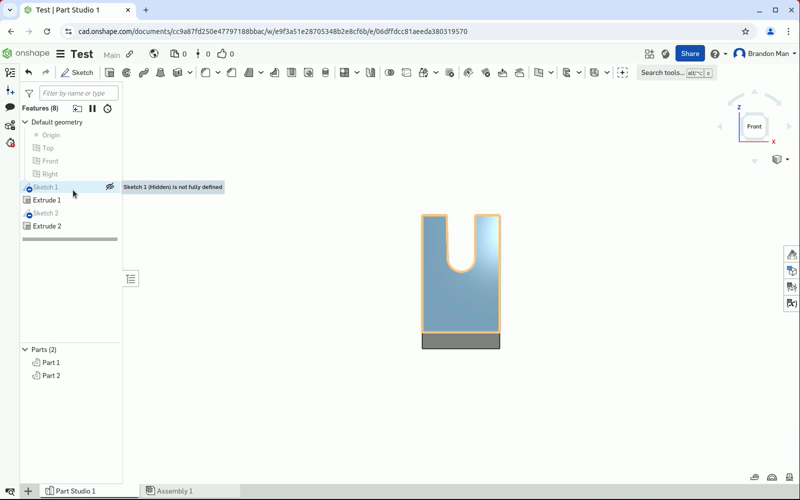
click(73, 189)
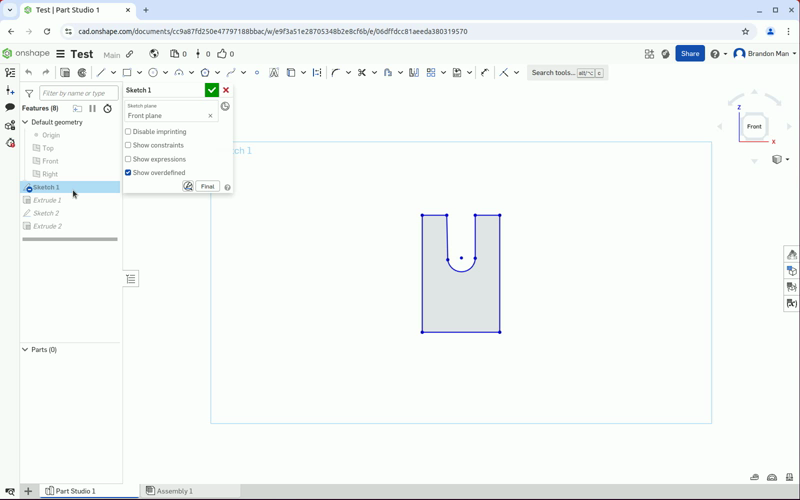
mouse_move(229, 92)
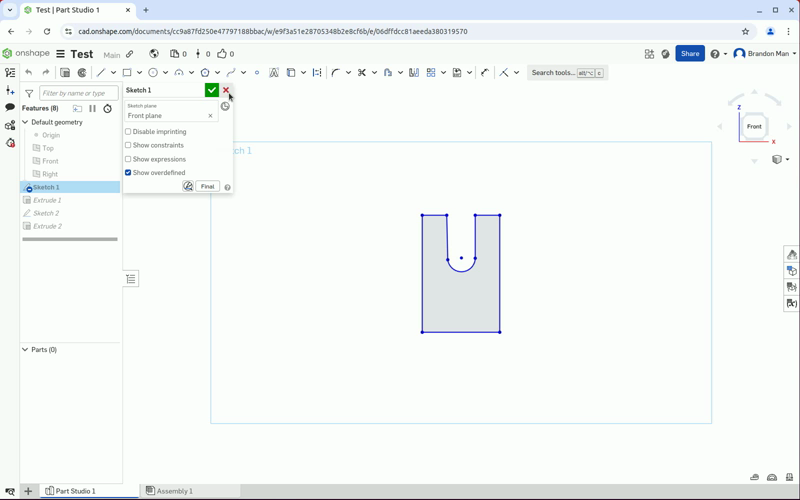
click(229, 92)
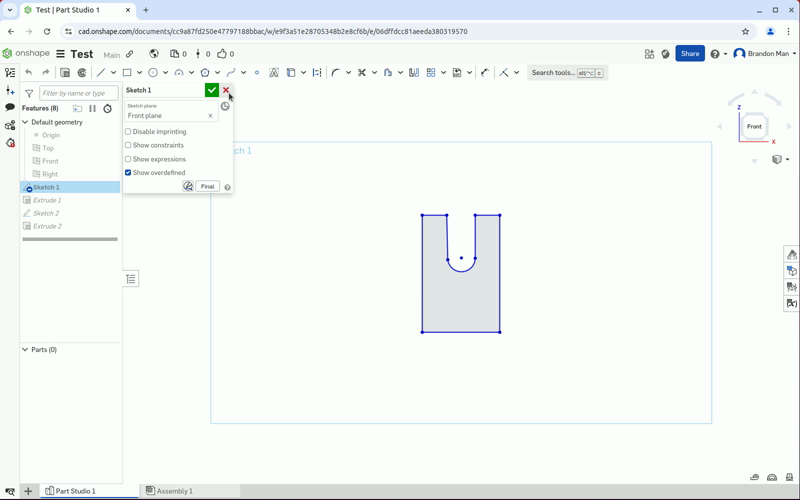
key(shift+s)
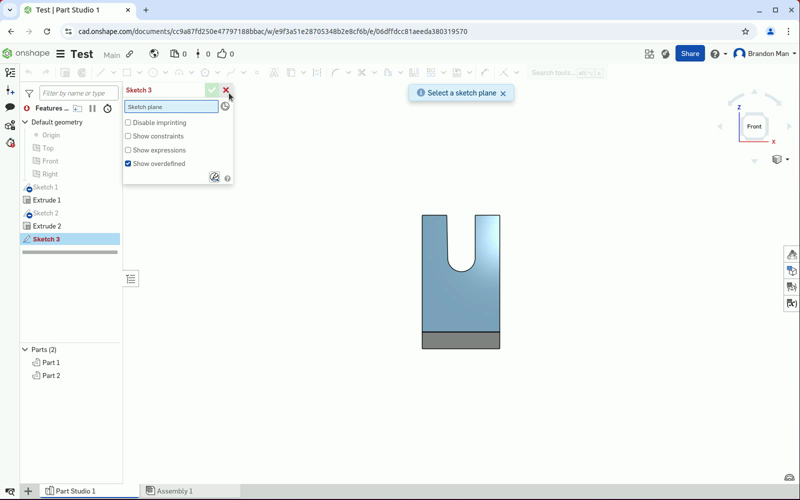
mouse_move(73, 163)
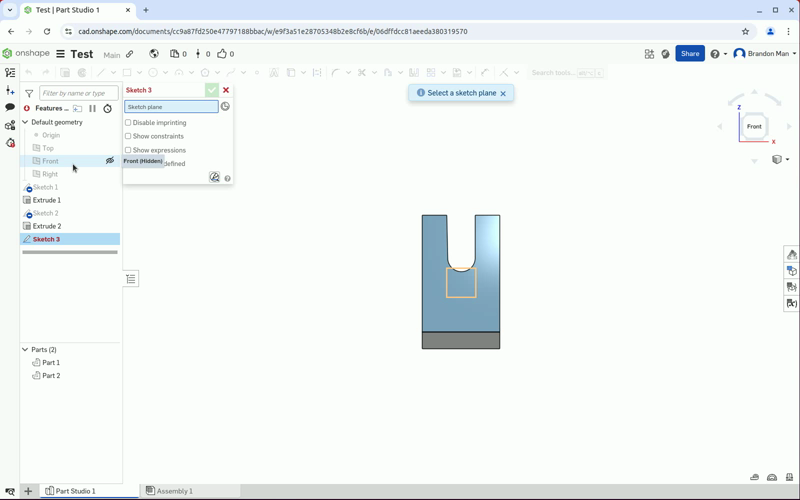
click(73, 163)
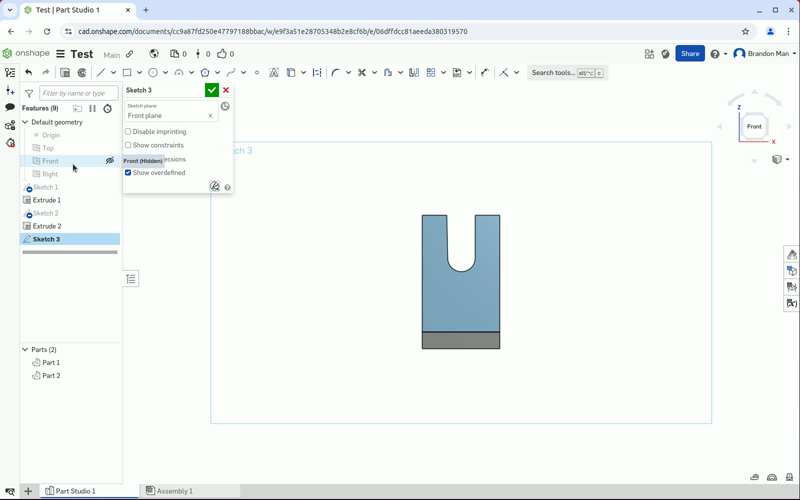
mouse_move(73, 352)
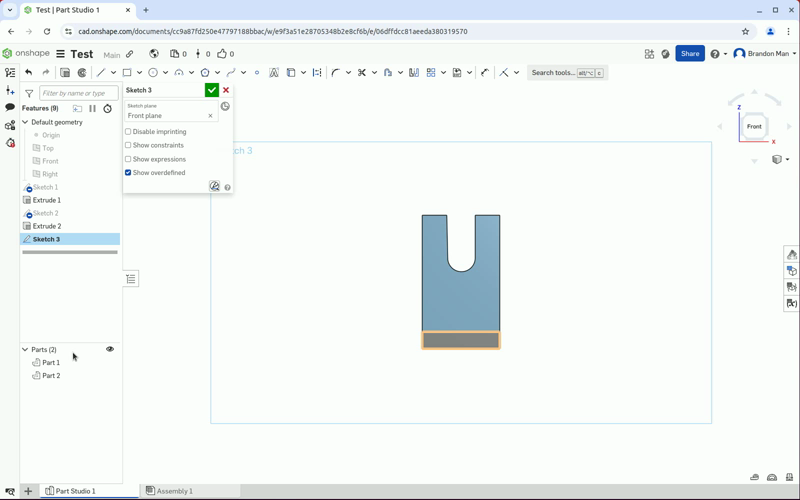
key(y)
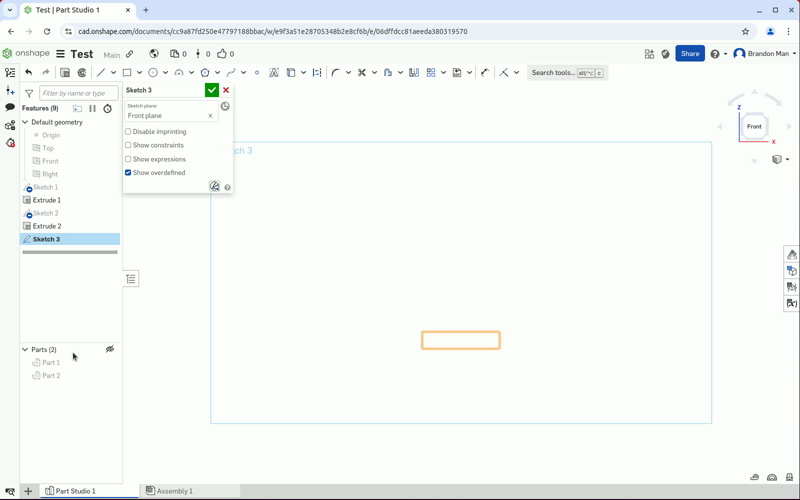
key(l)
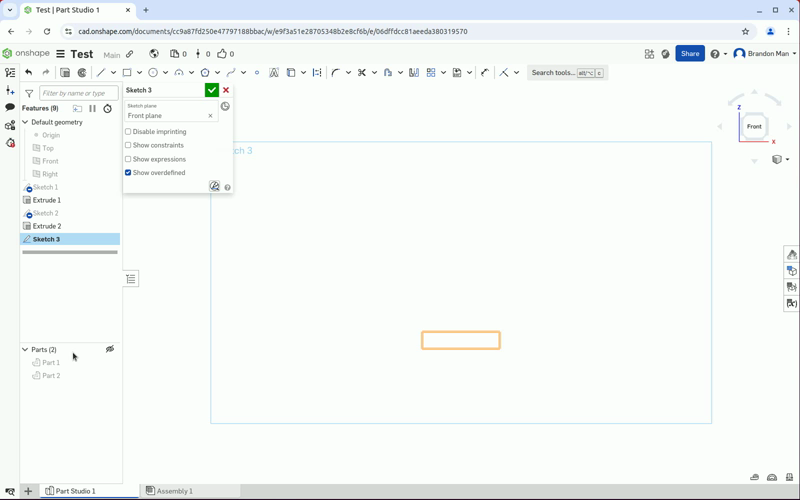
key_down(shift)
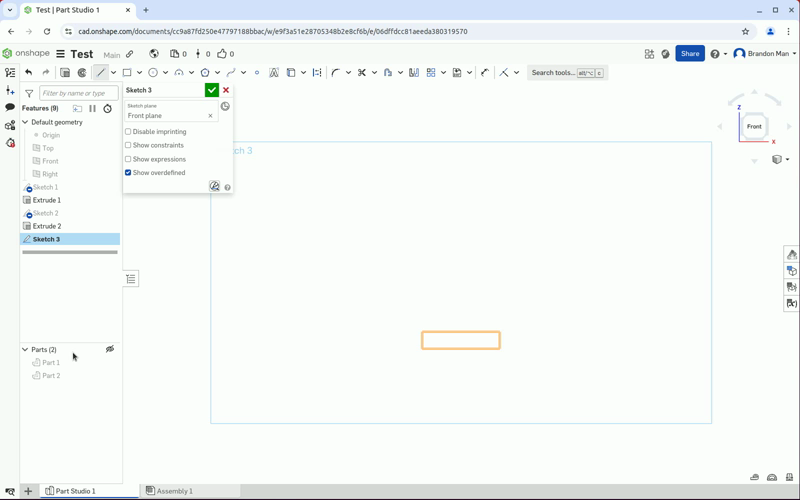
mouse_move(422, 348)
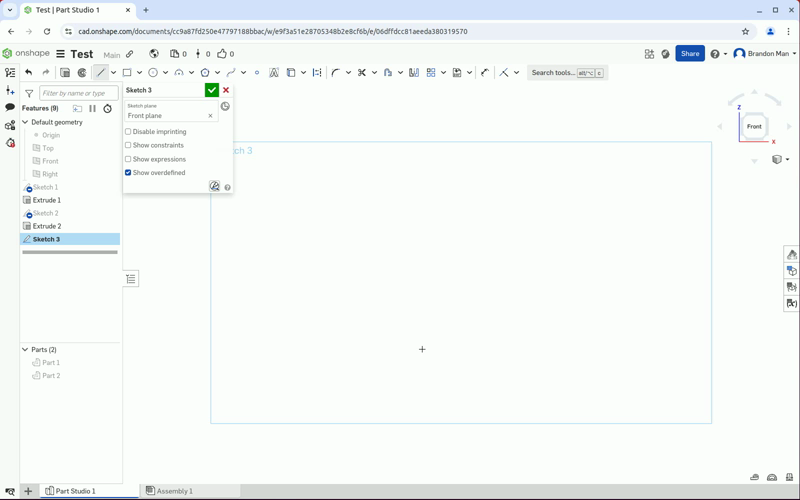
click(422, 348)
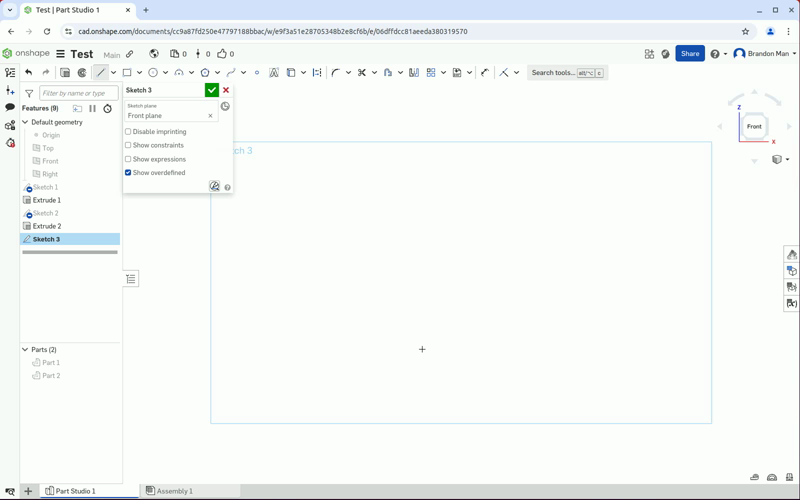
key_up(shift)
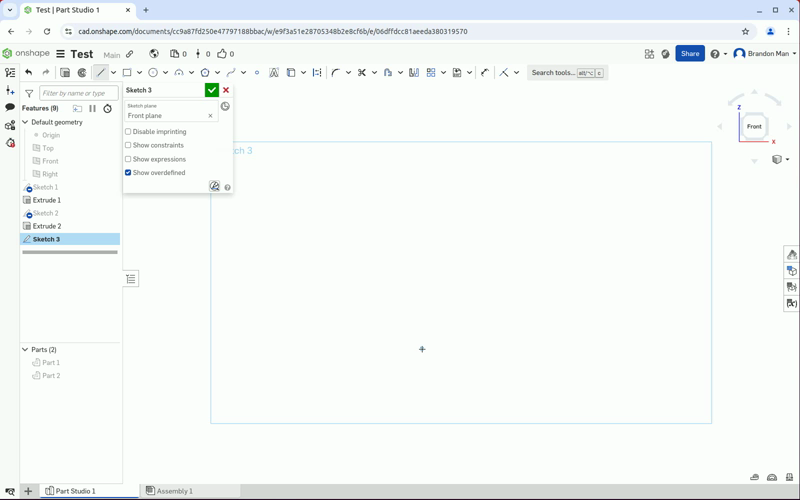
key_down(shift)
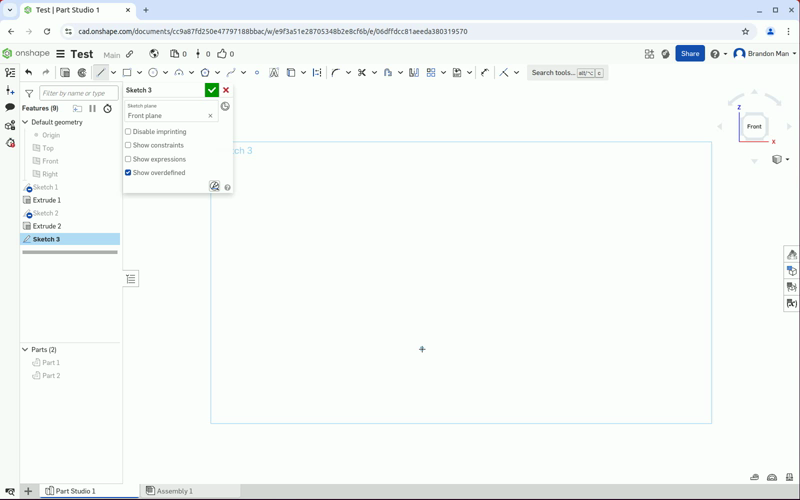
mouse_move(499, 348)
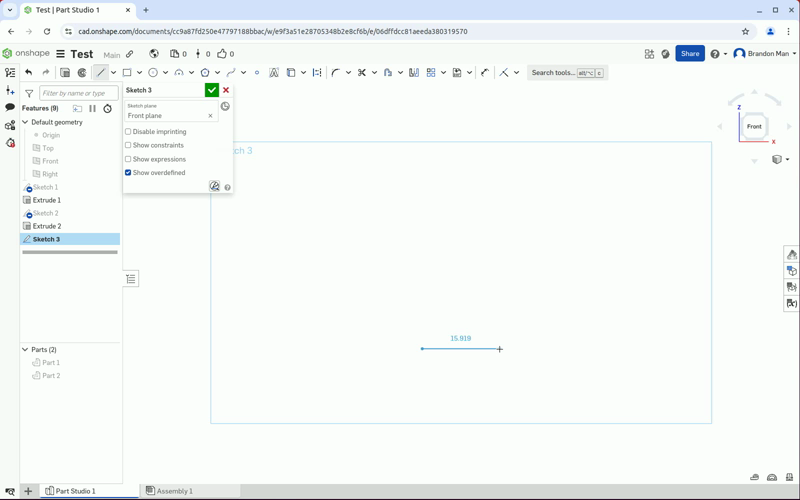
click(499, 348)
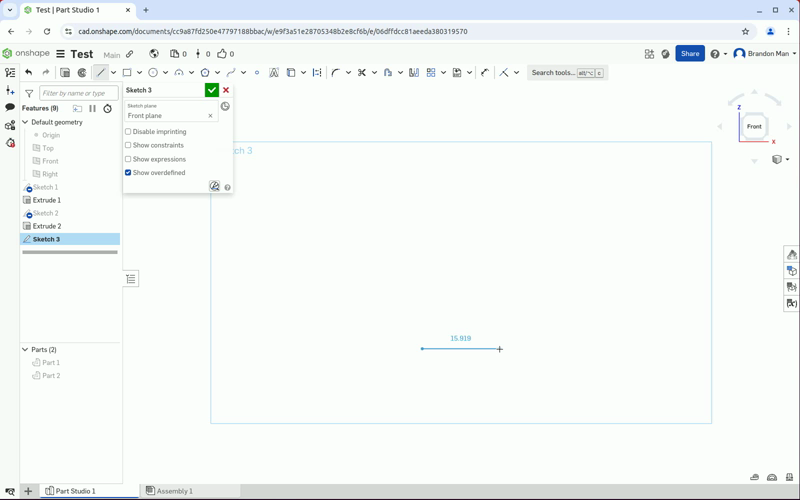
key_up(shift)
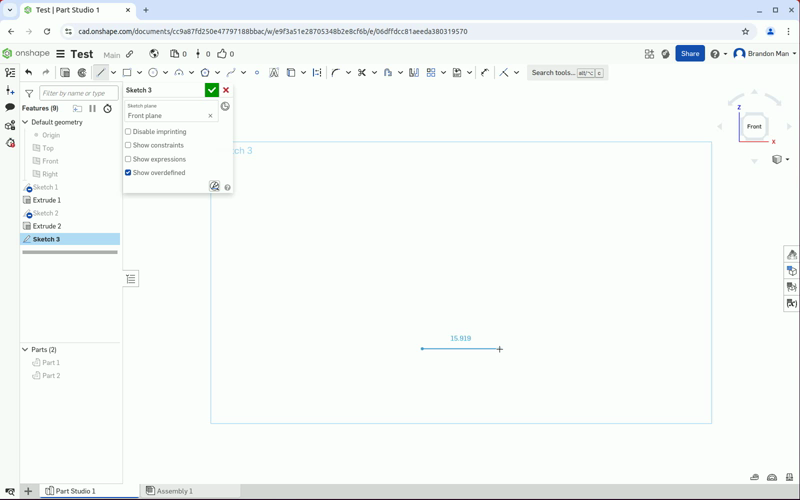
key_down(shift)
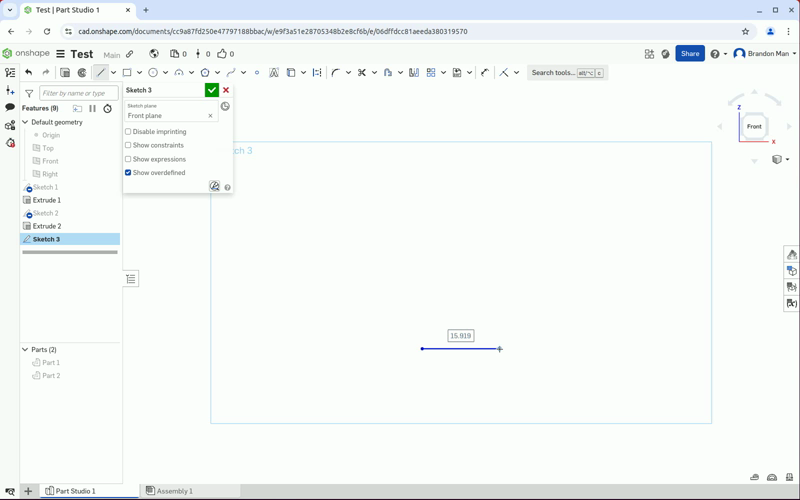
mouse_move(529, 348)
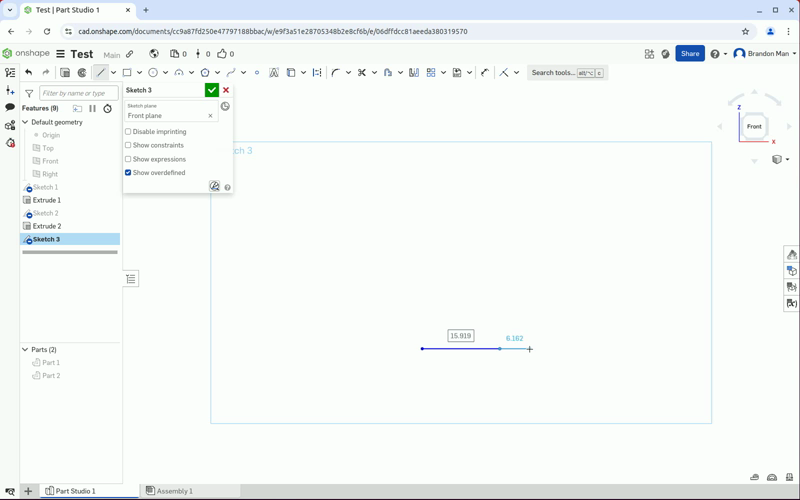
mouse_move(499, 331)
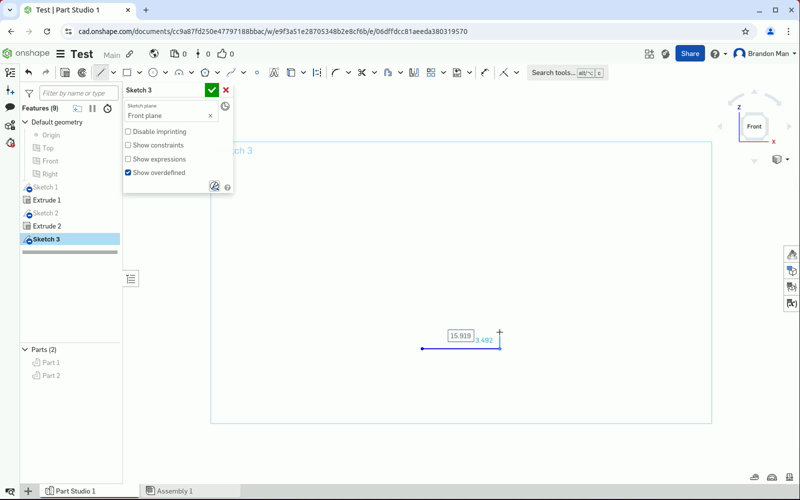
click(499, 331)
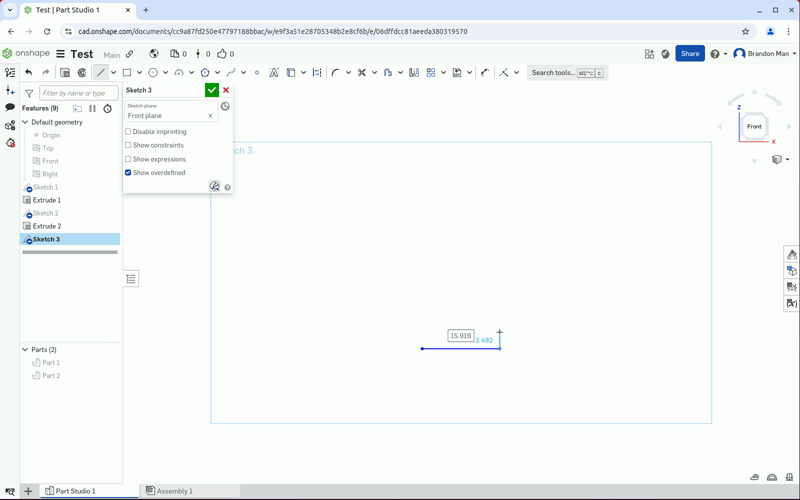
key_up(shift)
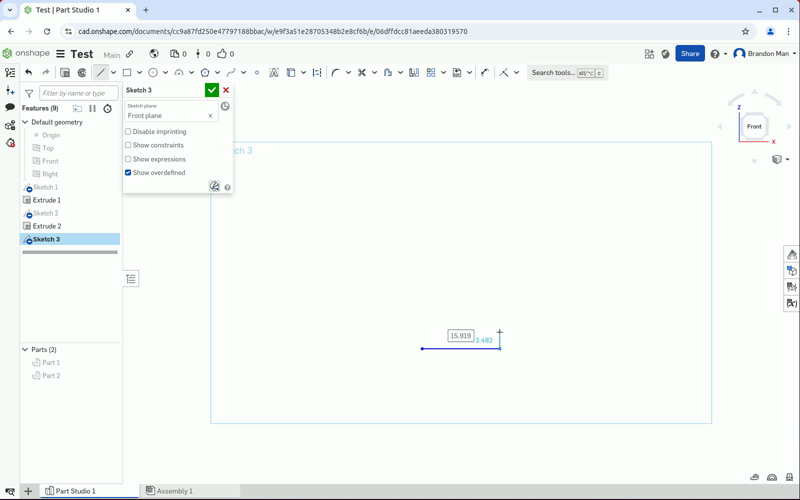
key_down(shift)
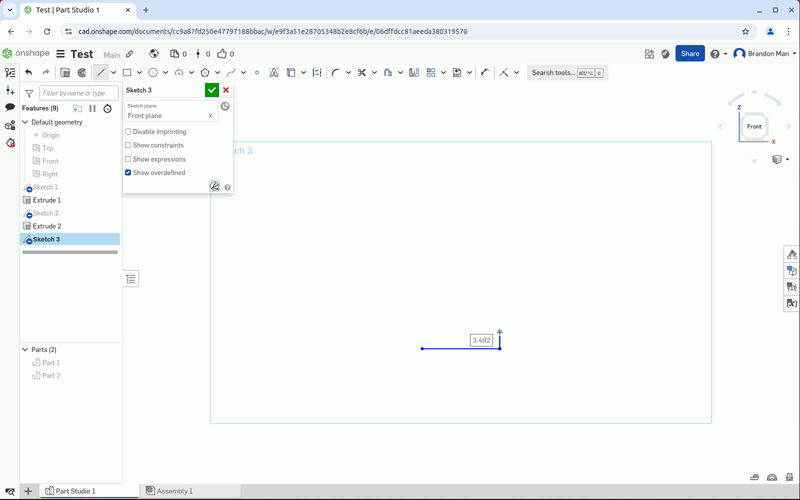
mouse_move(422, 331)
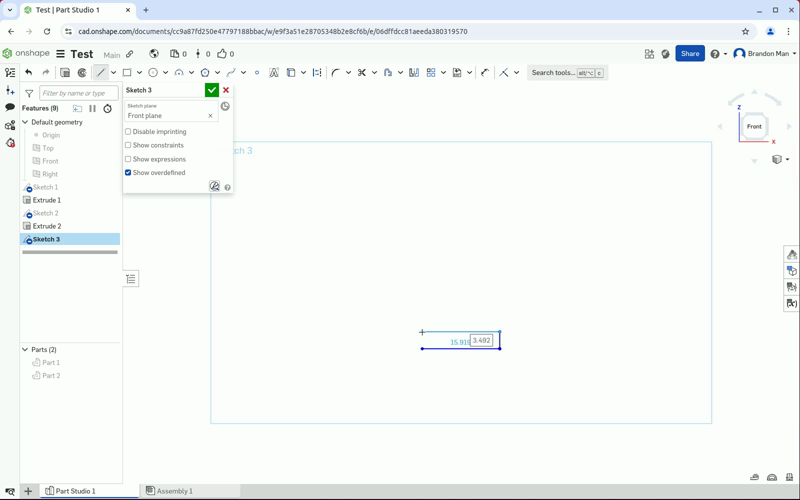
click(422, 331)
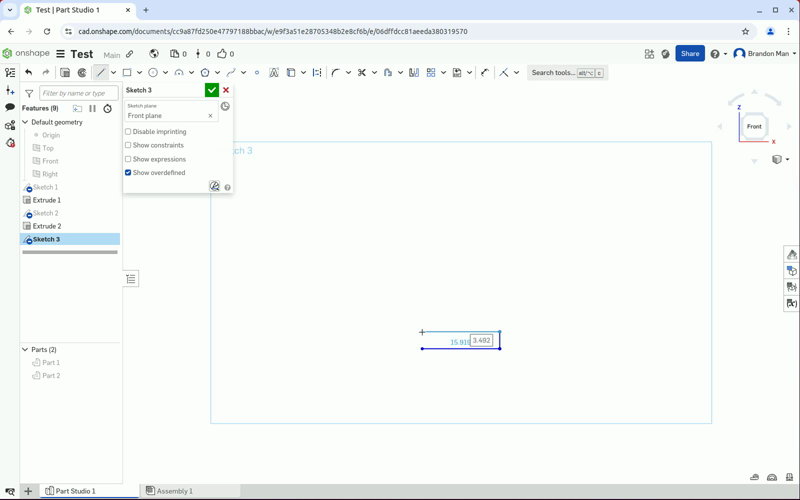
key_up(shift)
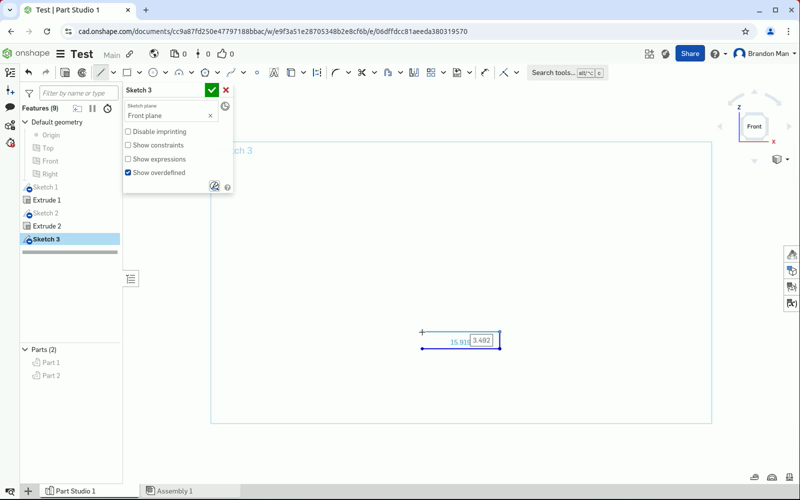
mouse_move(452, 331)
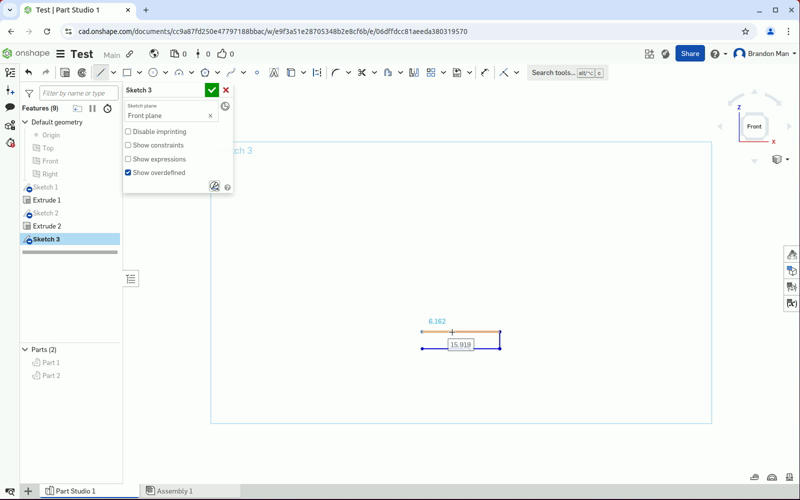
key_down(shift)
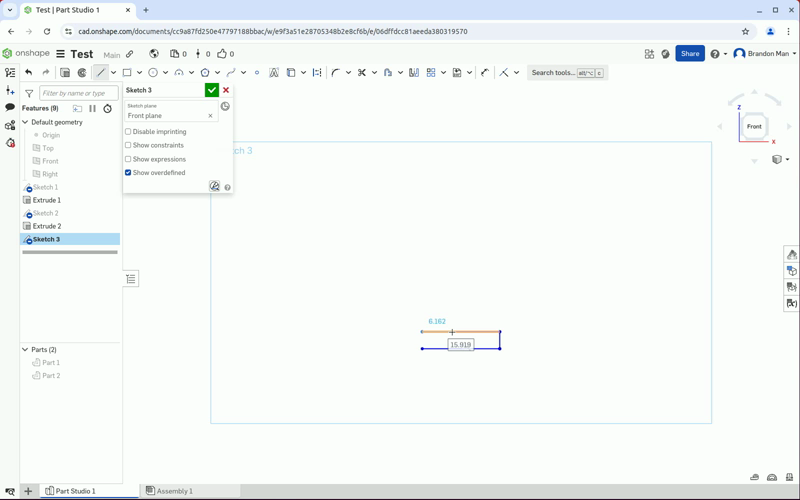
mouse_move(422, 348)
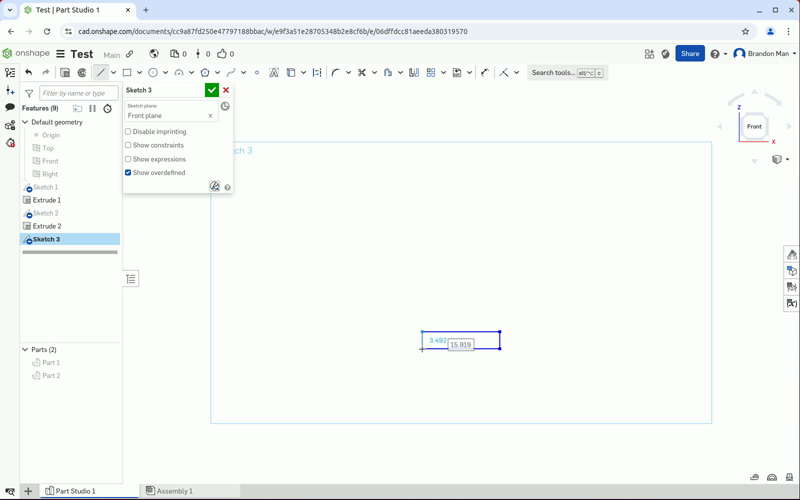
key_up(shift)
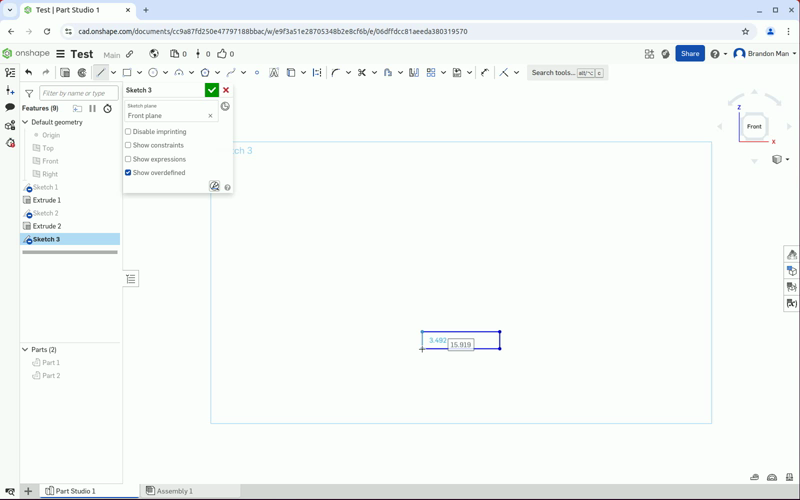
click(422, 348)
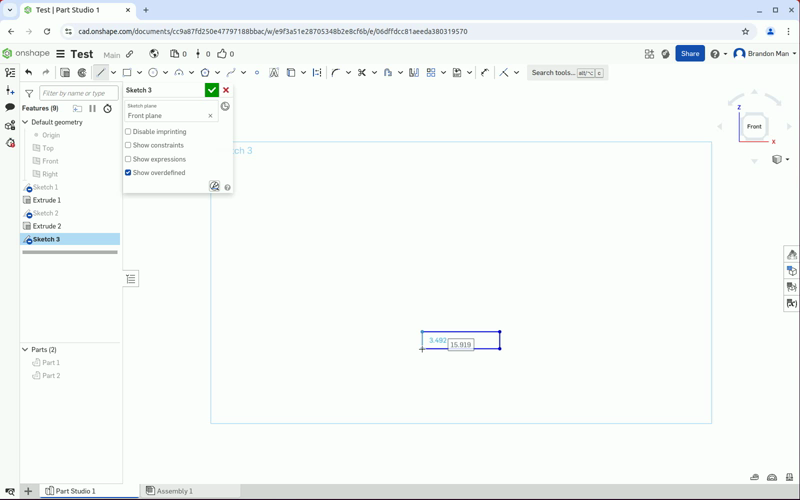
key(esc)
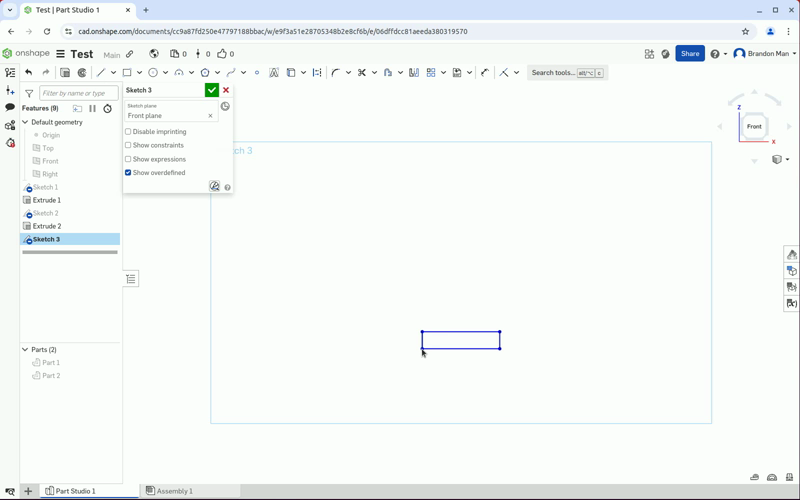
mouse_move(439, 333)
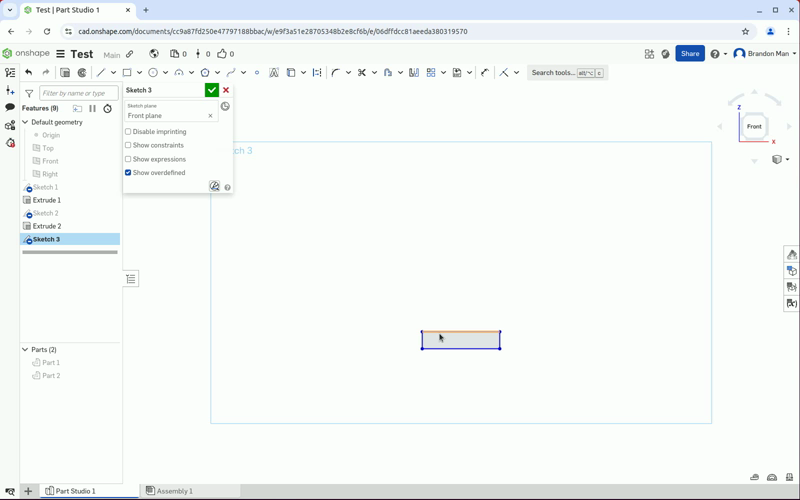
scroll(6)
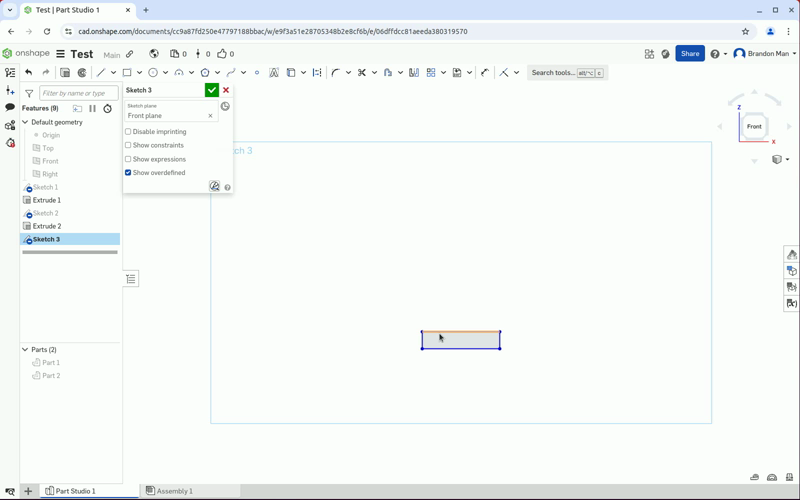
scroll(6)
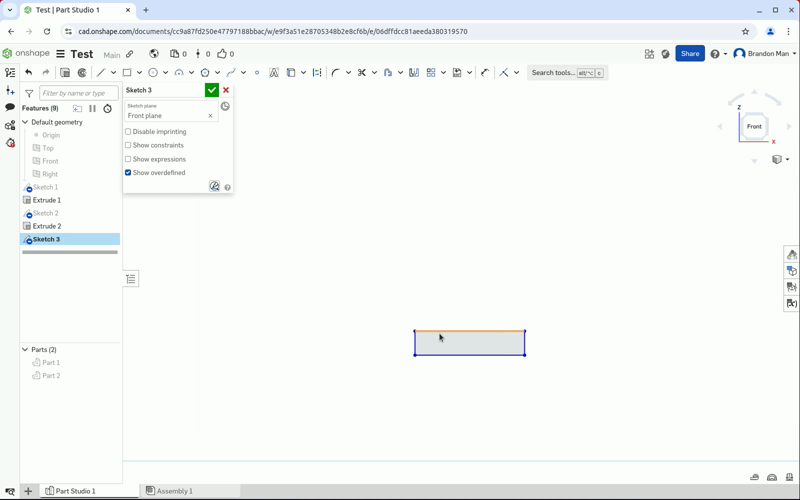
scroll(6)
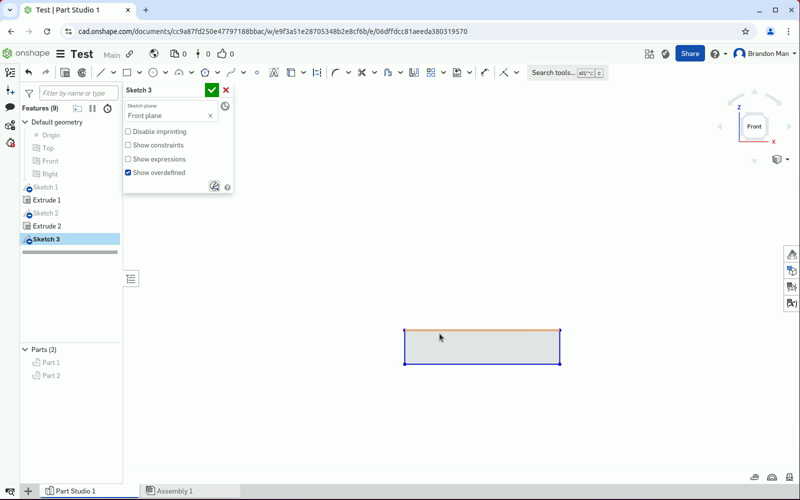
scroll(6)
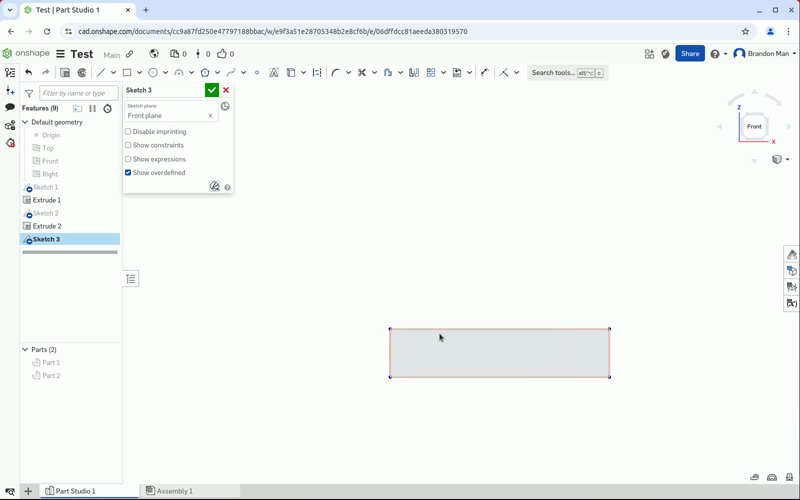
scroll(6)
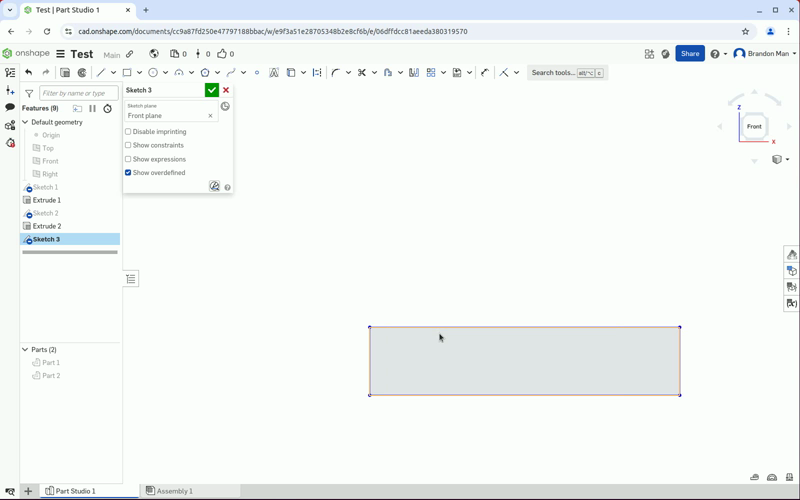
scroll(6)
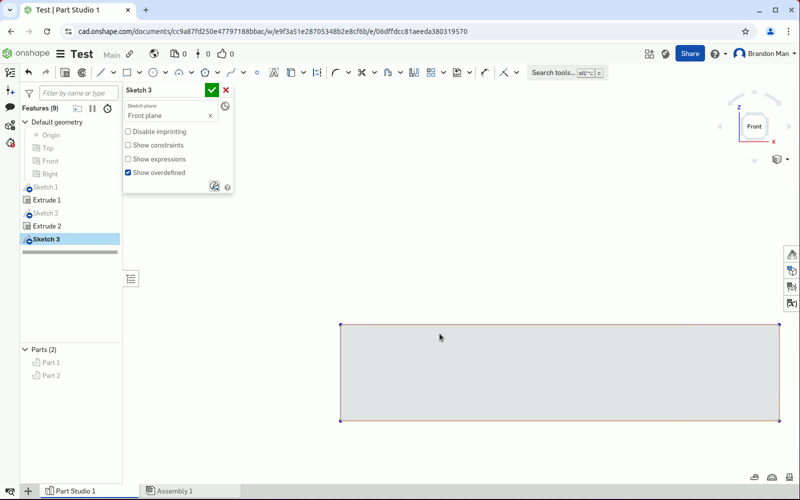
scroll(6)
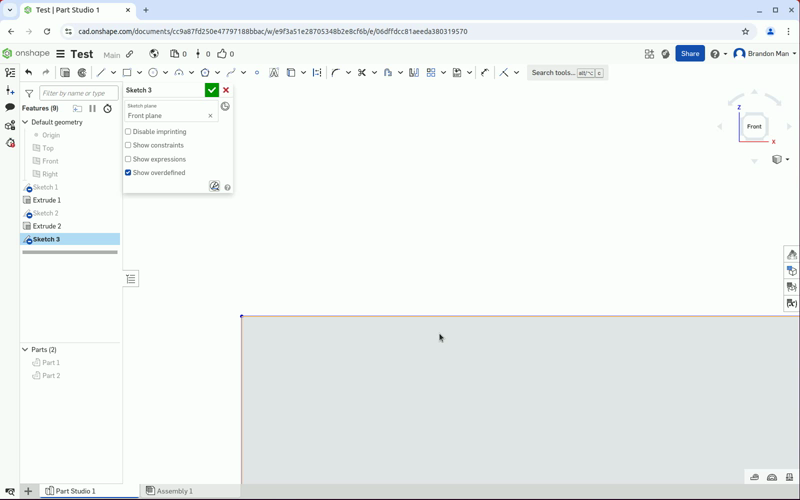
click(439, 333)
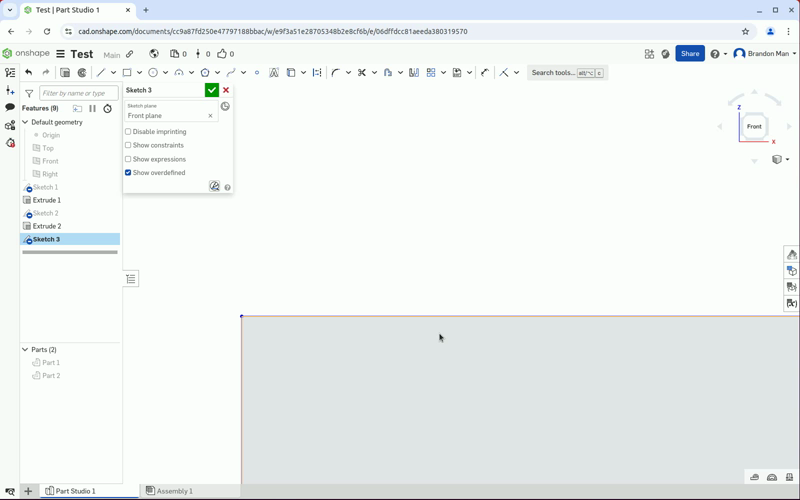
scroll(-6)
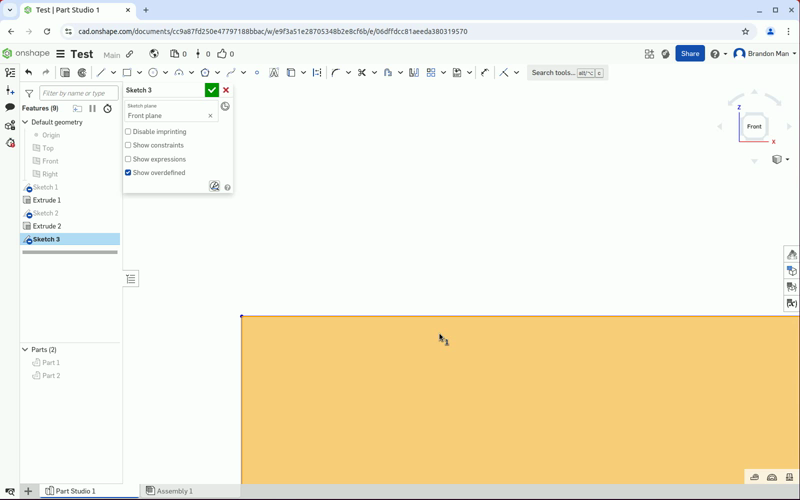
scroll(-6)
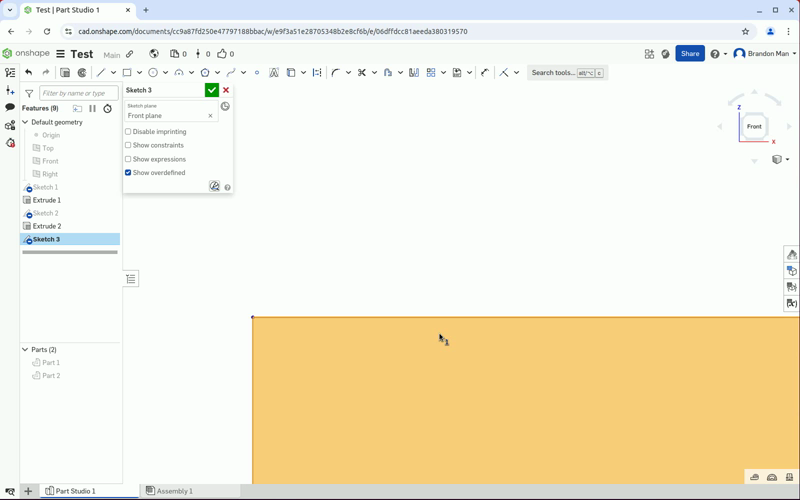
scroll(-6)
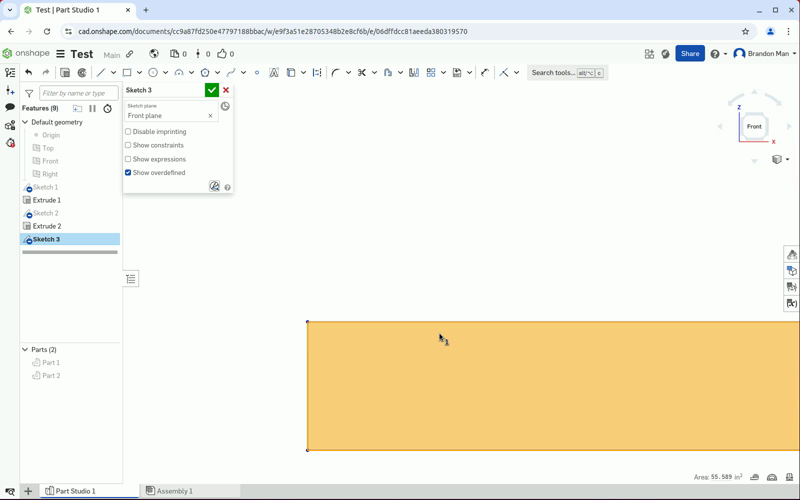
scroll(-6)
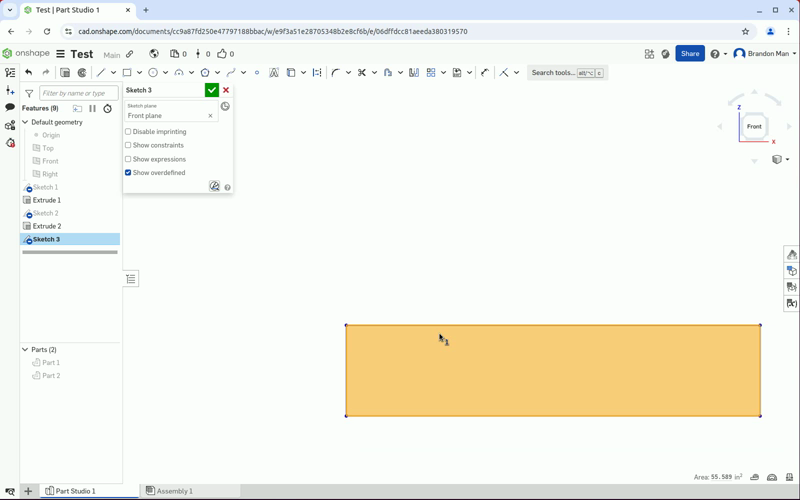
scroll(-6)
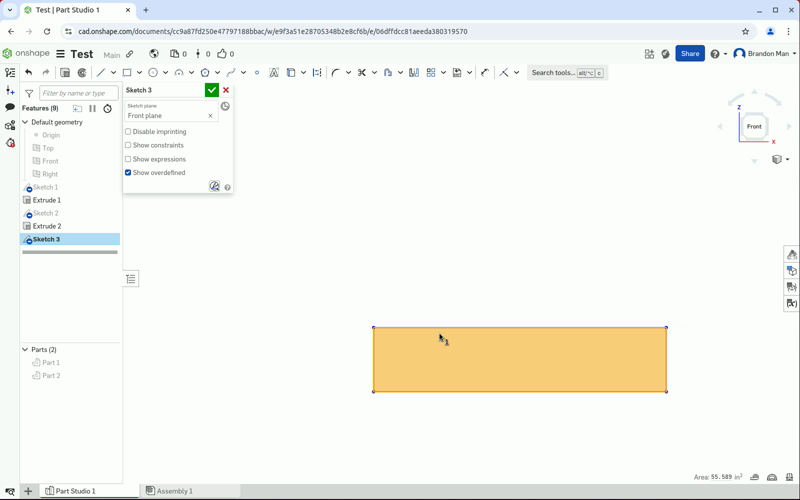
scroll(-6)
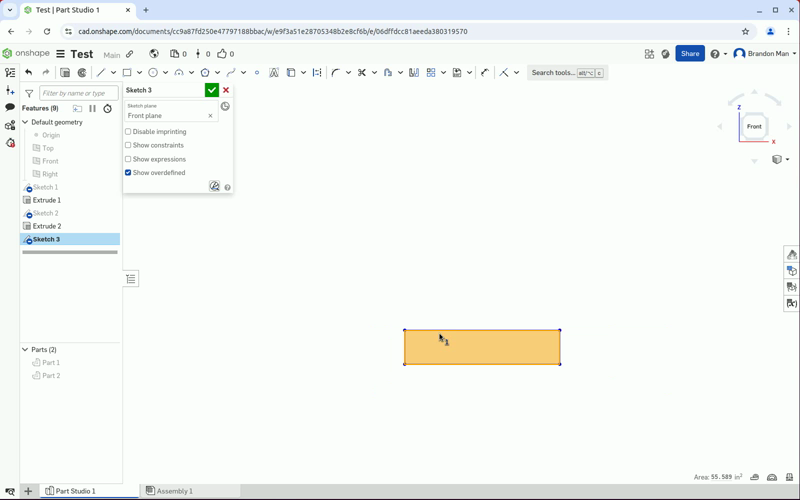
scroll(-6)
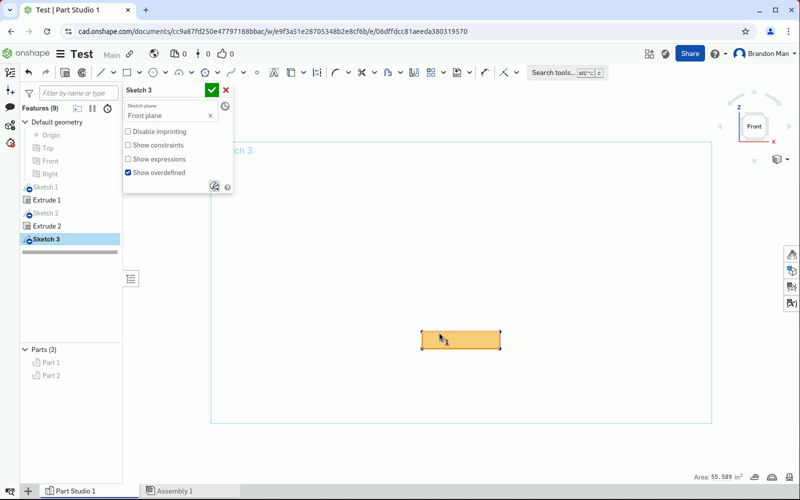
mouse_move(73, 352)
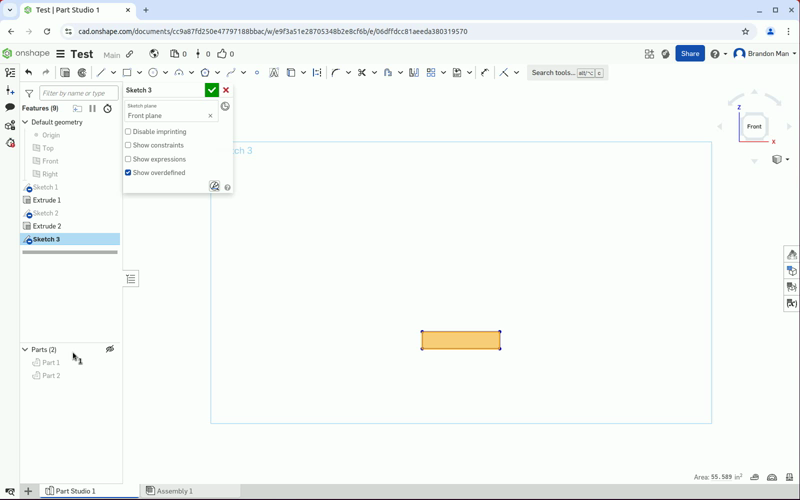
key(shift+y)
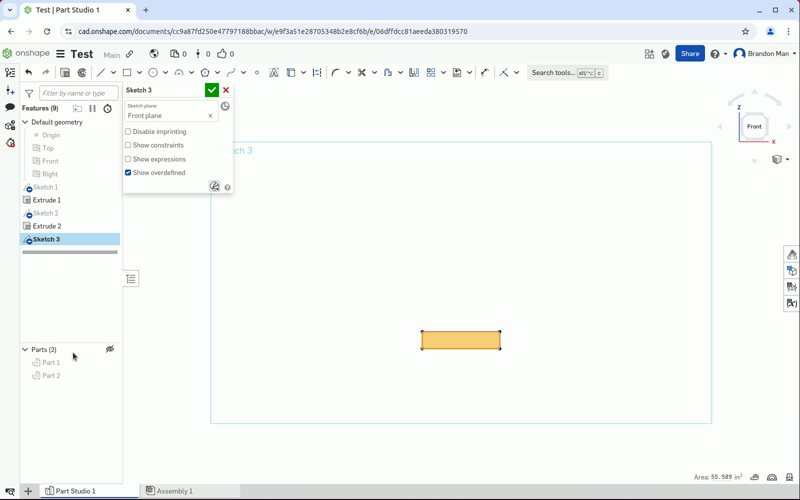
key(shift+e)
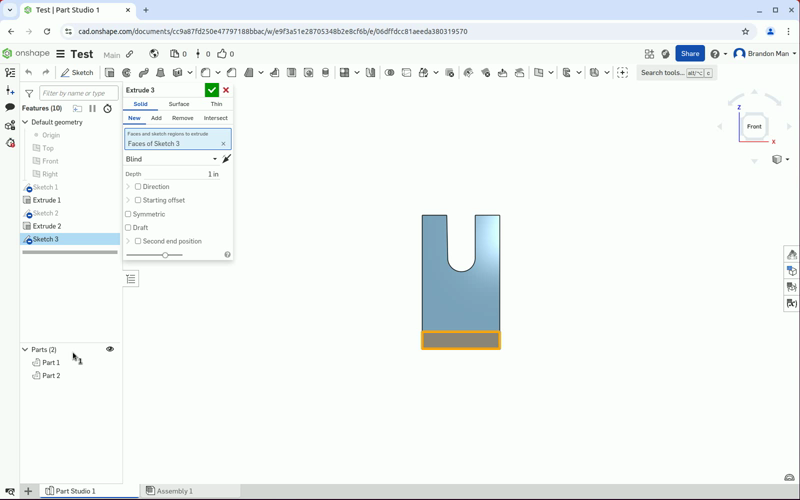
mouse_move(143, 106)
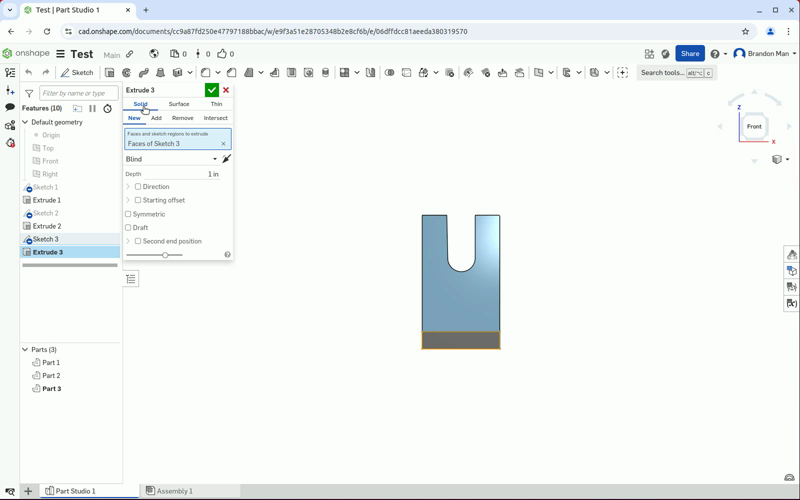
click(143, 106)
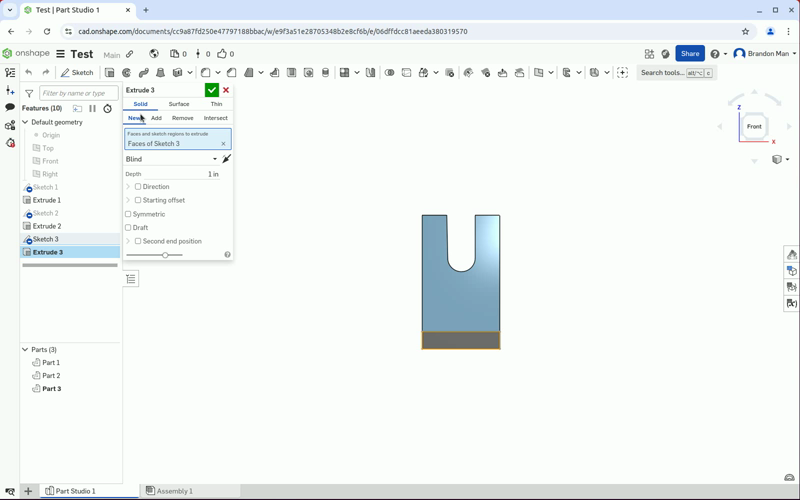
mouse_move(137, 120)
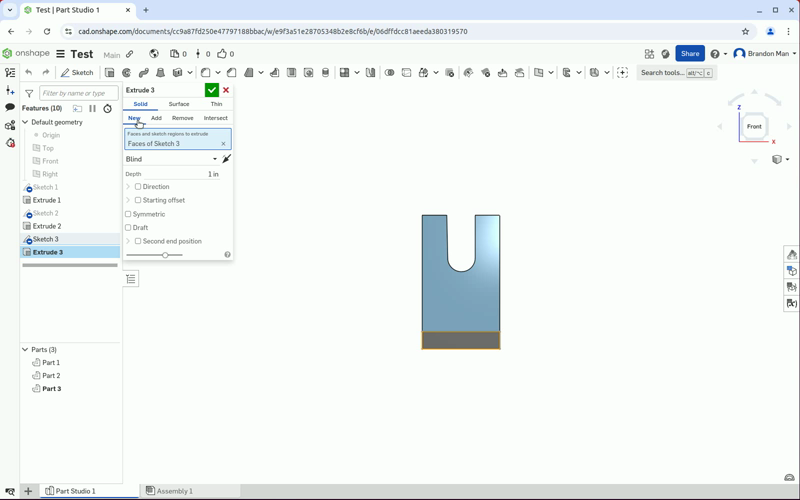
click(137, 120)
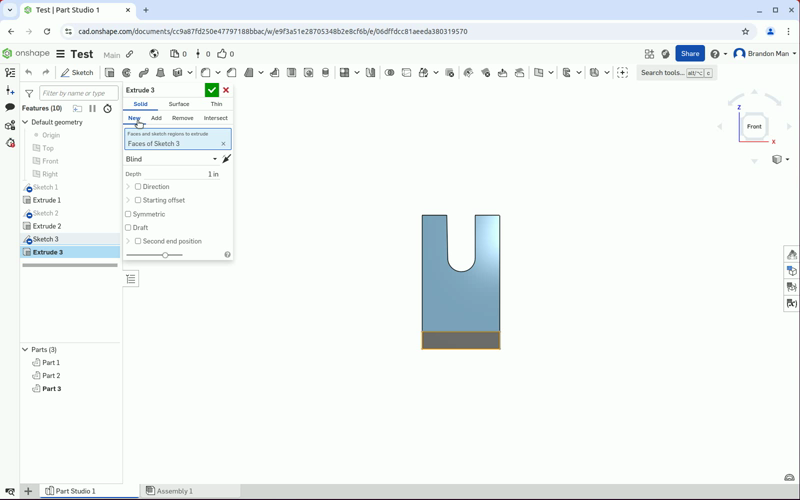
key(tab, 4)
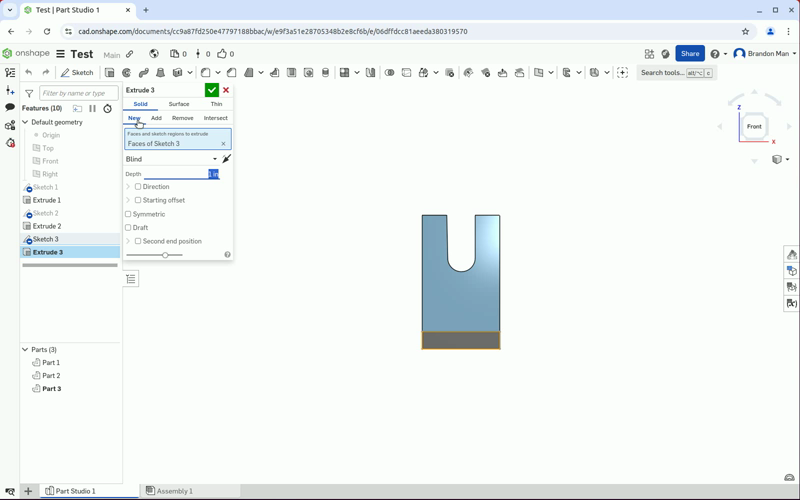
text(15.165)
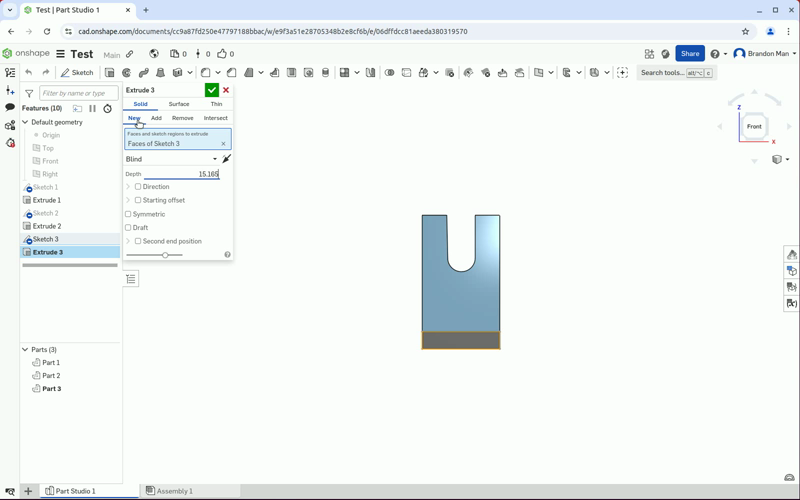
key(enter)
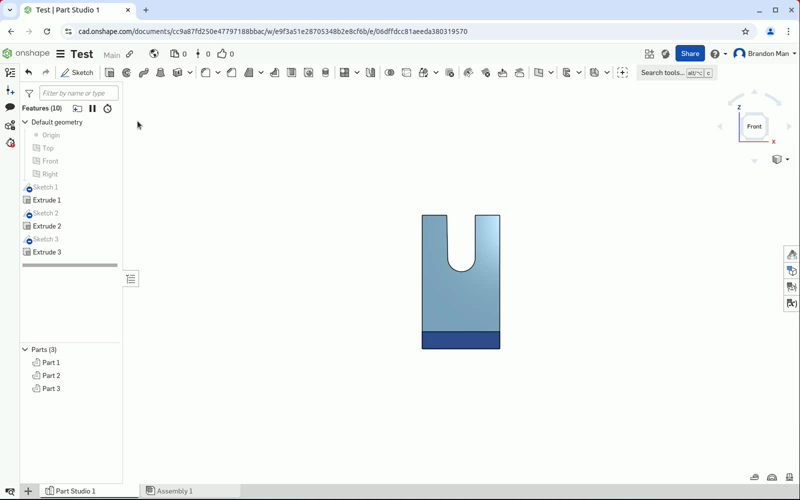
key(shift+h)
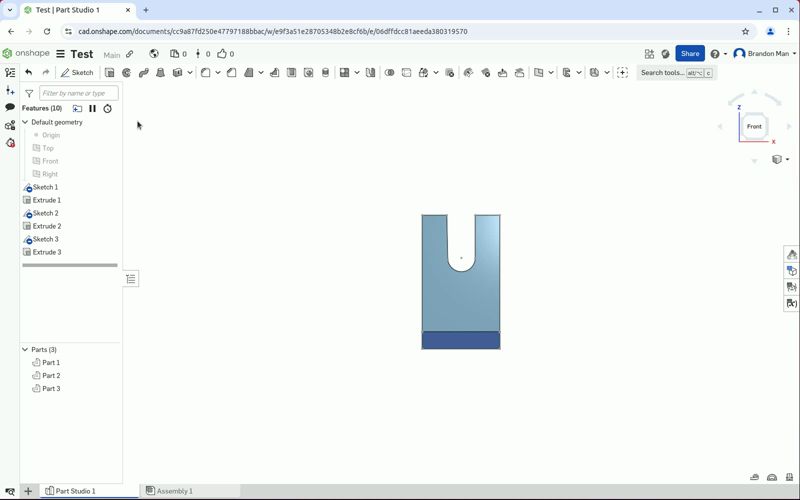
key(shift+h)
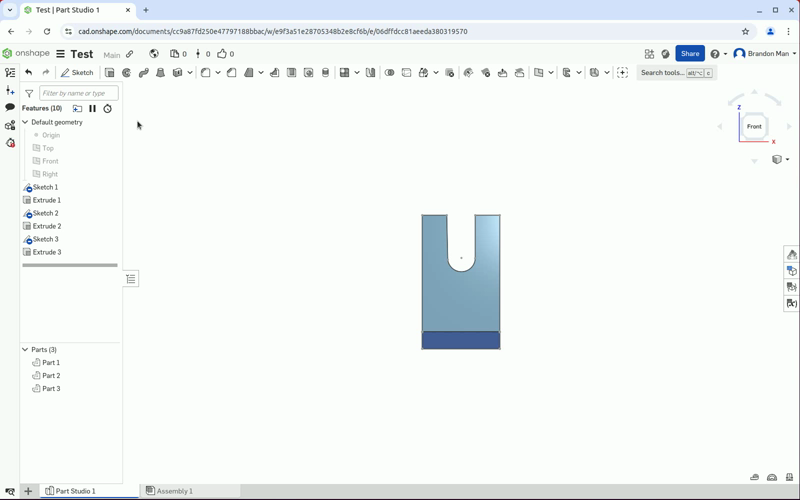
key(shift+7)
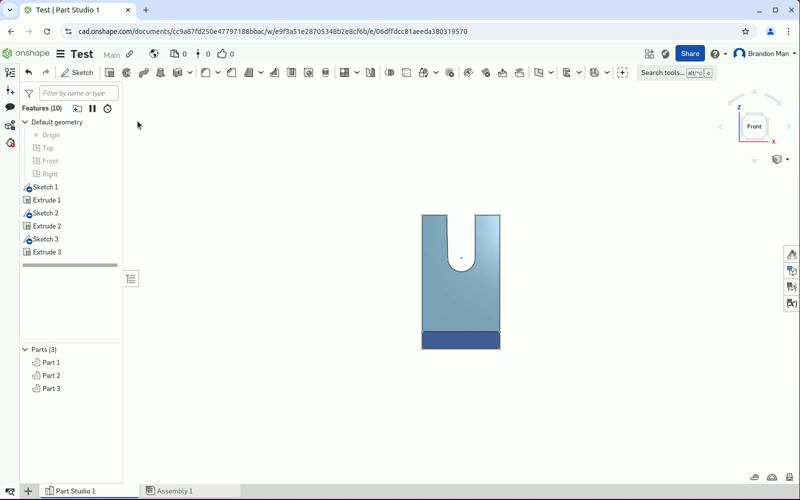
key(left, 2)
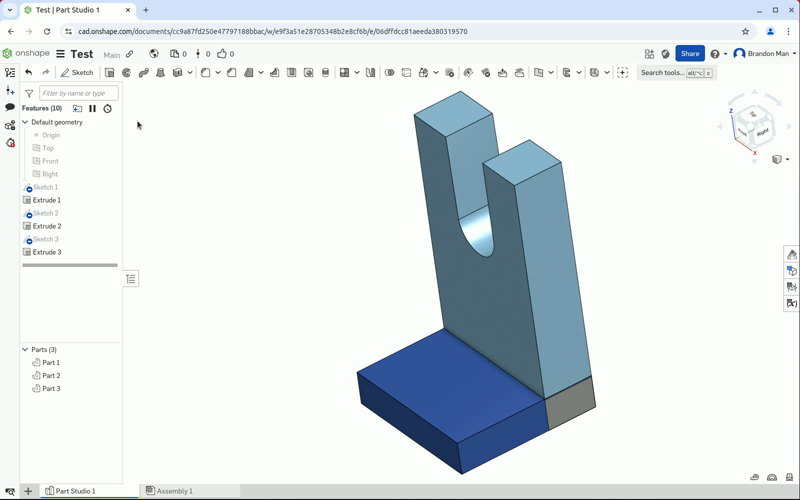
key(down, 2)
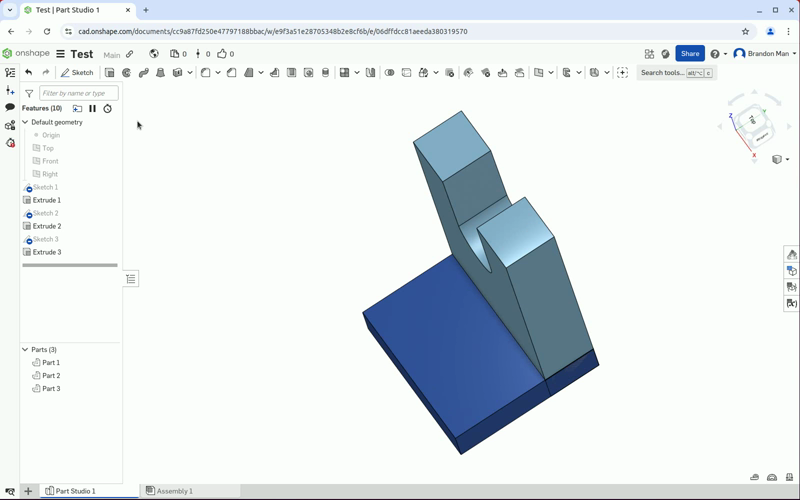
key(up, 2)
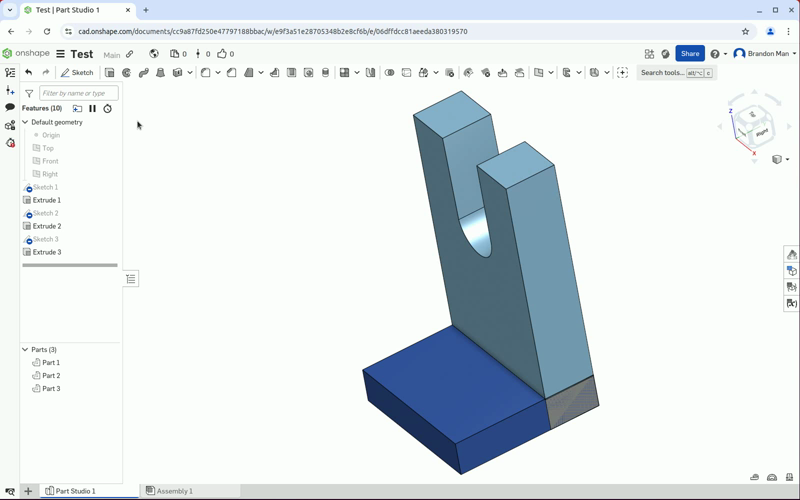
key(right, 2)
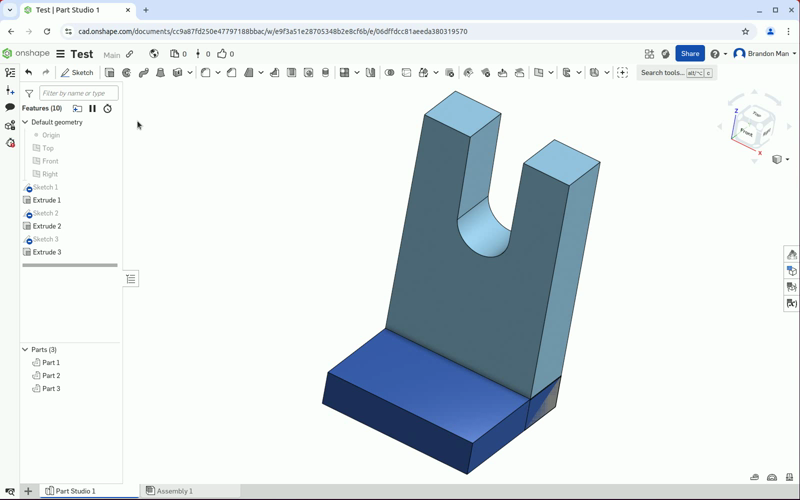
mouse_move(73, 189)
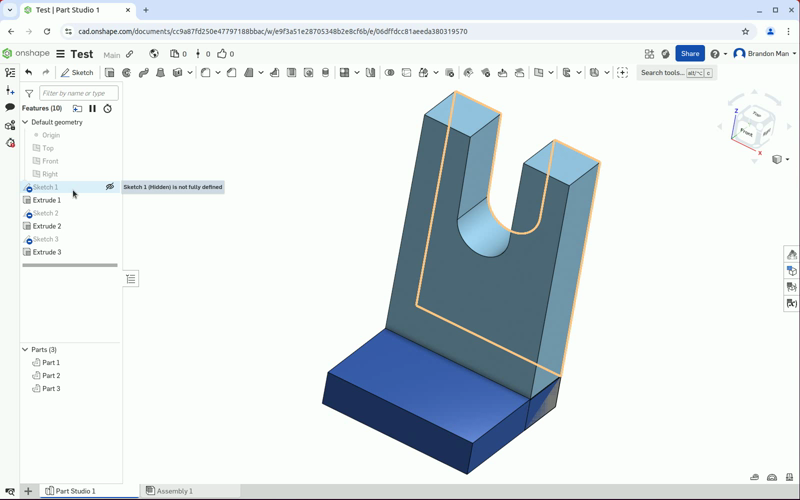
click(73, 189)